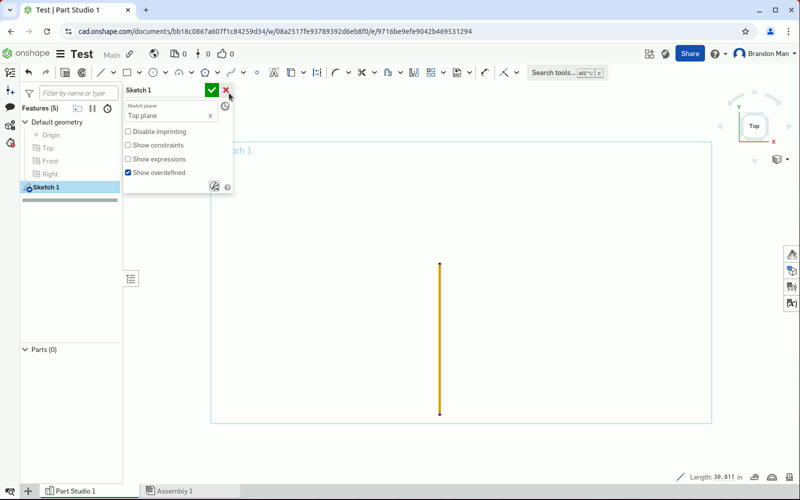
key(shift+h)
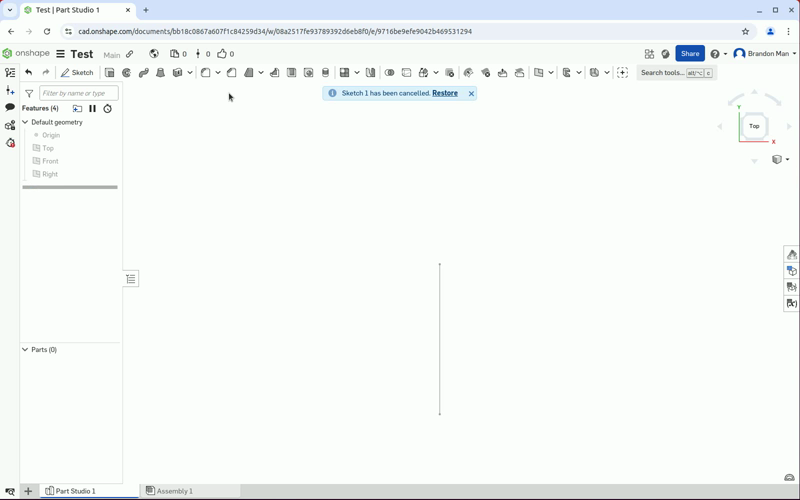
mouse_move(73, 352)
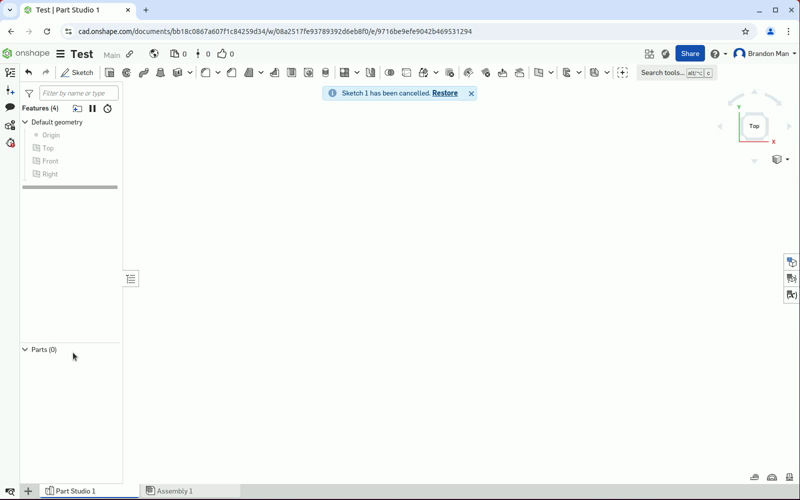
key(y)
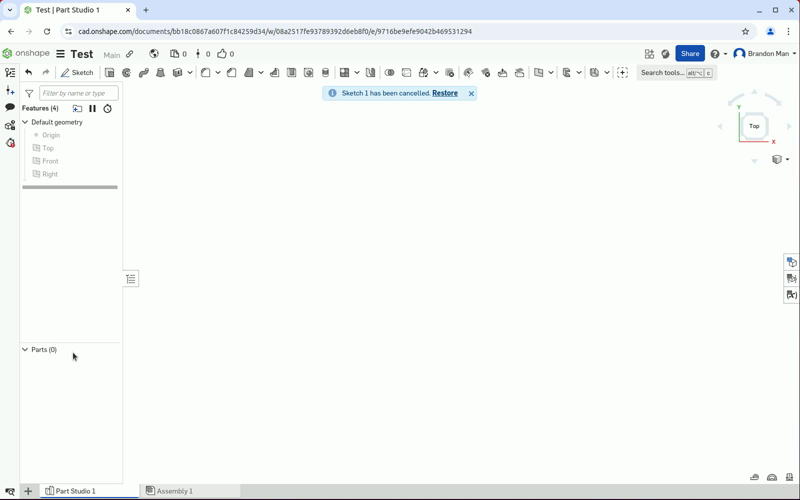
key(shift+p)
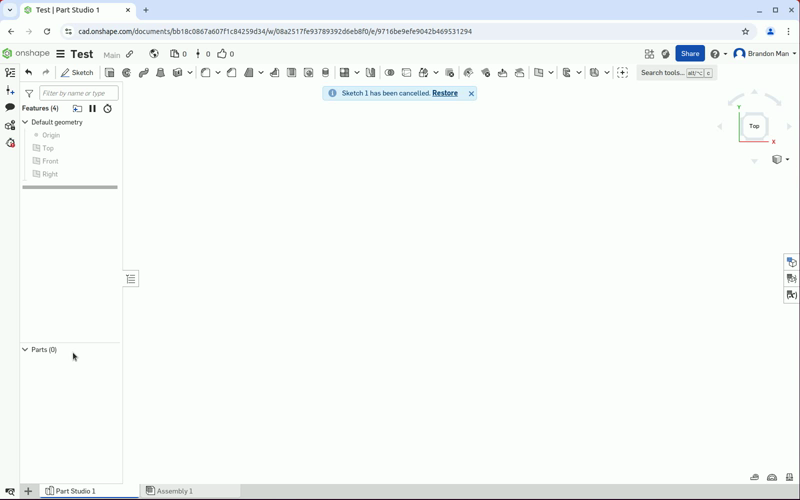
key(space)
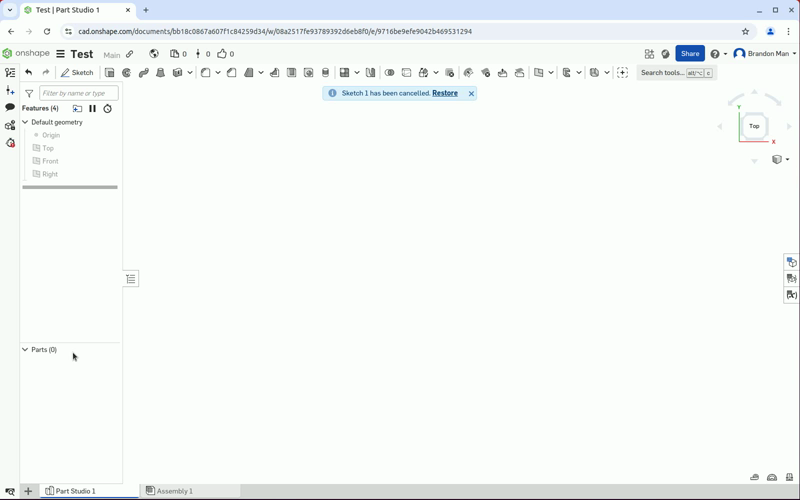
key_down(shift)
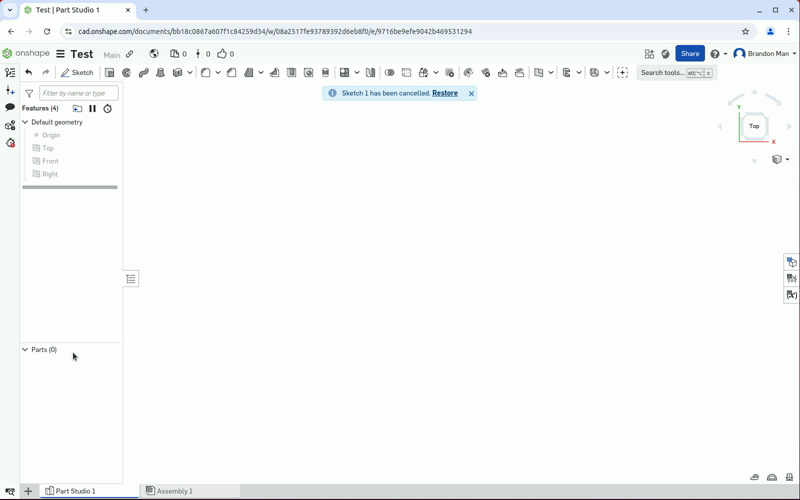
key(up)
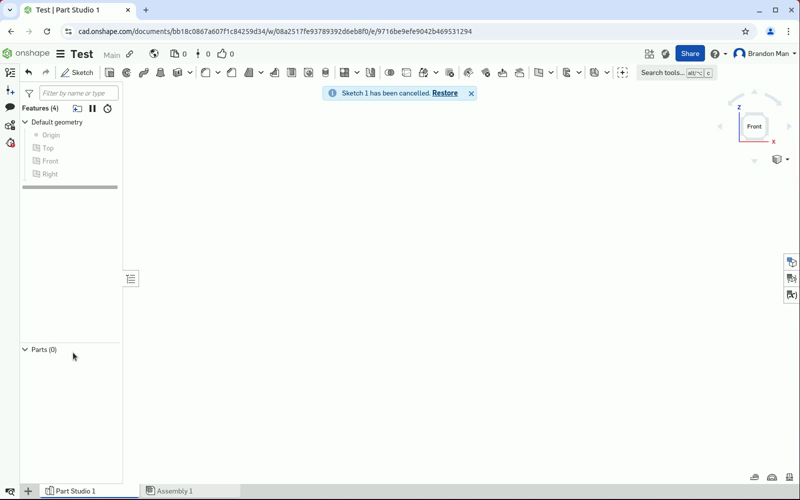
key_up(shift)
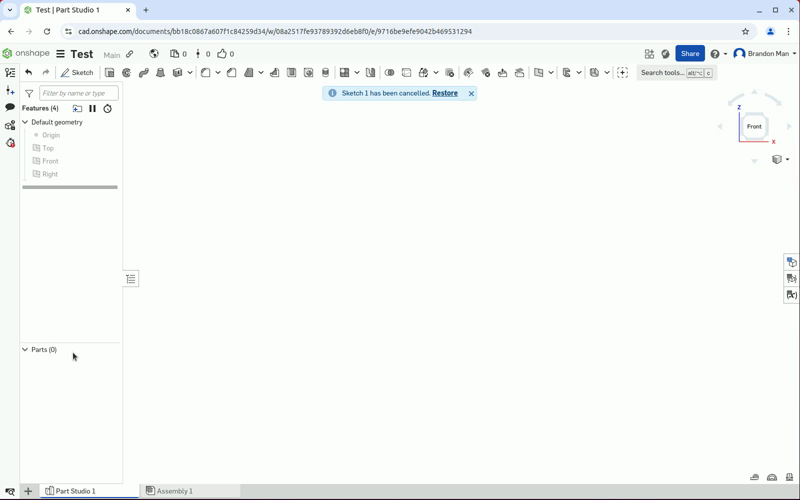
key(space)
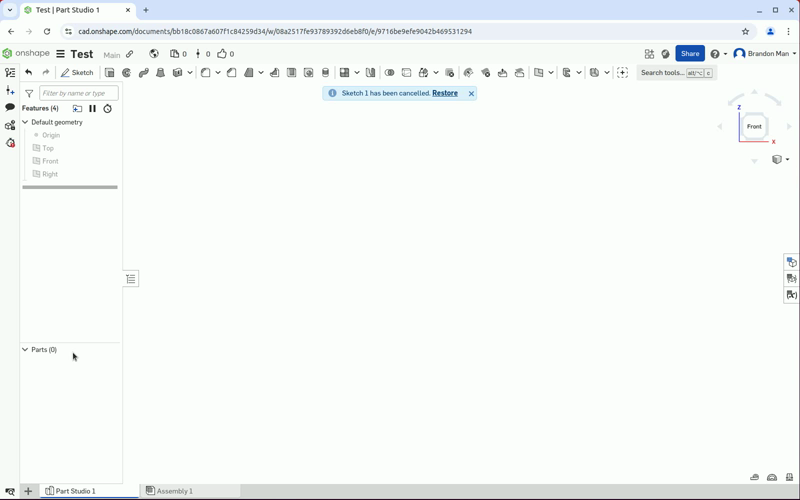
key_down(shift)
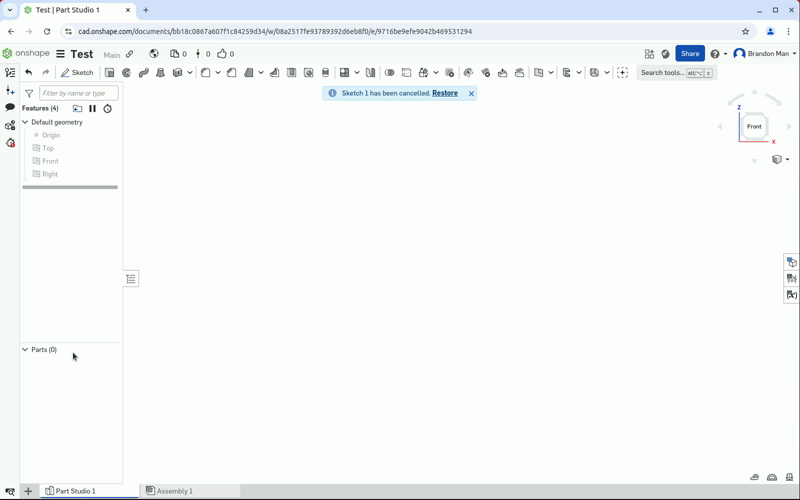
key(left)
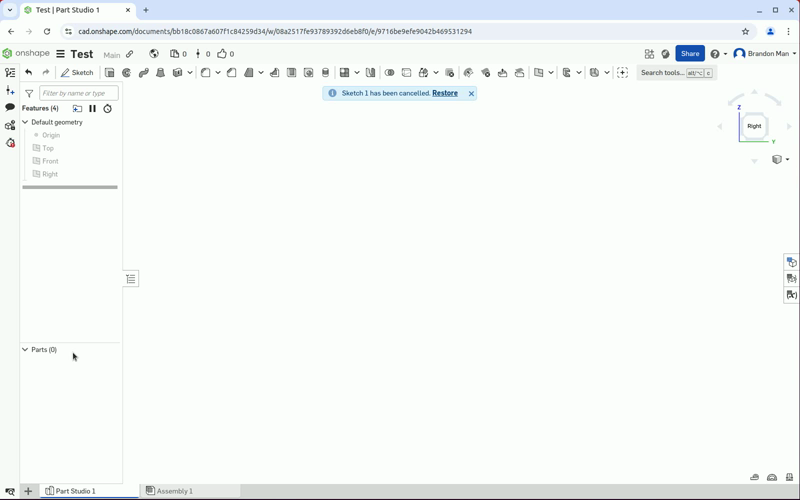
key_up(shift)
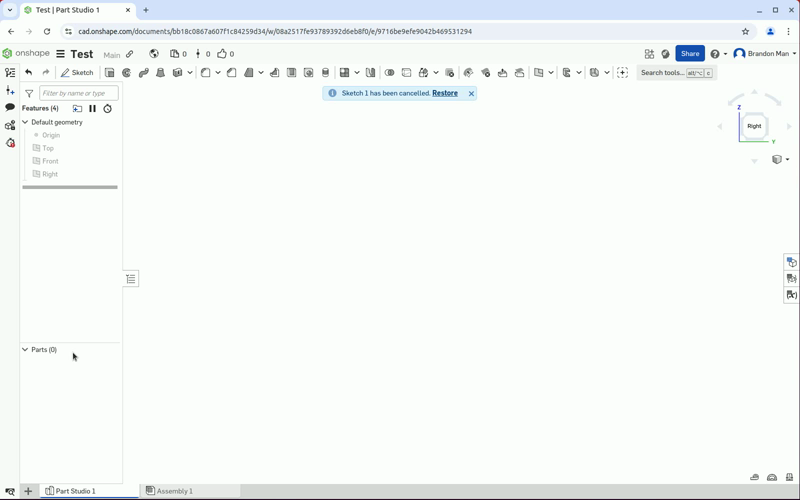
mouse_move(73, 352)
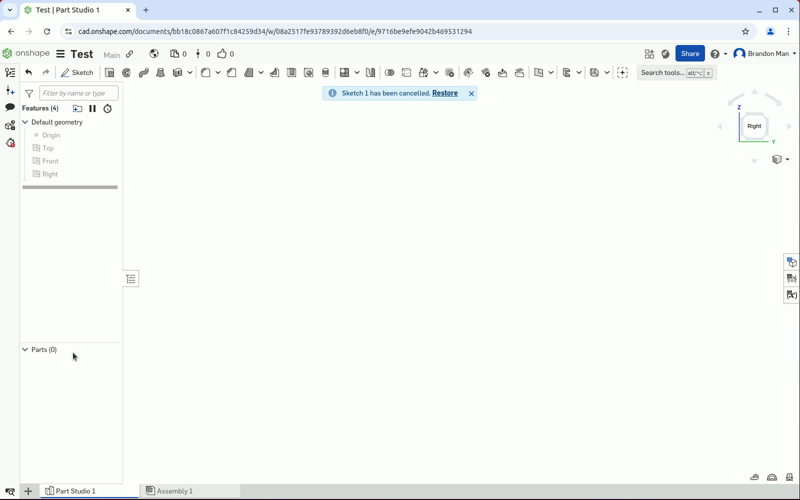
key(shift+y)
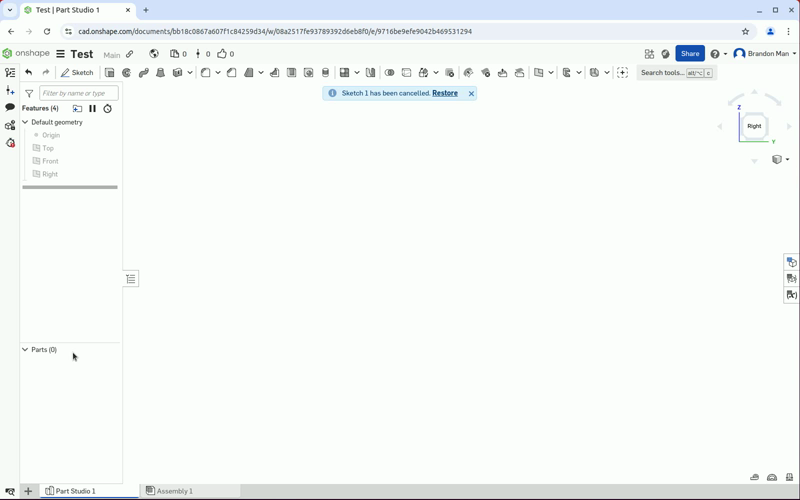
key(shift+s)
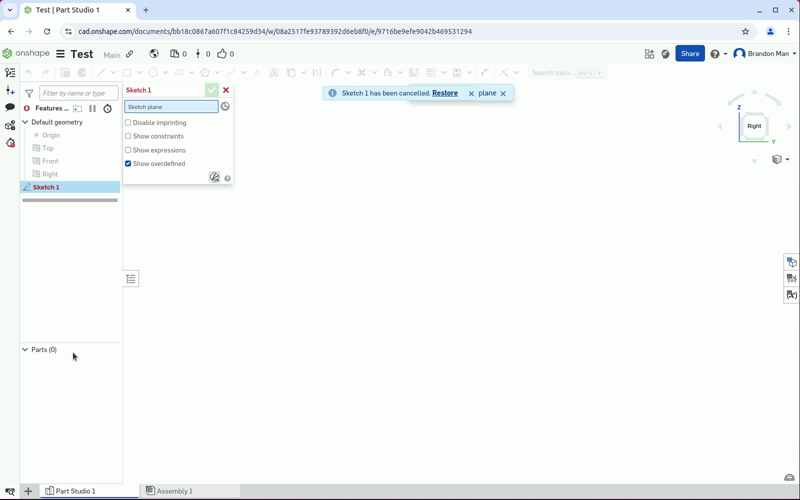
mouse_move(73, 176)
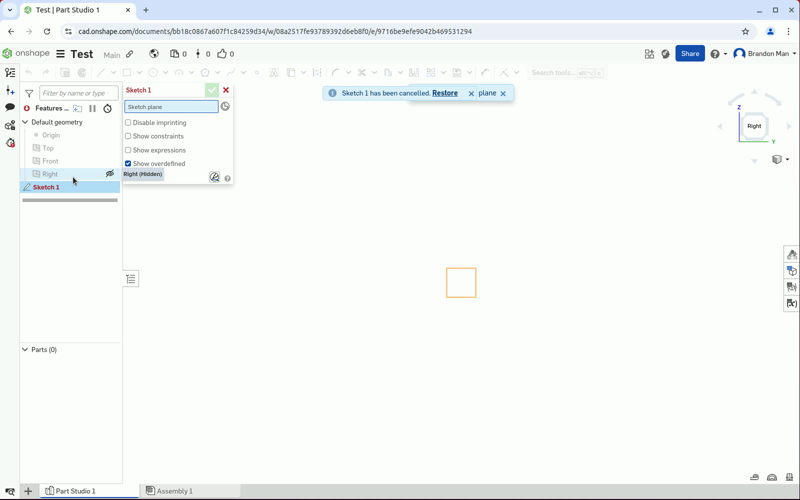
click(73, 176)
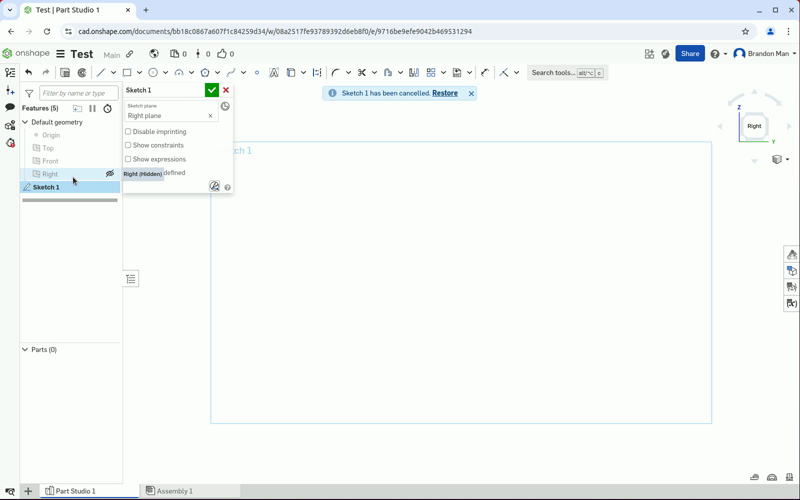
mouse_move(73, 352)
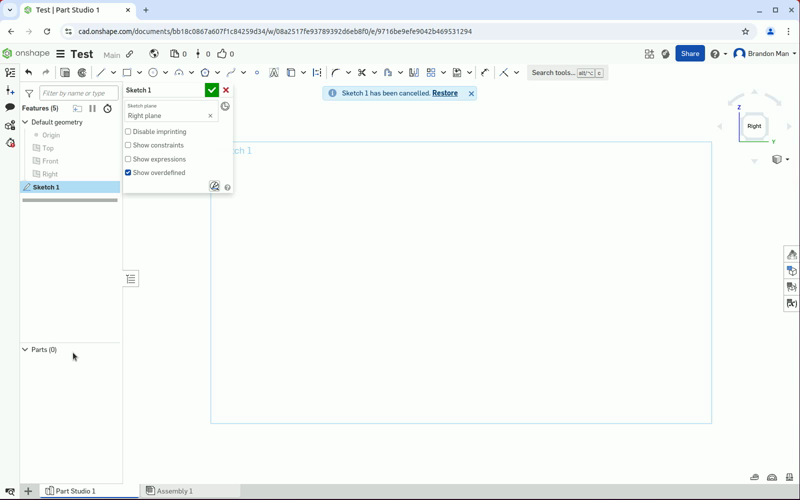
key(y)
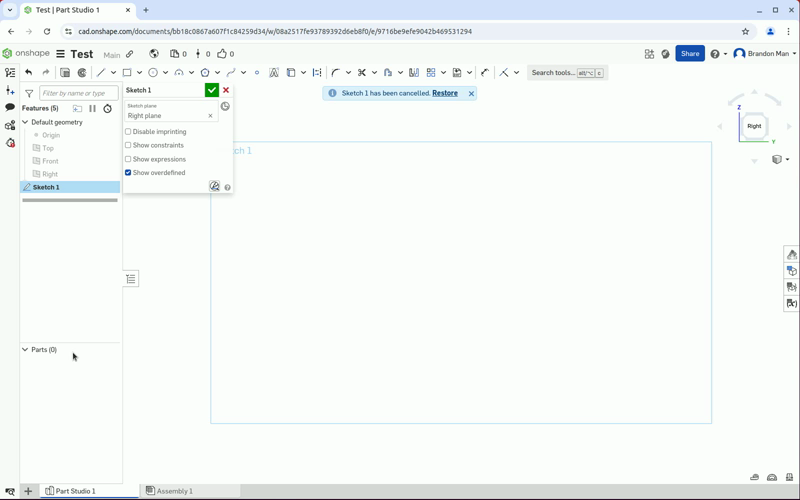
key(l)
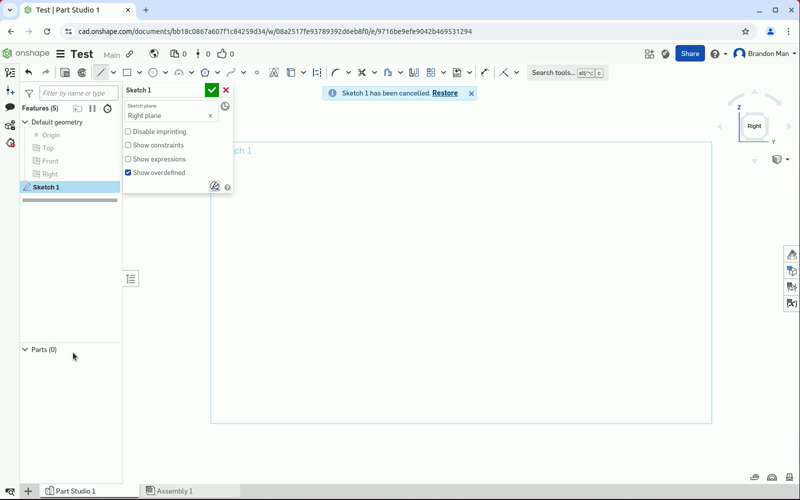
key_down(shift)
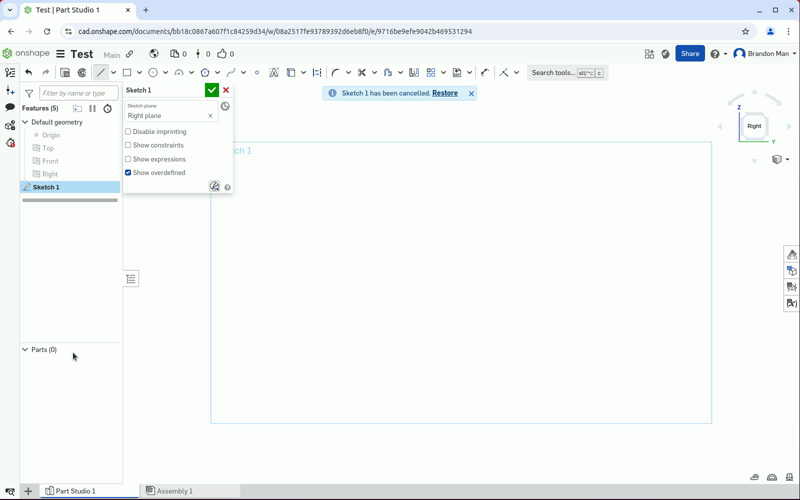
mouse_move(351, 307)
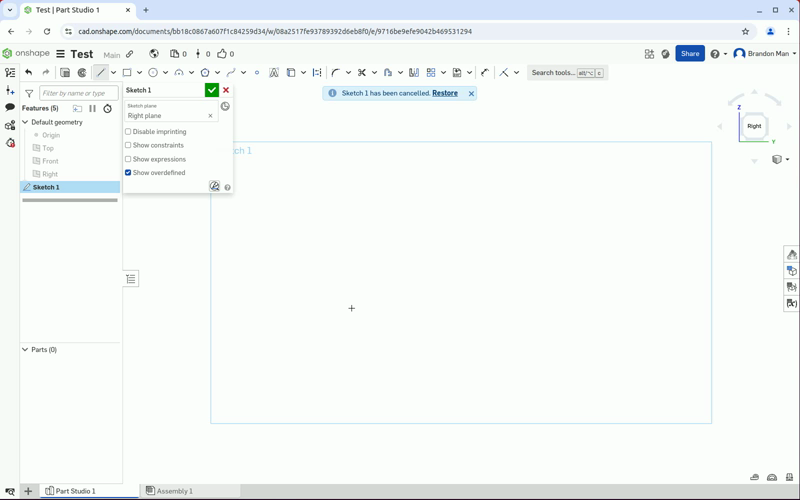
click(351, 307)
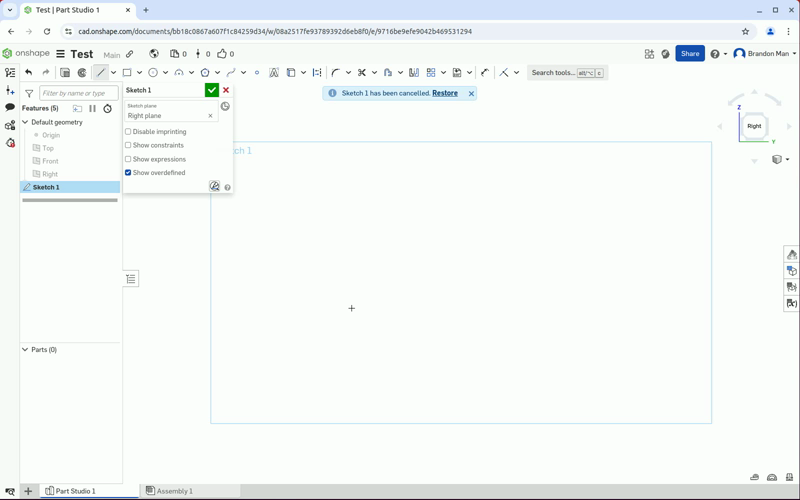
key_up(shift)
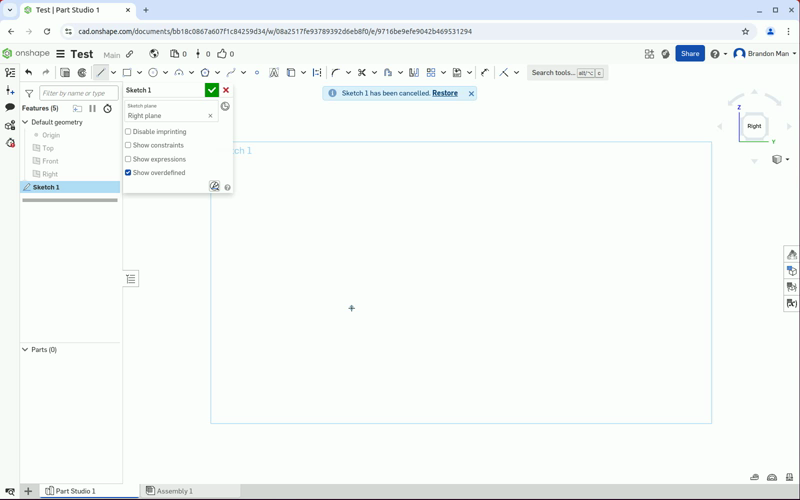
key_down(shift)
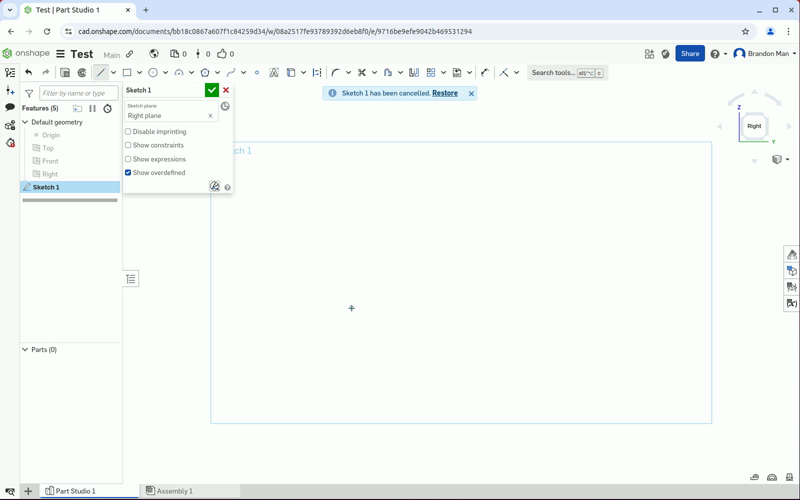
mouse_move(381, 307)
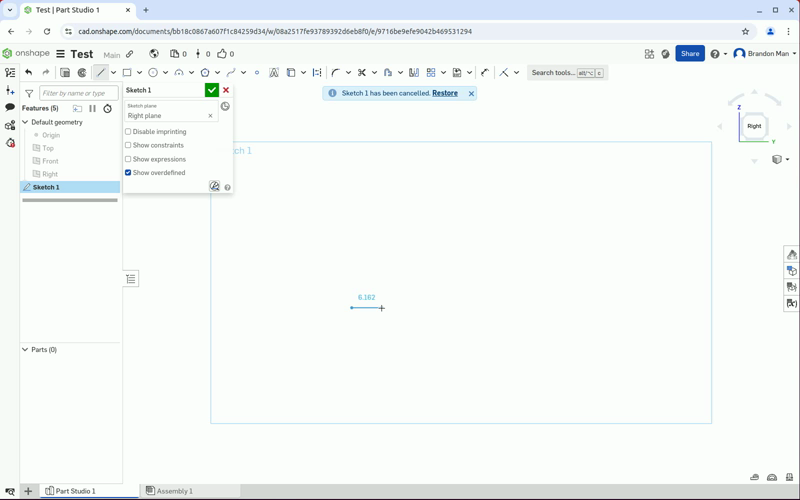
mouse_move(382, 307)
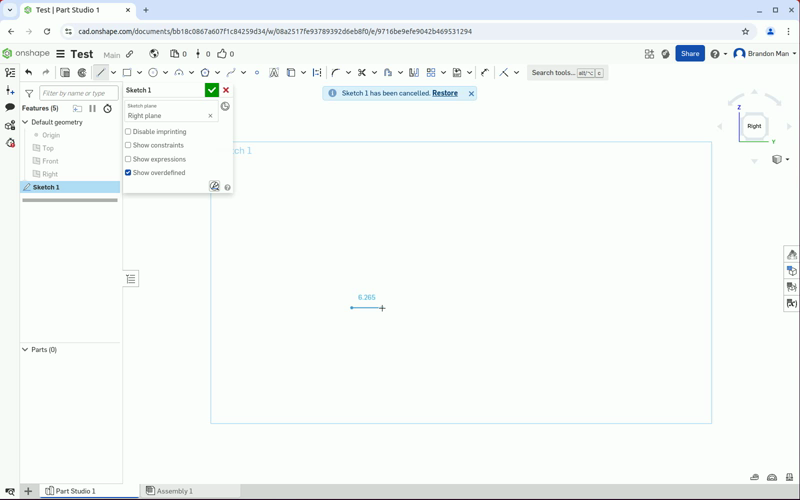
click(382, 307)
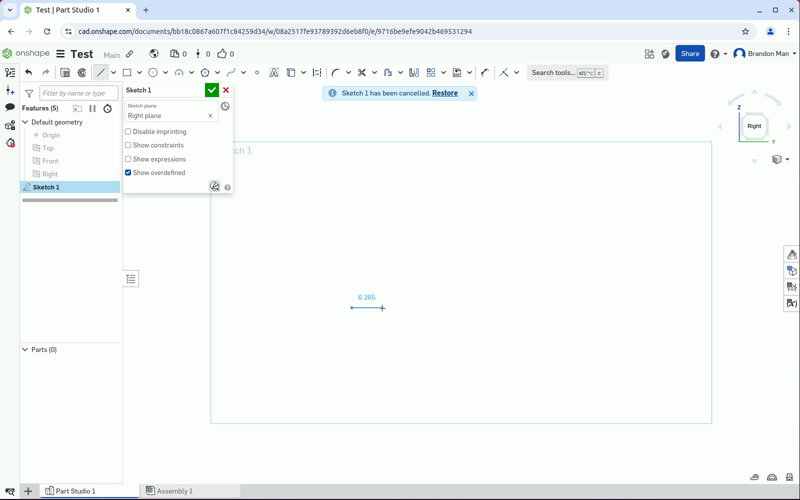
key_up(shift)
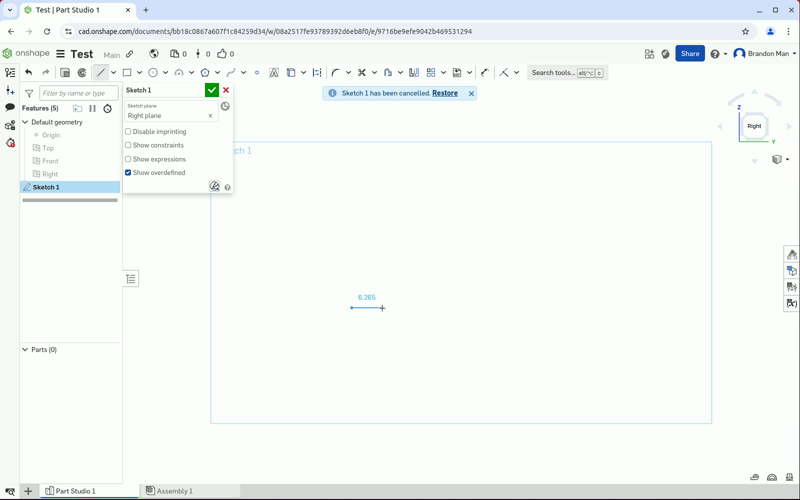
key_down(shift)
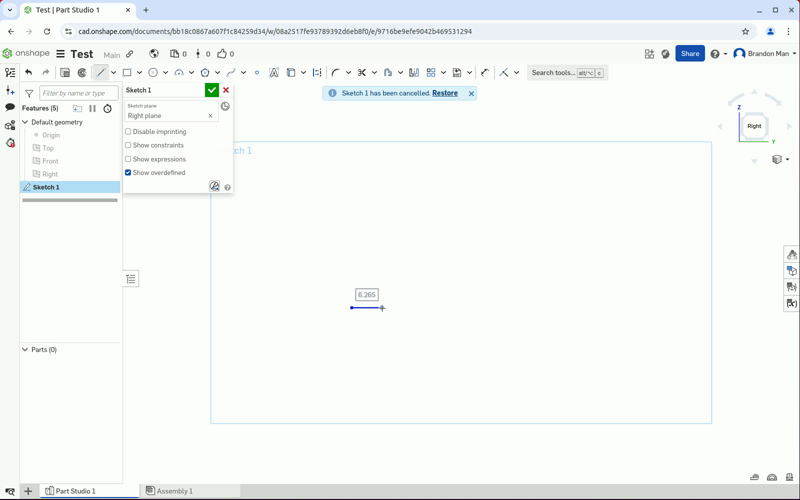
mouse_move(382, 214)
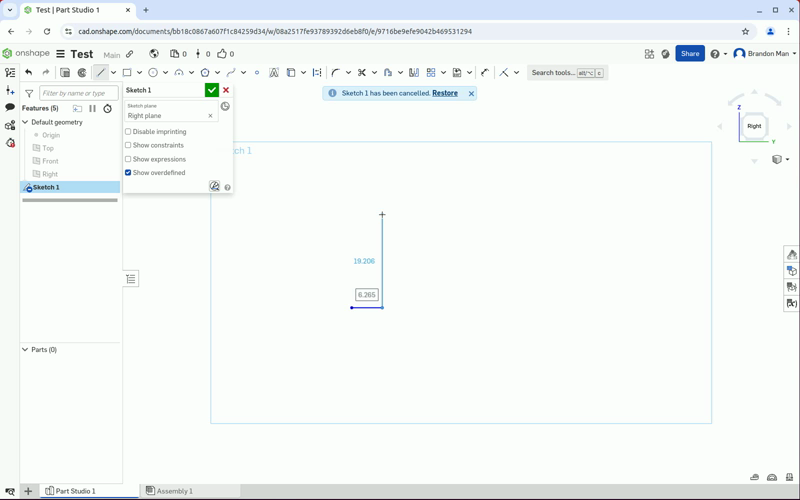
click(382, 214)
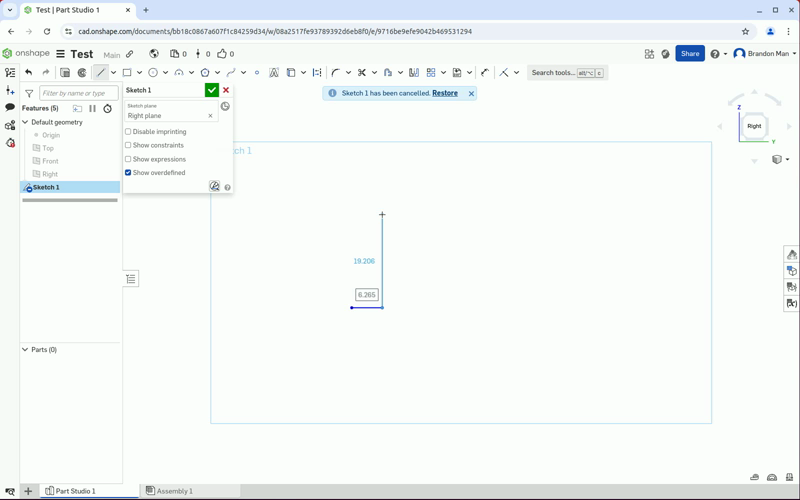
key_up(shift)
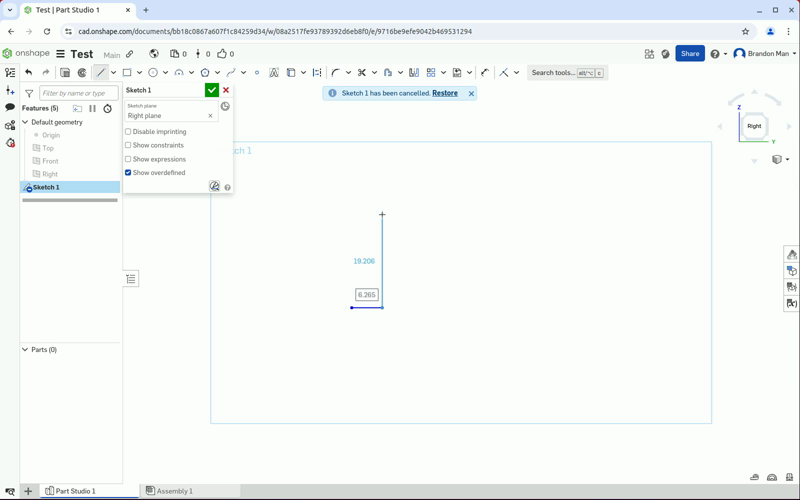
key_down(shift)
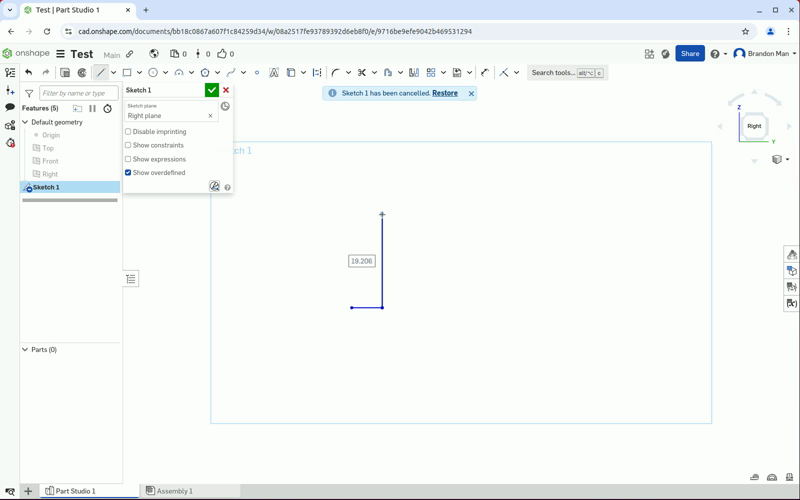
mouse_move(523, 214)
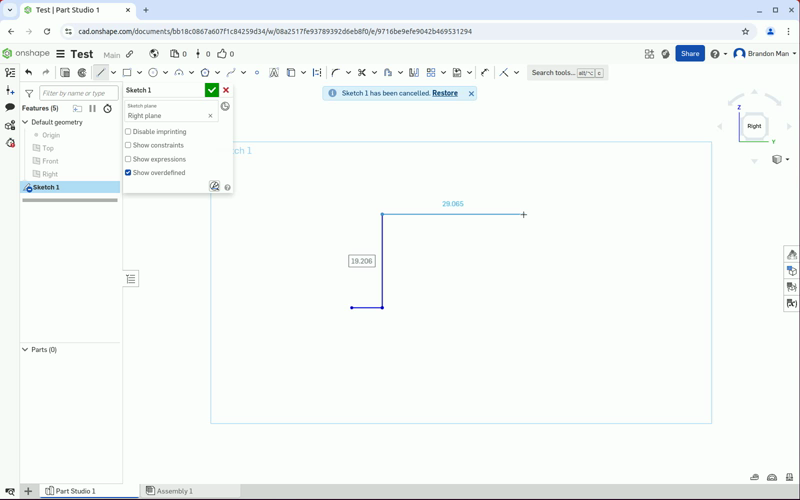
click(523, 214)
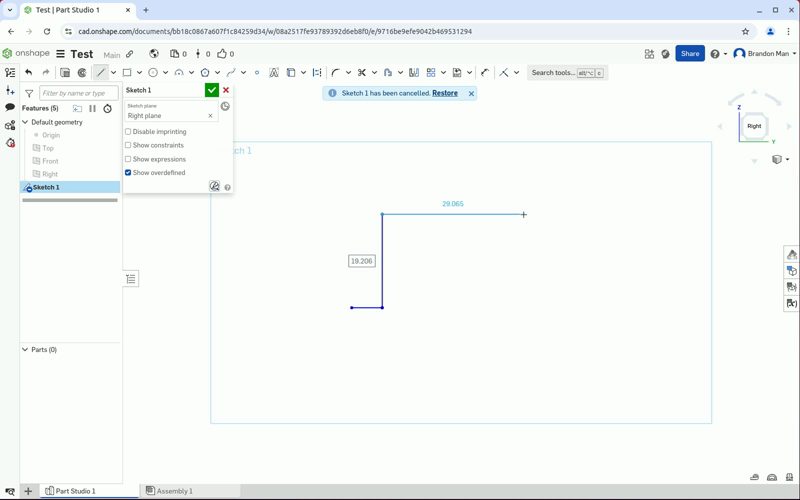
key_up(shift)
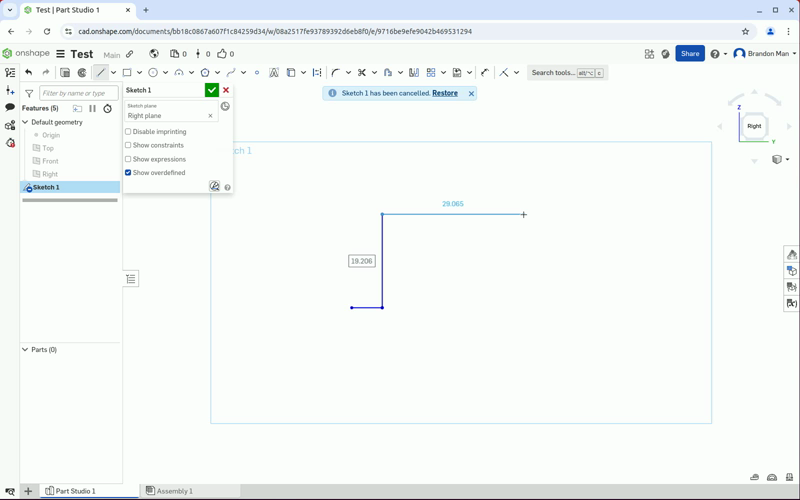
key_down(shift)
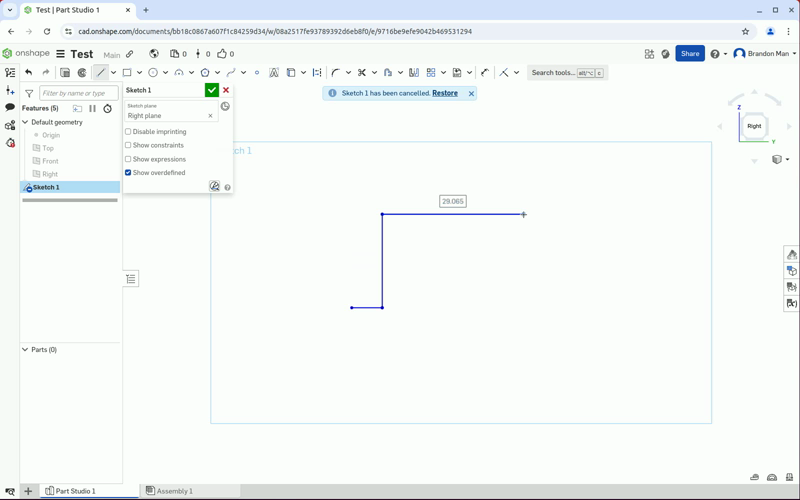
mouse_move(523, 309)
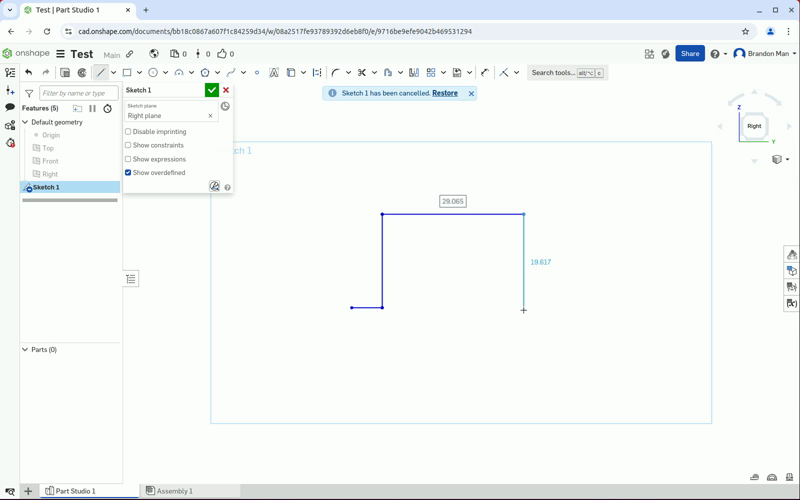
click(523, 309)
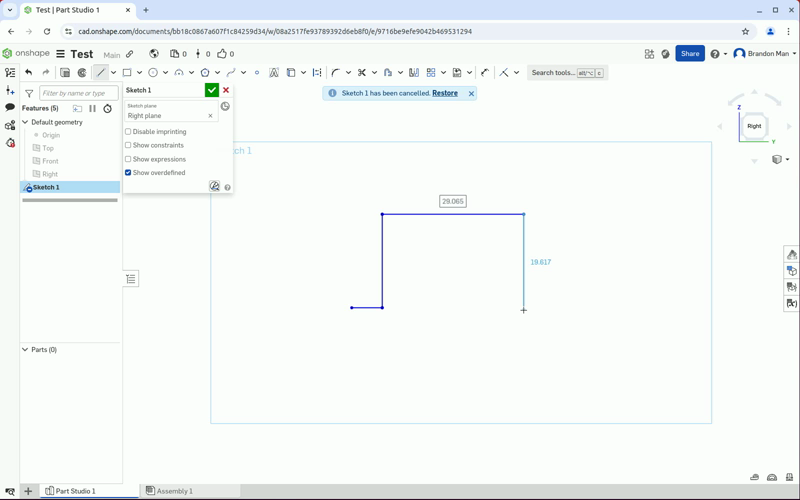
key_up(shift)
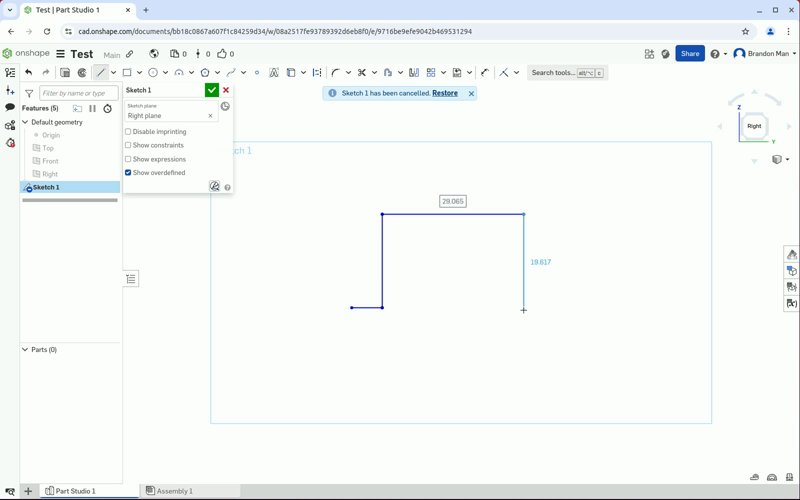
key_down(shift)
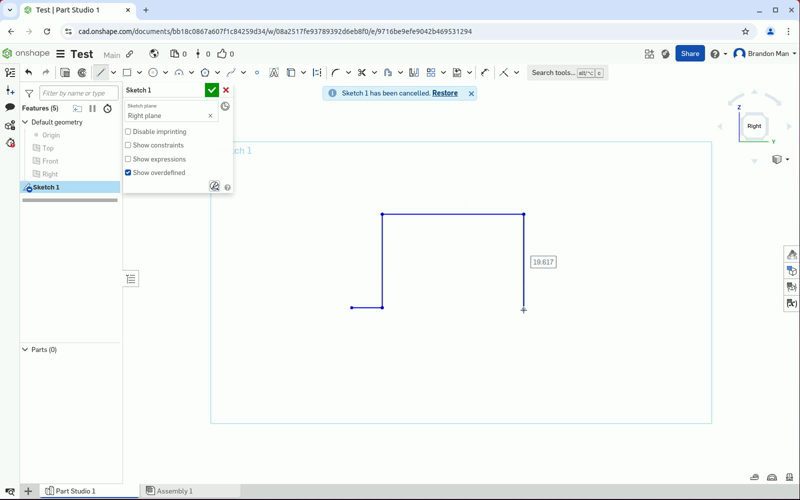
mouse_move(553, 309)
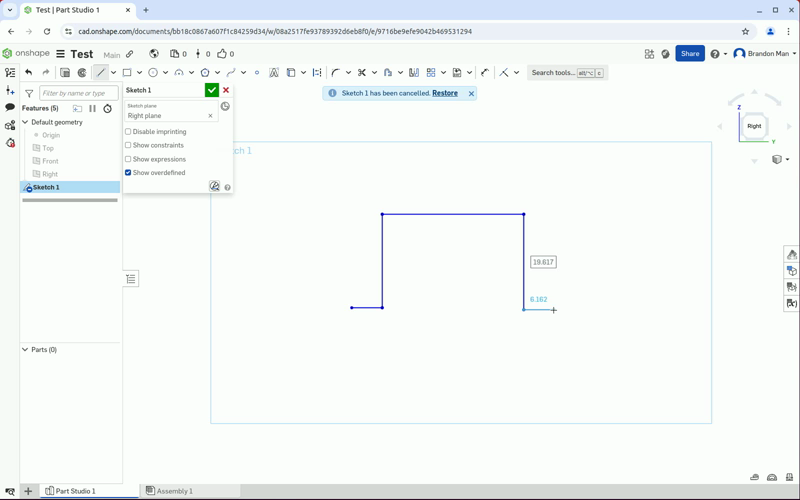
mouse_move(558, 309)
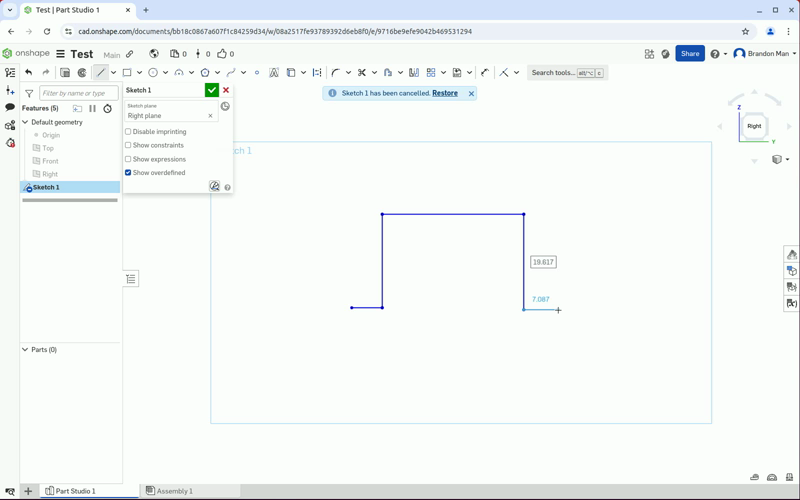
click(558, 309)
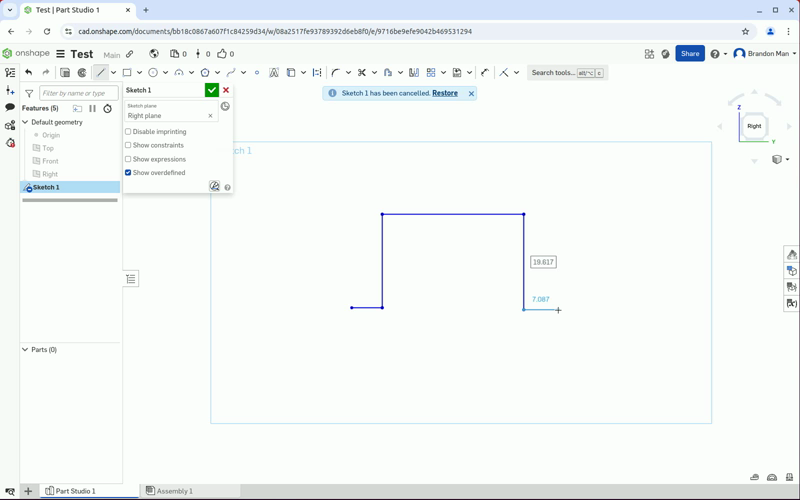
key_up(shift)
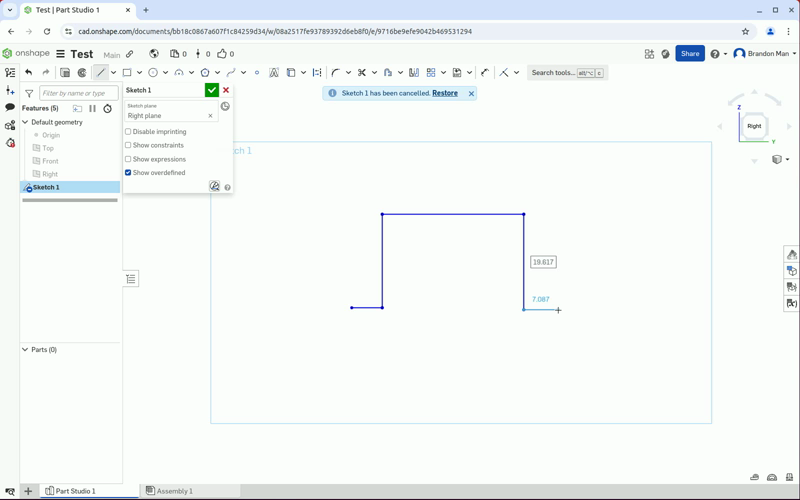
key_down(shift)
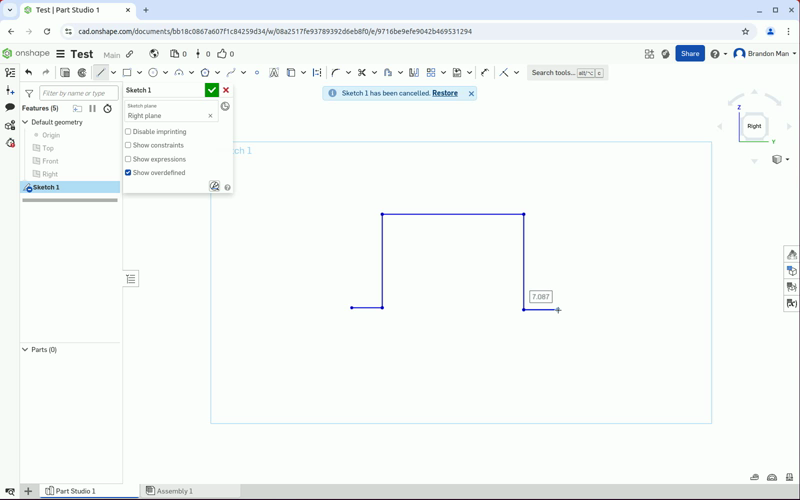
mouse_move(558, 177)
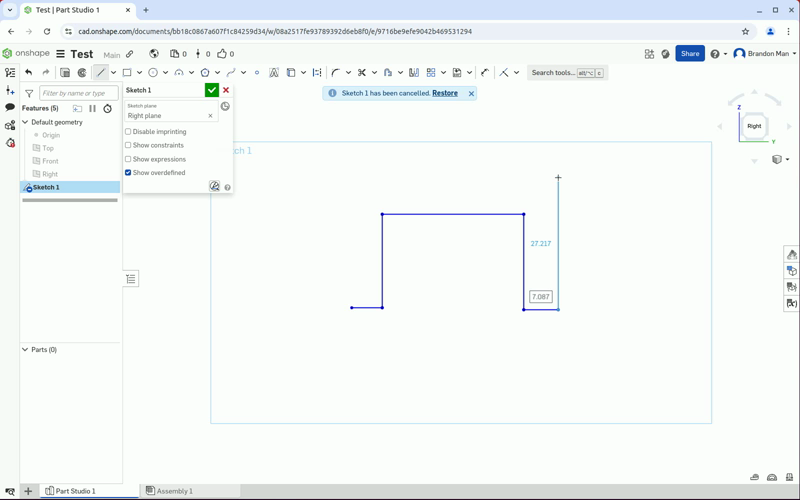
click(558, 177)
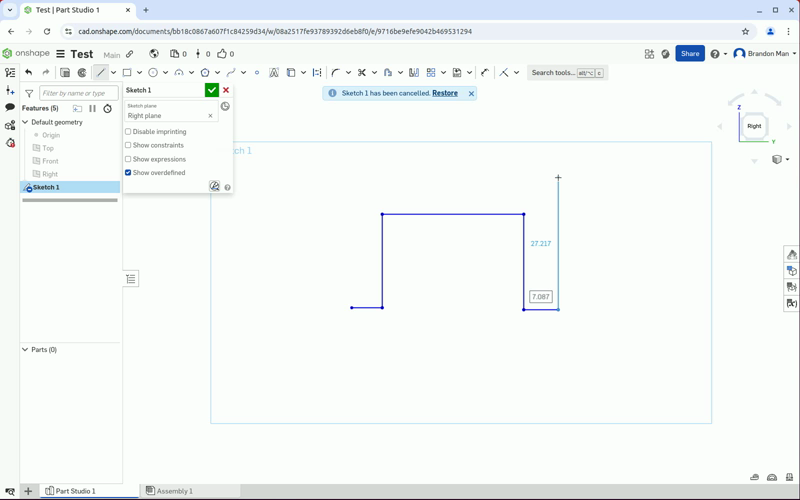
key_up(shift)
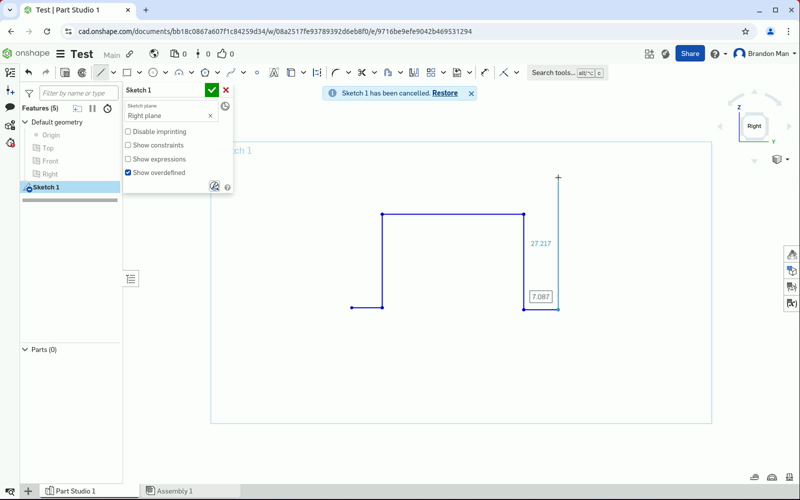
key_down(shift)
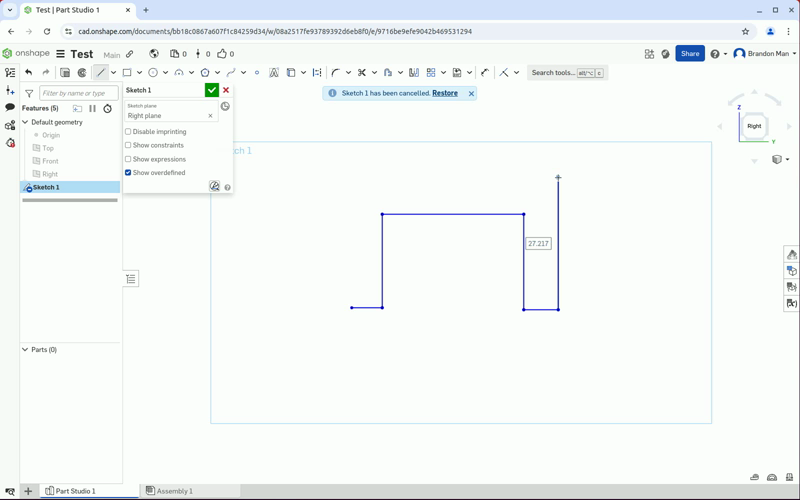
mouse_move(351, 177)
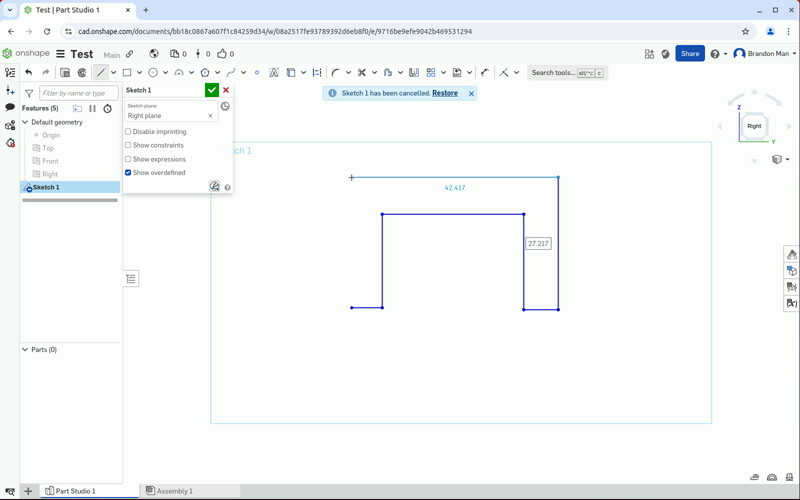
click(351, 177)
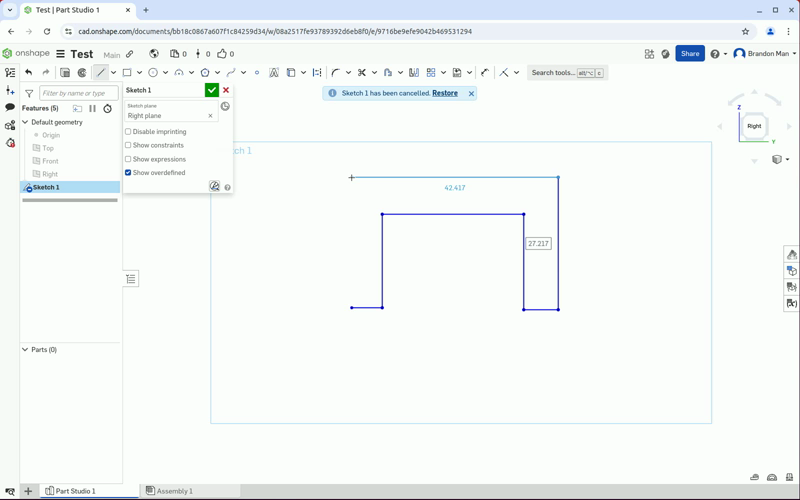
key_up(shift)
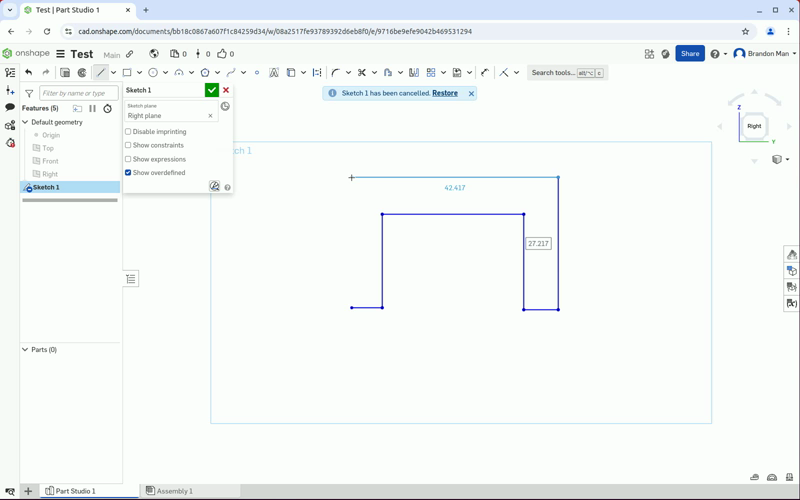
key_down(shift)
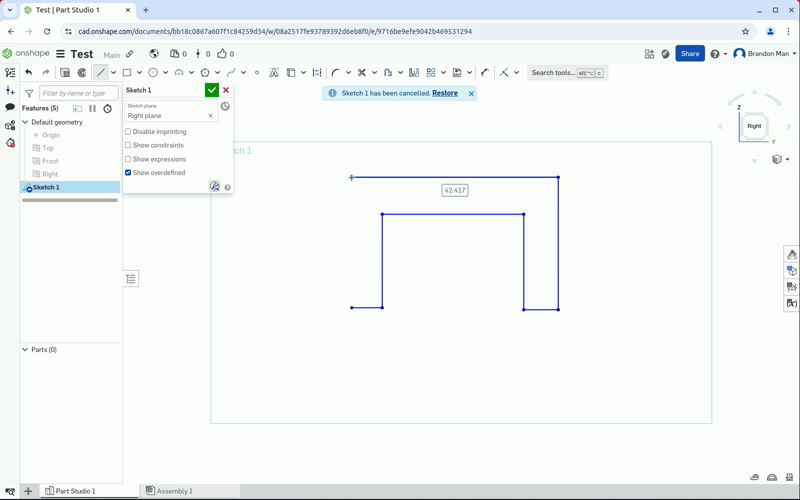
mouse_move(351, 307)
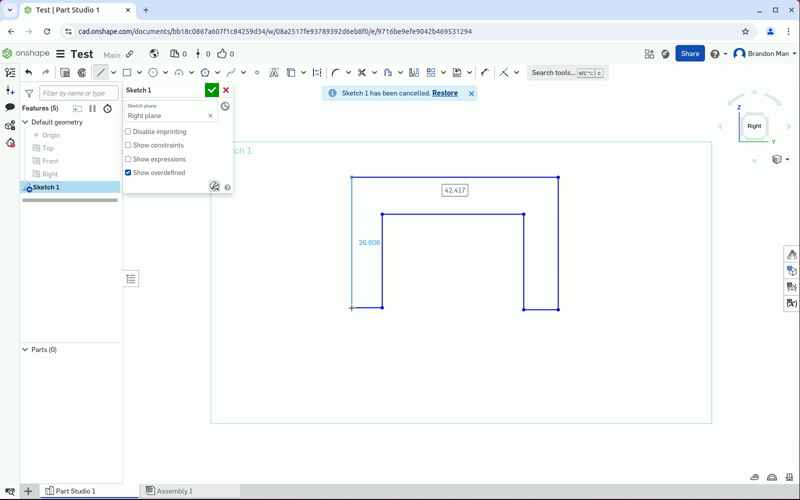
key_up(shift)
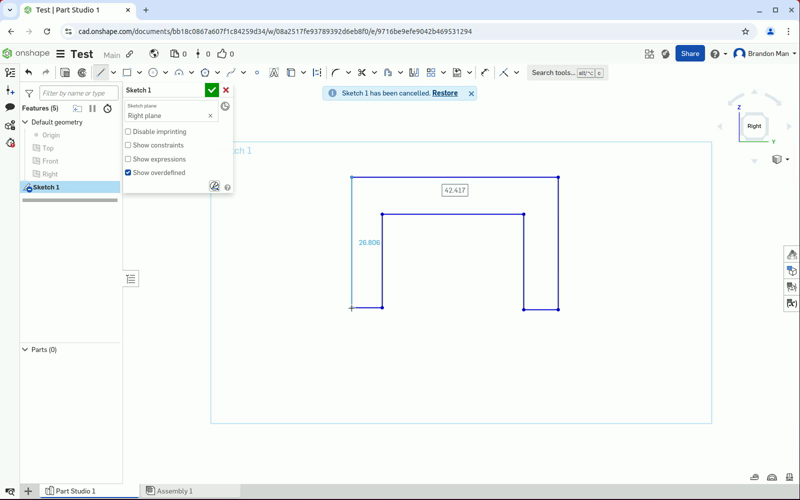
click(351, 307)
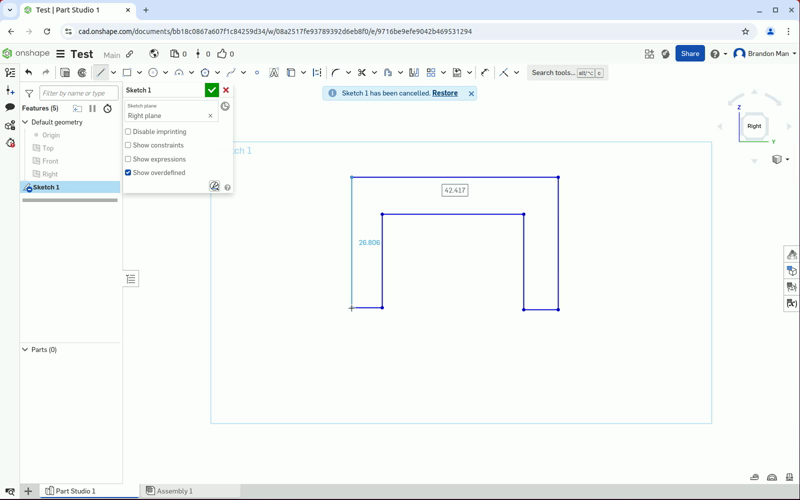
key(esc)
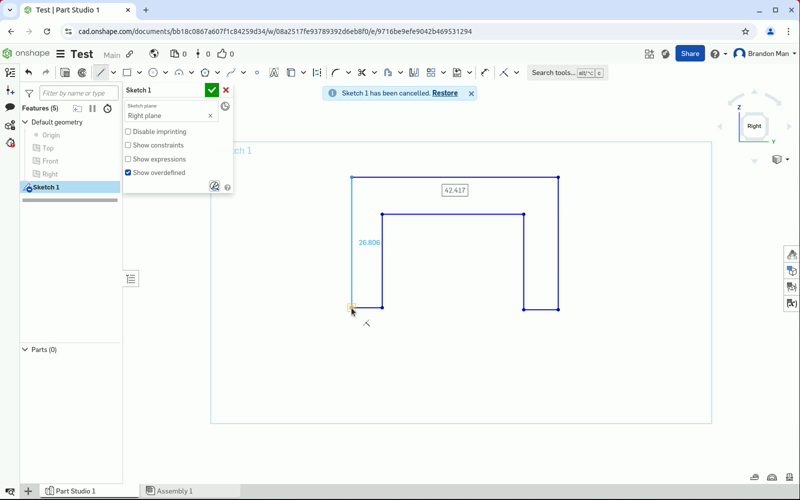
mouse_move(547, 257)
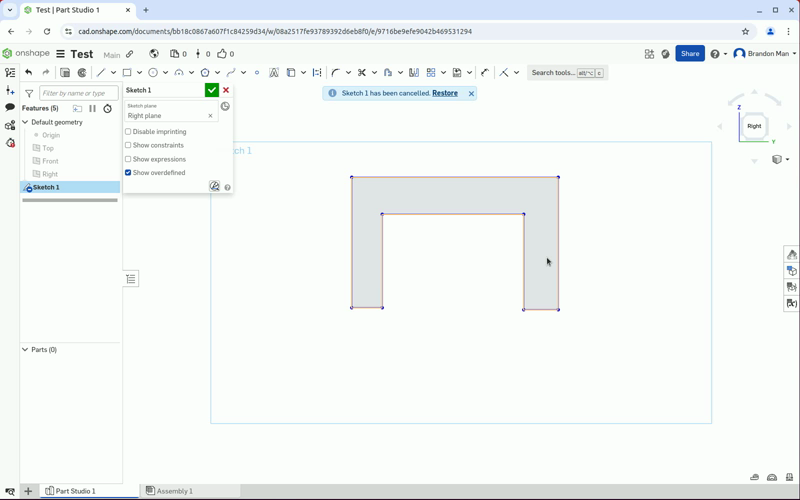
click(547, 257)
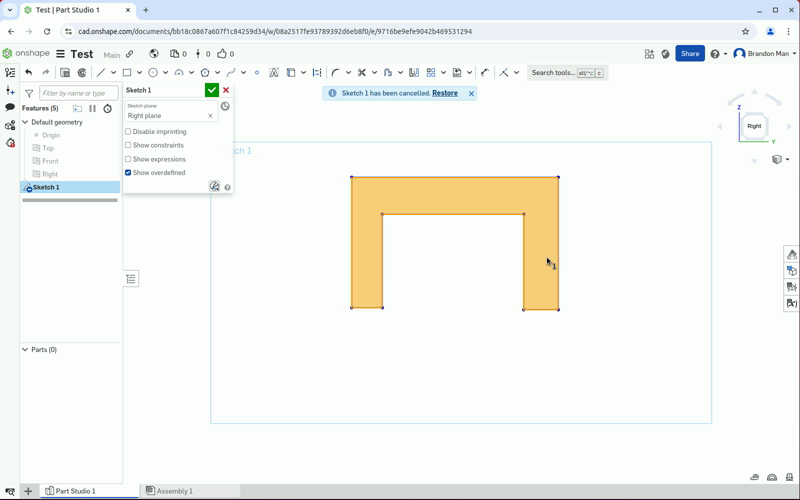
mouse_move(73, 352)
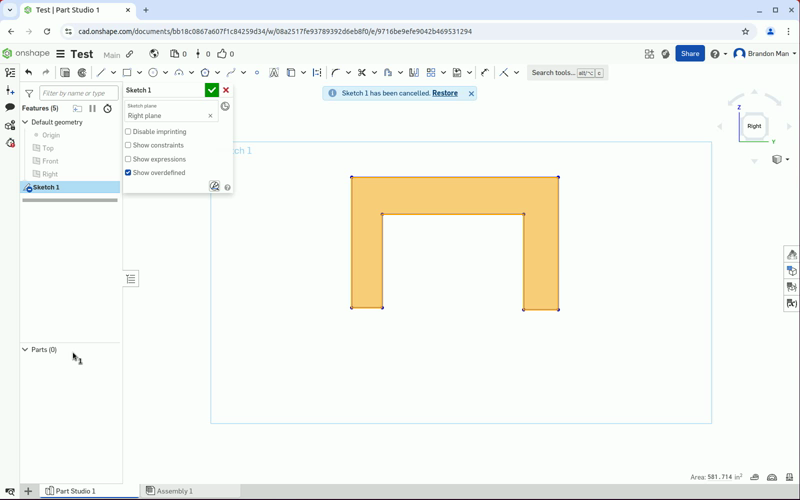
key(shift+y)
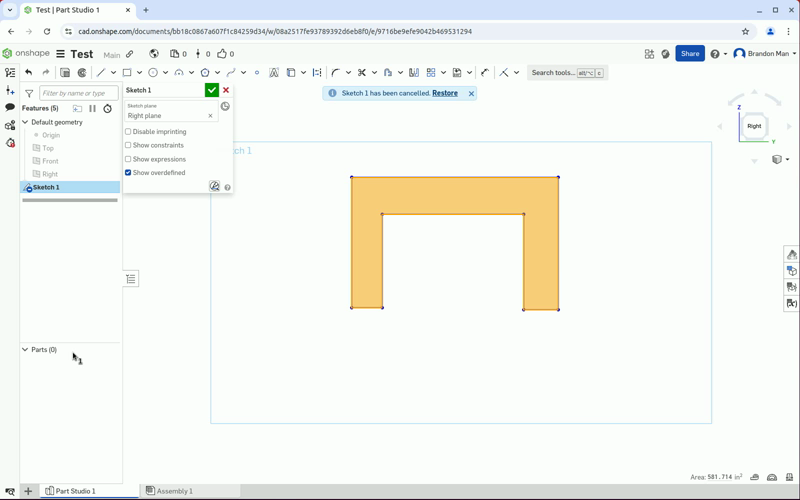
key(shift+e)
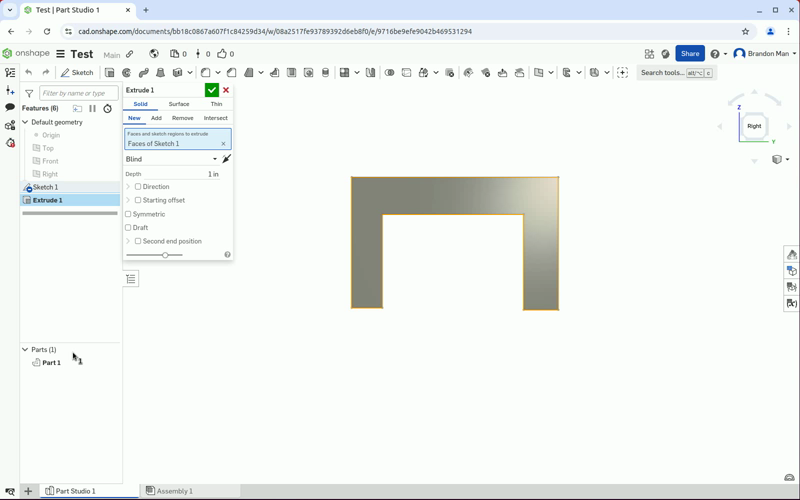
mouse_move(143, 106)
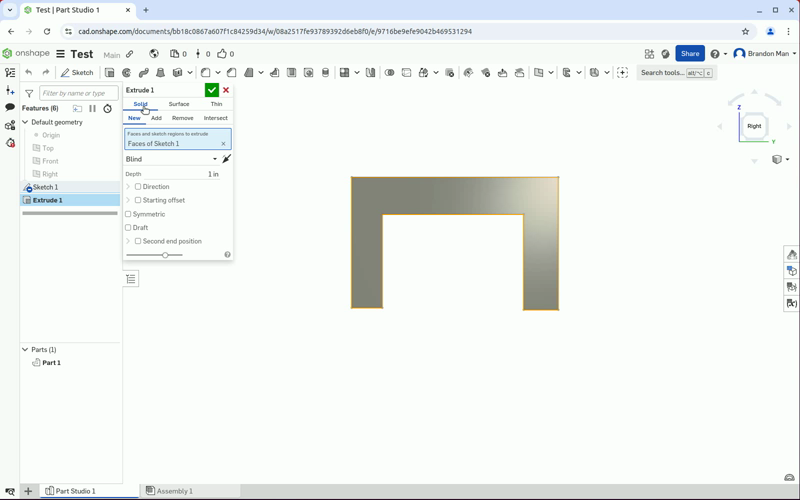
click(143, 106)
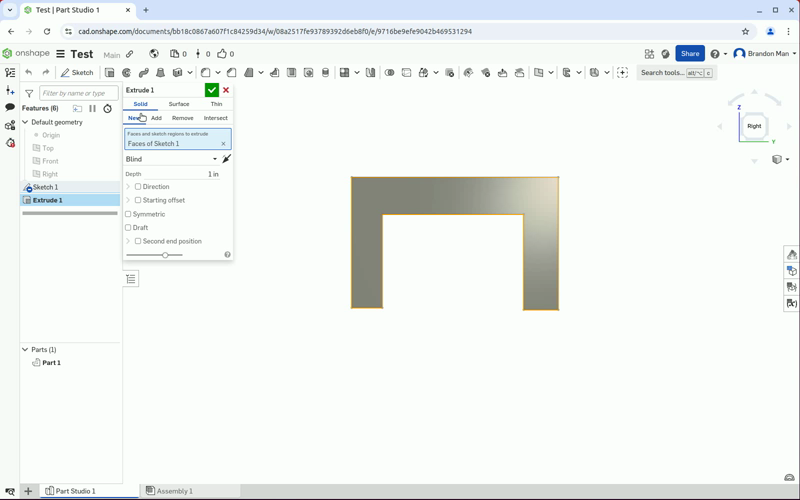
mouse_move(137, 120)
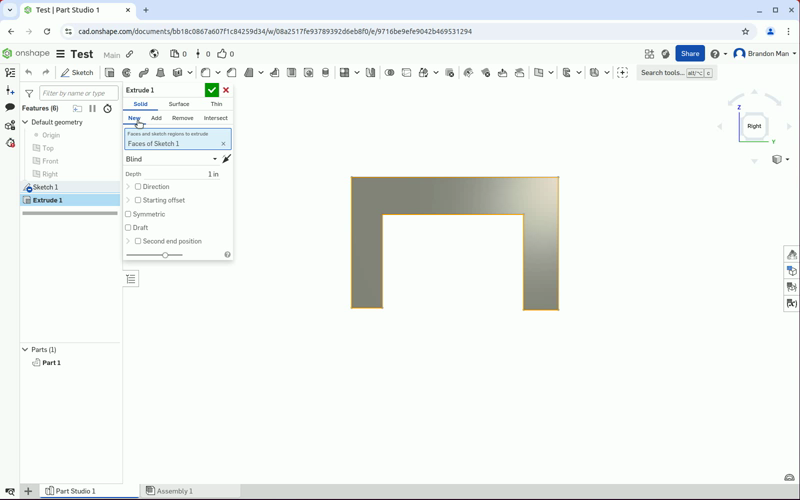
click(137, 120)
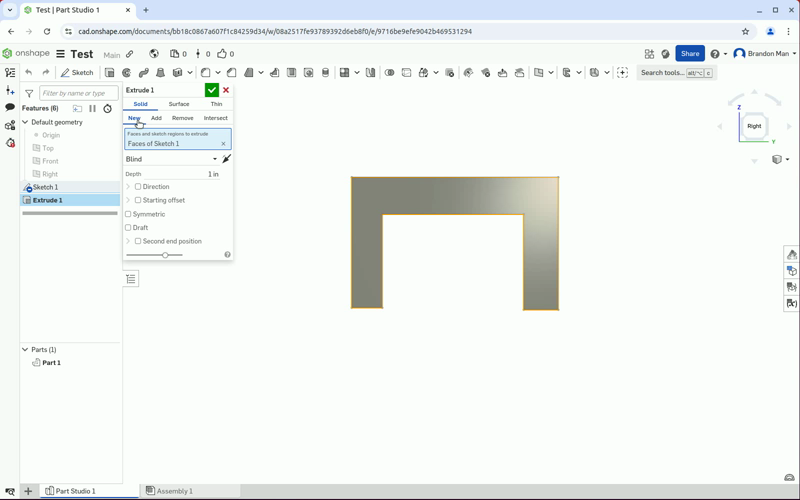
key(tab, 4)
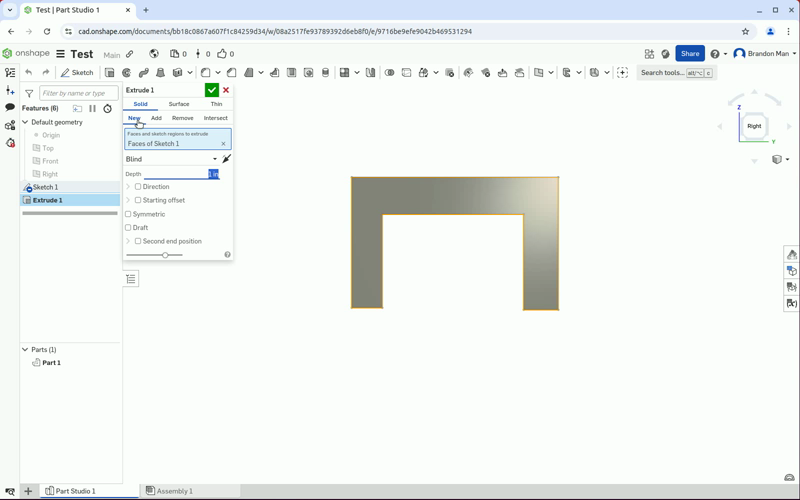
text(-9.147)
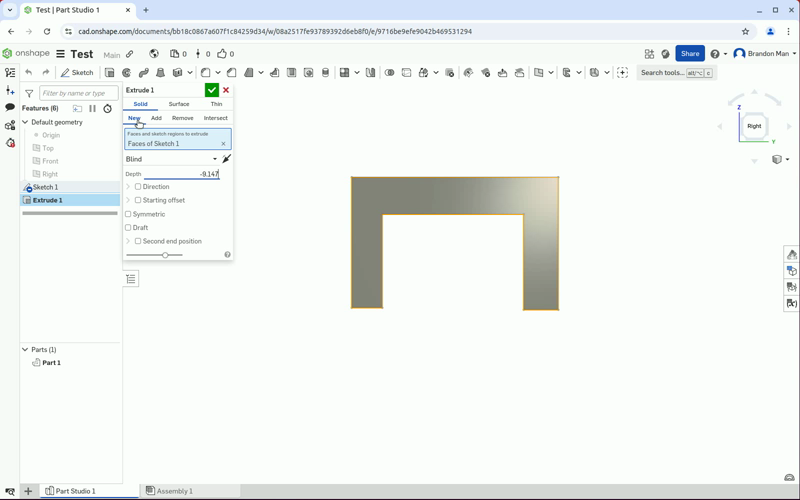
key(enter)
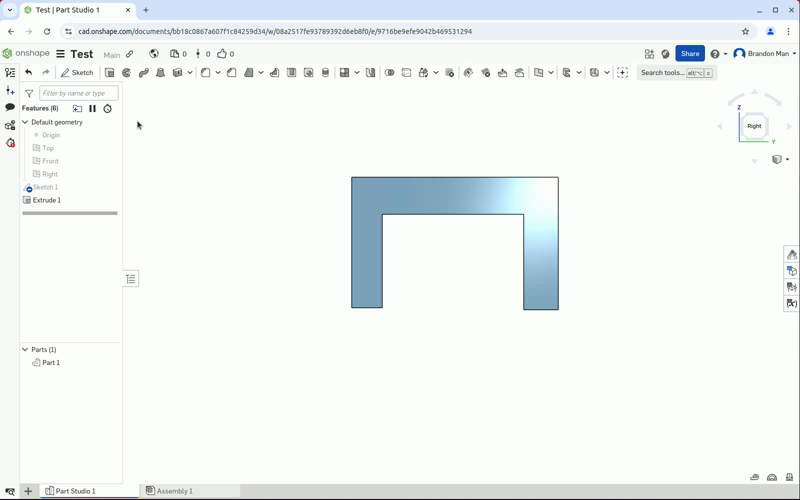
key(shift+h)
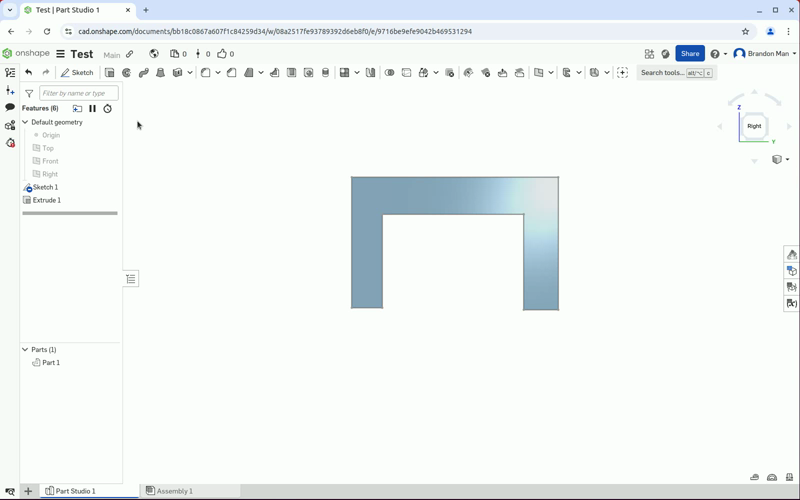
key(shift+h)
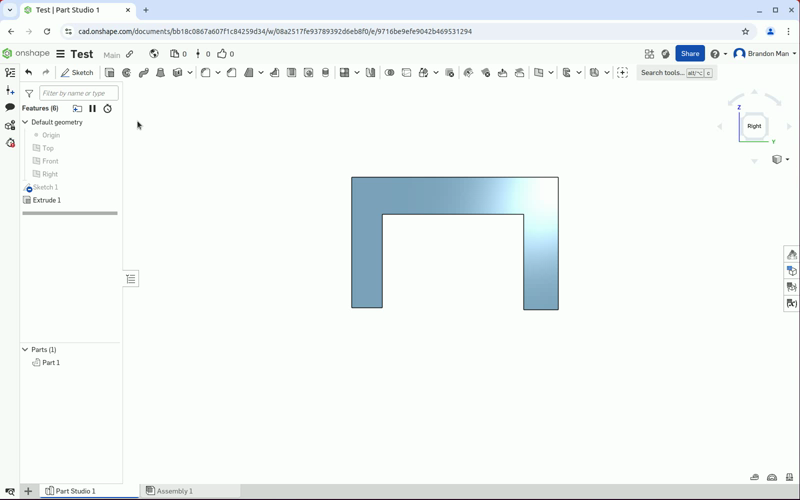
mouse_move(73, 189)
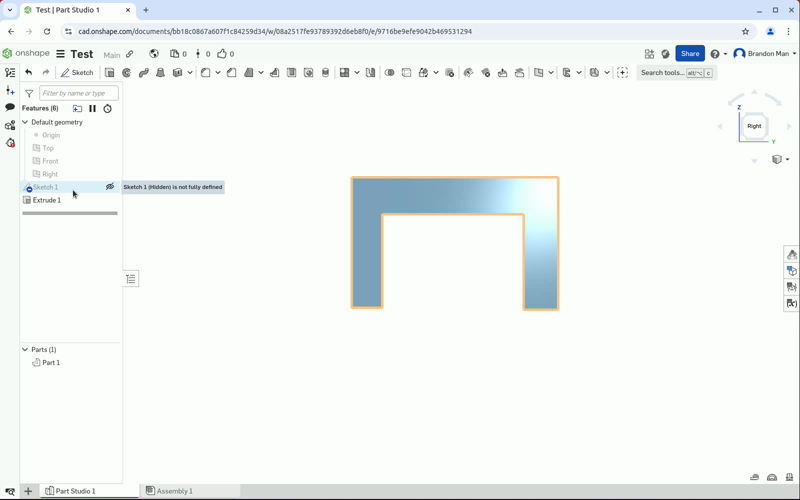
click(73, 189)
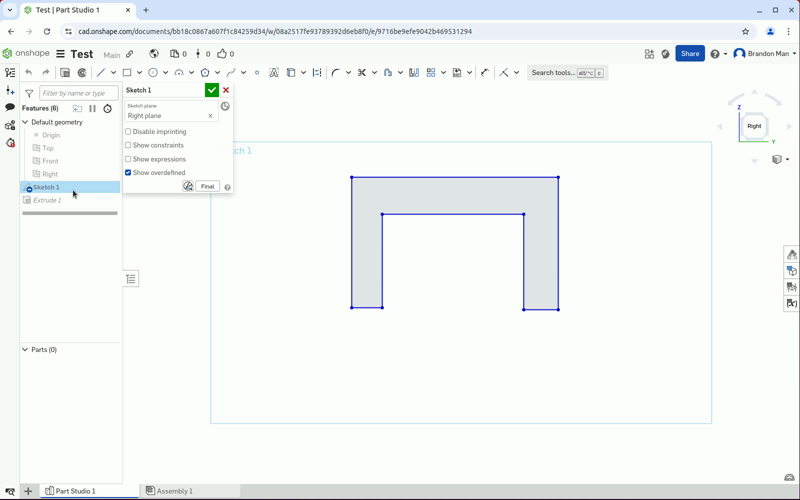
mouse_move(229, 92)
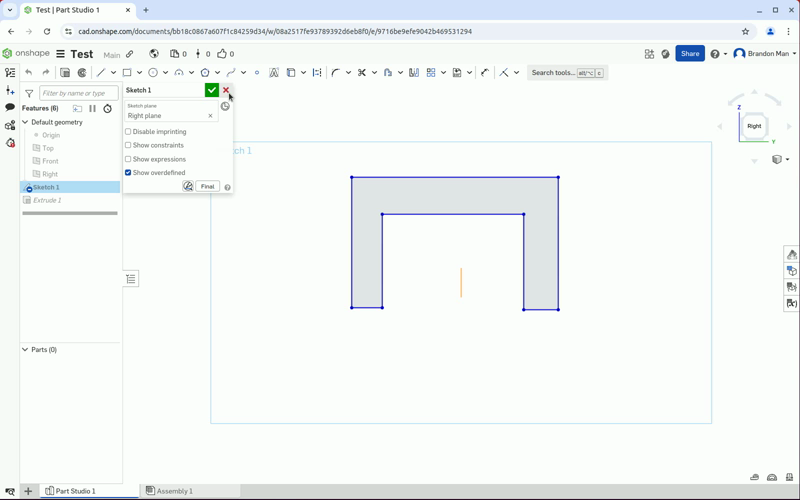
click(229, 92)
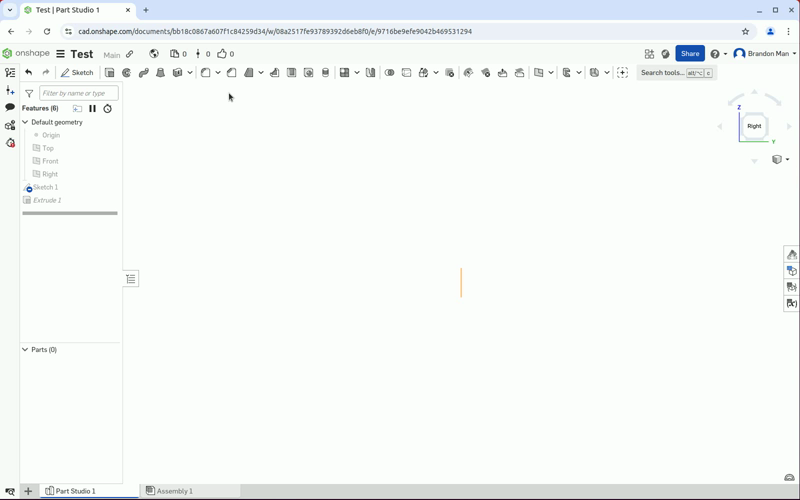
mouse_move(541, 75)
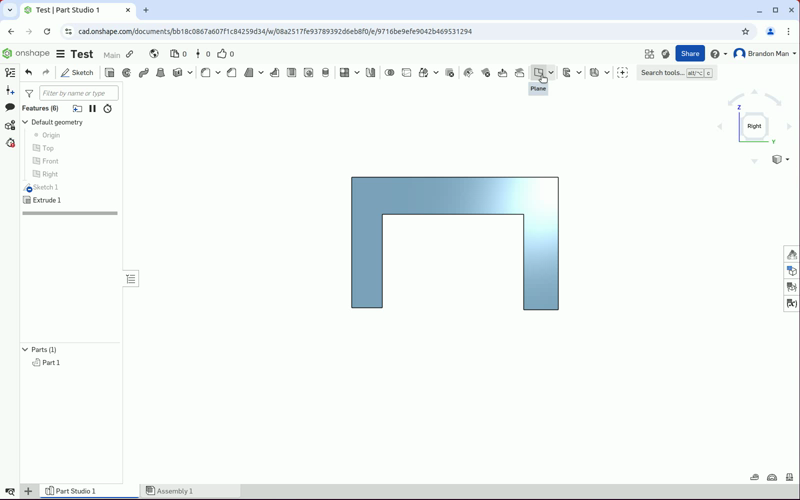
click(541, 75)
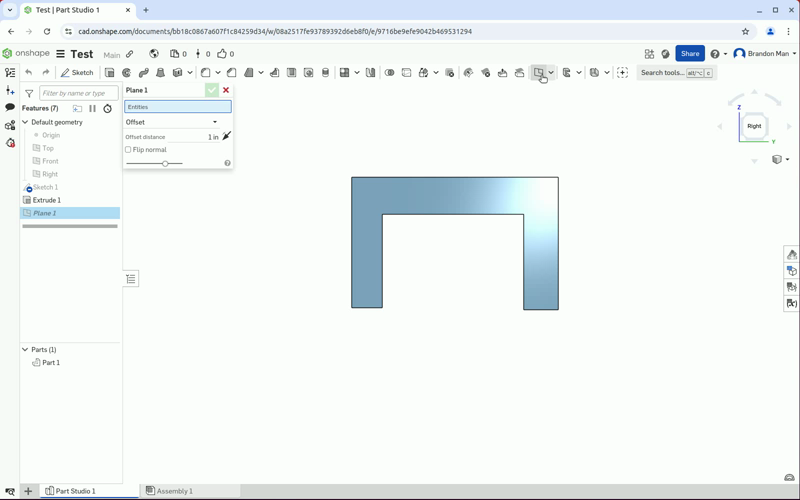
mouse_move(73, 176)
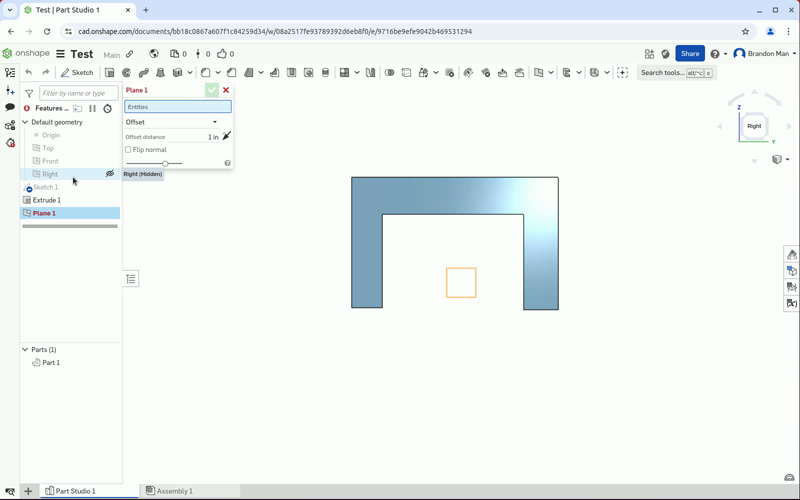
click(73, 176)
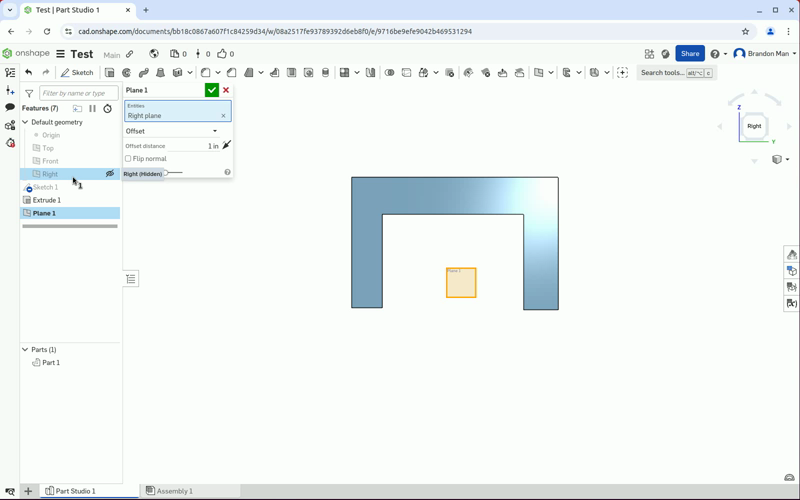
key(tab, 2)
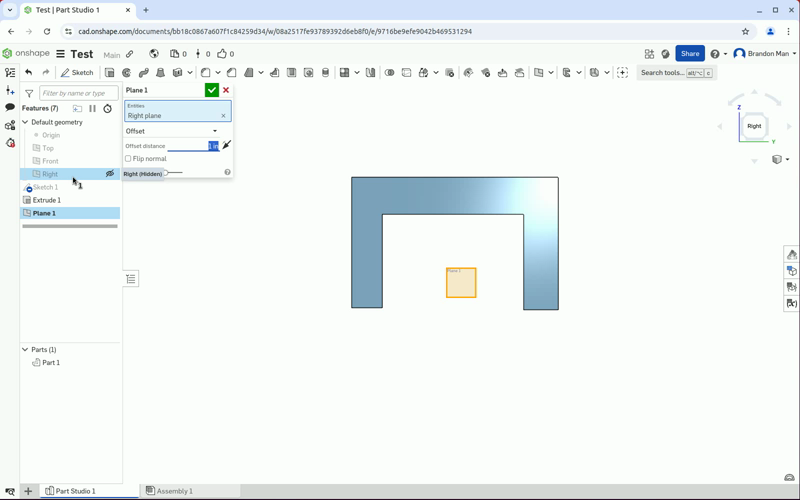
text(9.151)
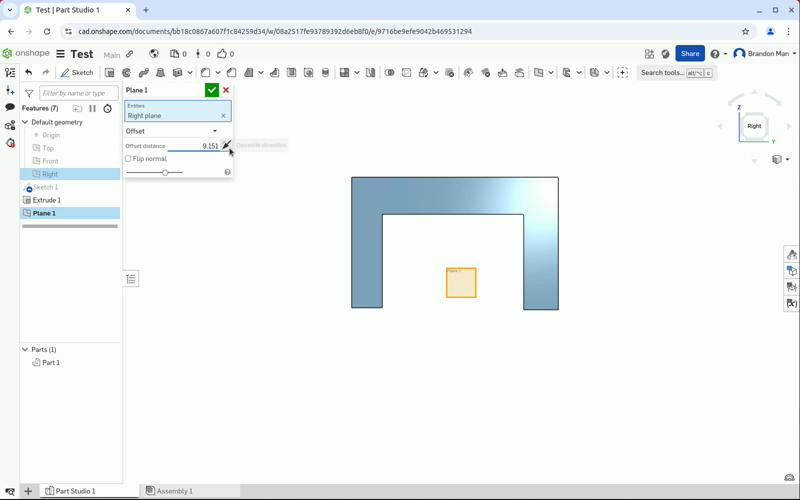
mouse_move(229, 147)
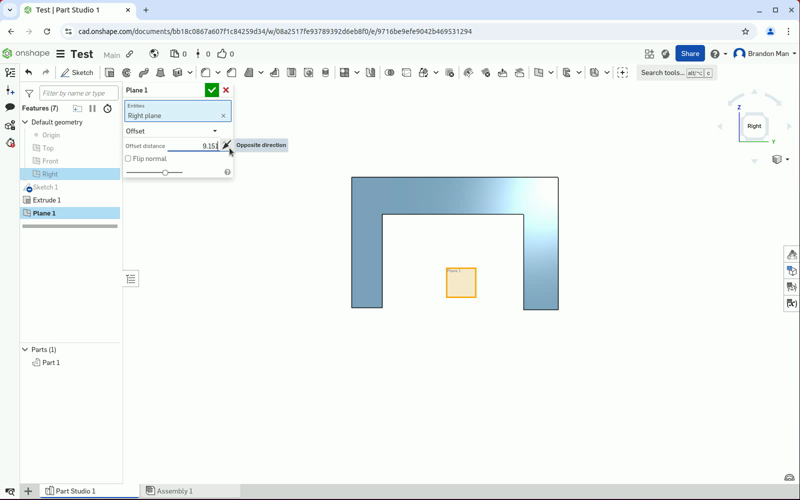
click(229, 147)
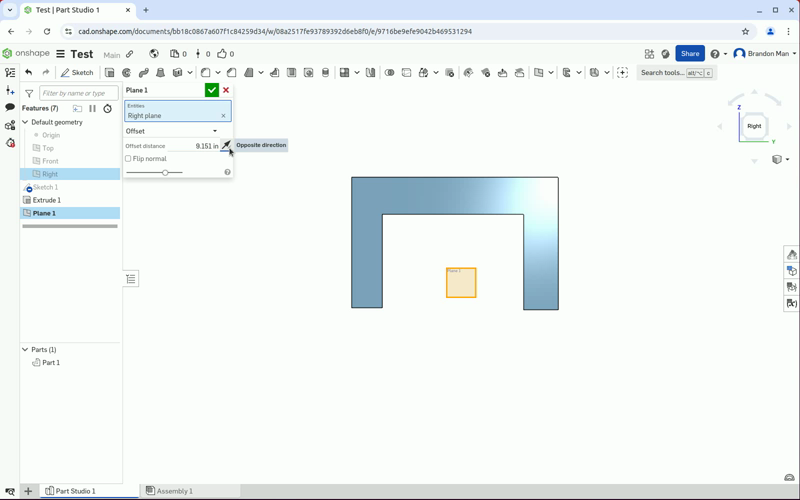
key(enter, 2)
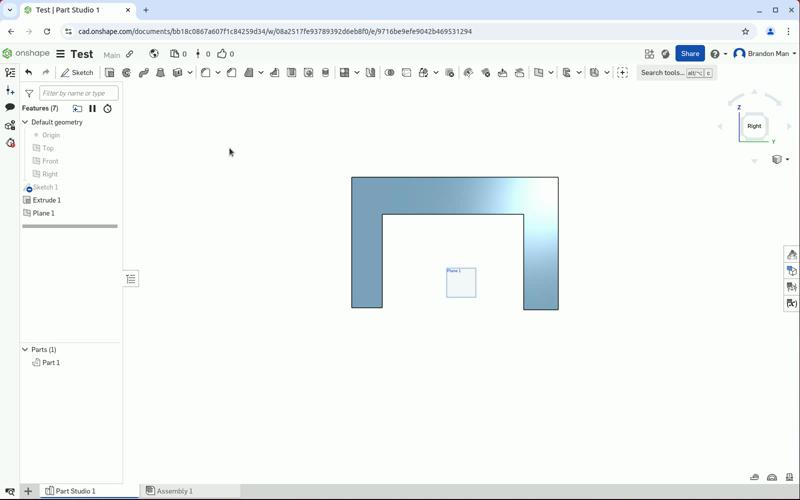
key(shift+s)
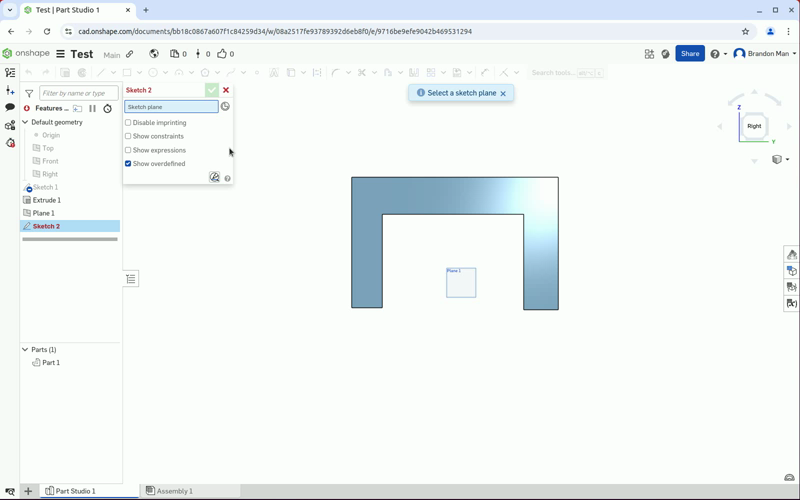
mouse_move(73, 215)
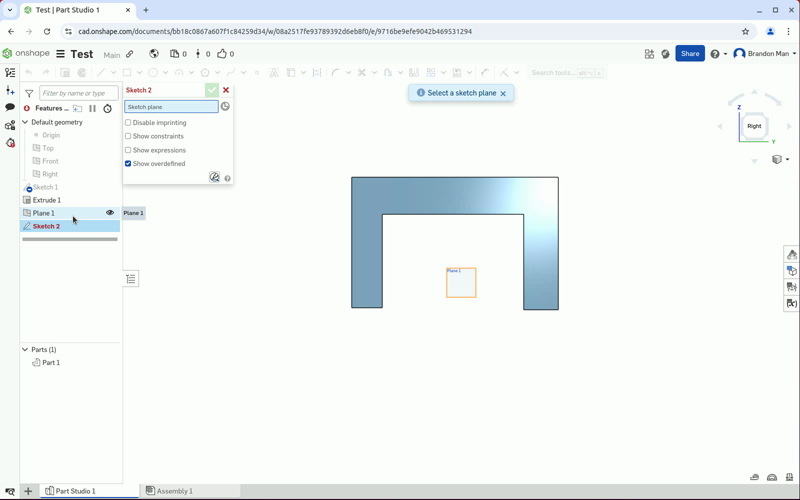
click(73, 215)
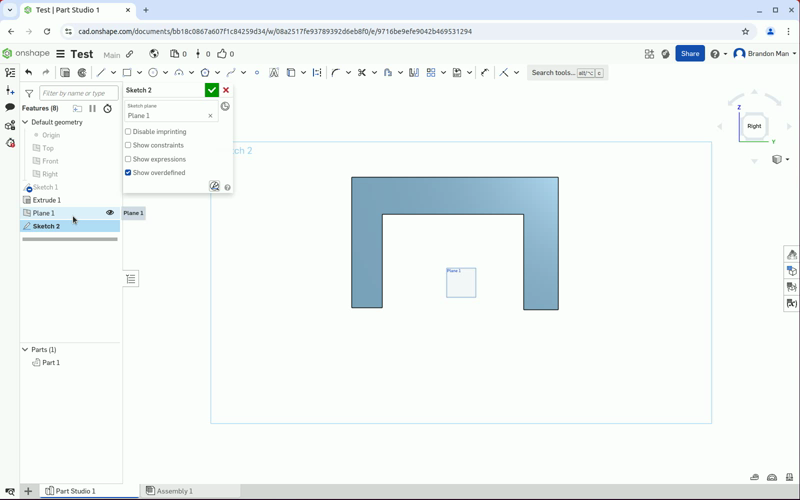
mouse_move(73, 352)
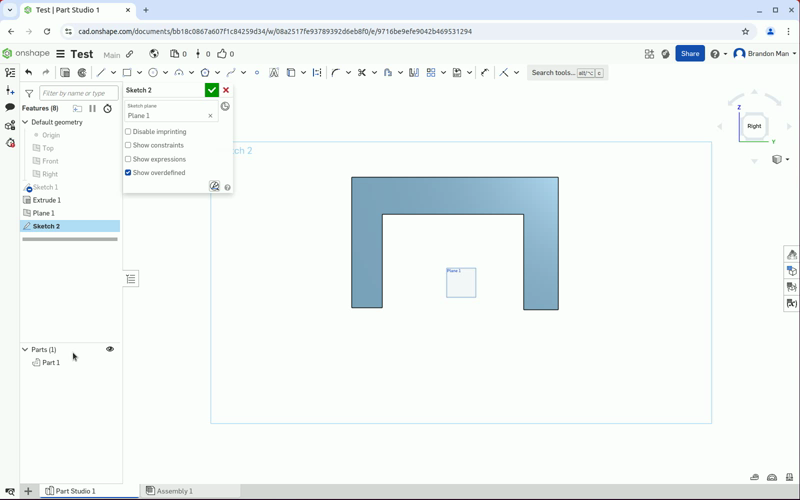
key(y)
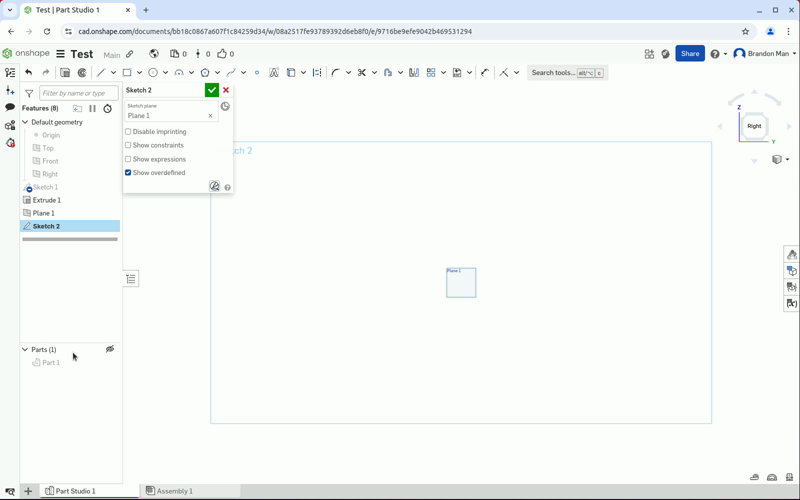
key(l)
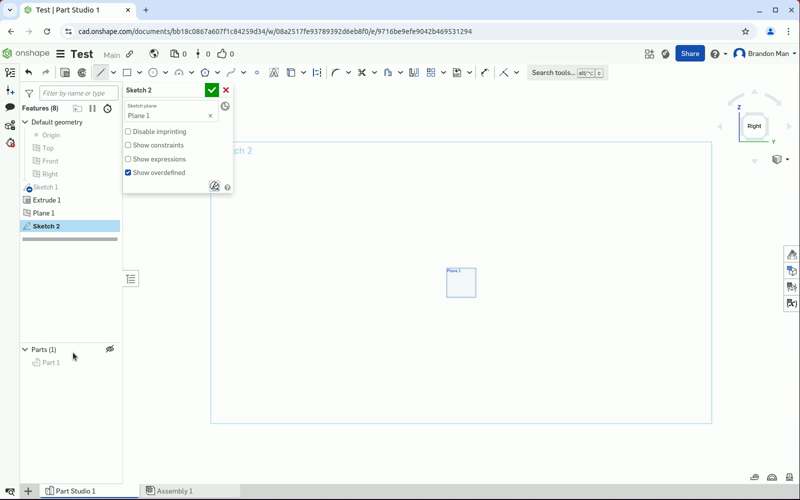
key_down(shift)
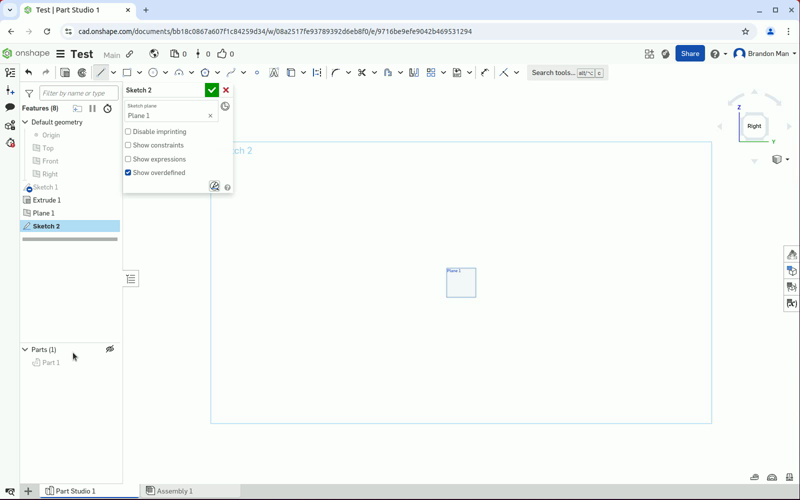
mouse_move(351, 309)
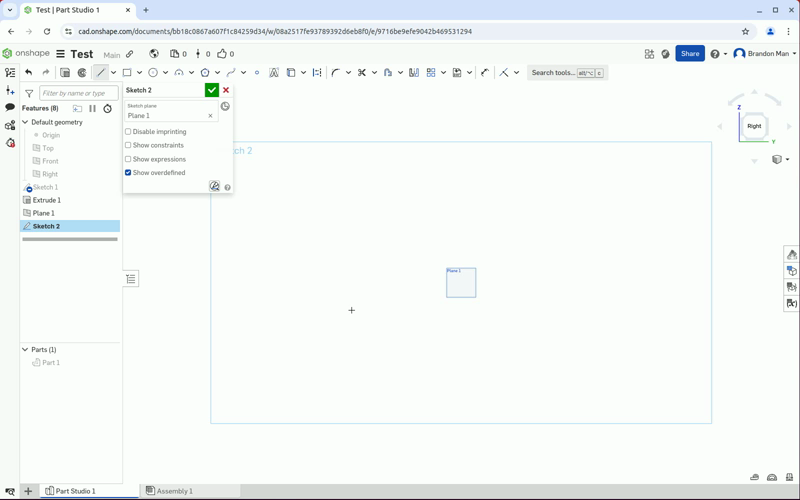
click(351, 309)
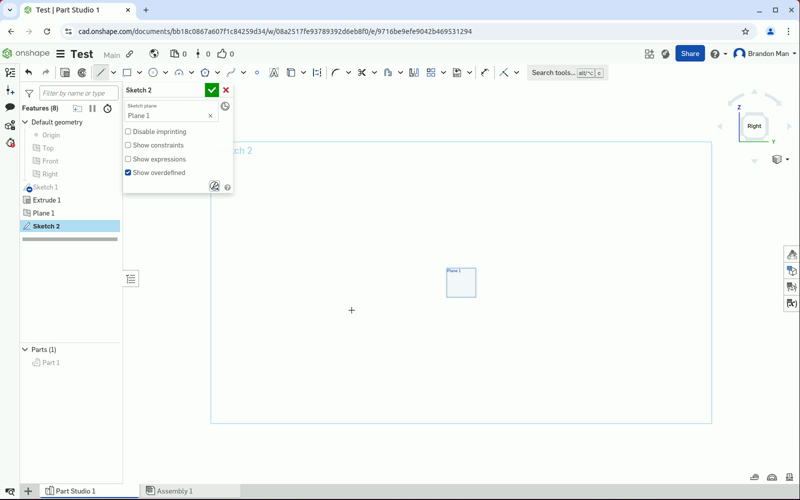
key_up(shift)
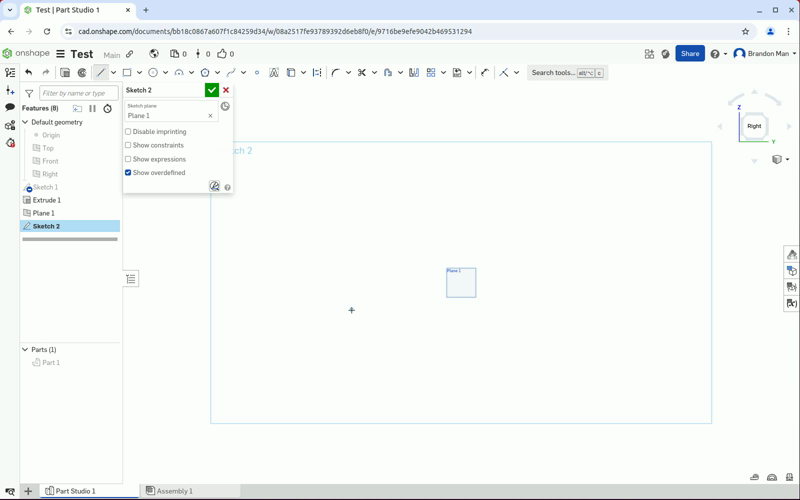
key_down(shift)
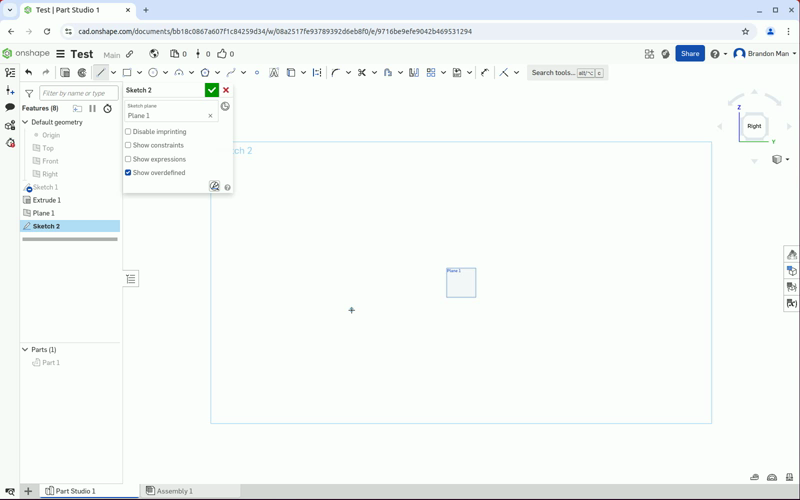
mouse_move(381, 309)
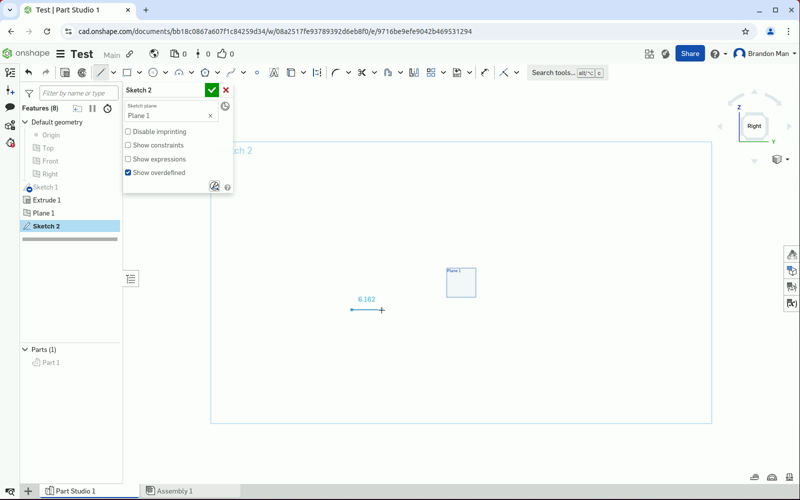
mouse_move(387, 309)
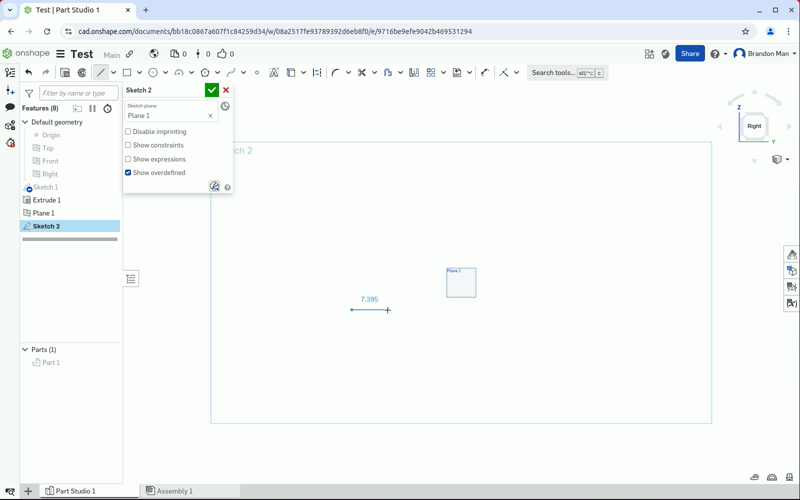
click(387, 309)
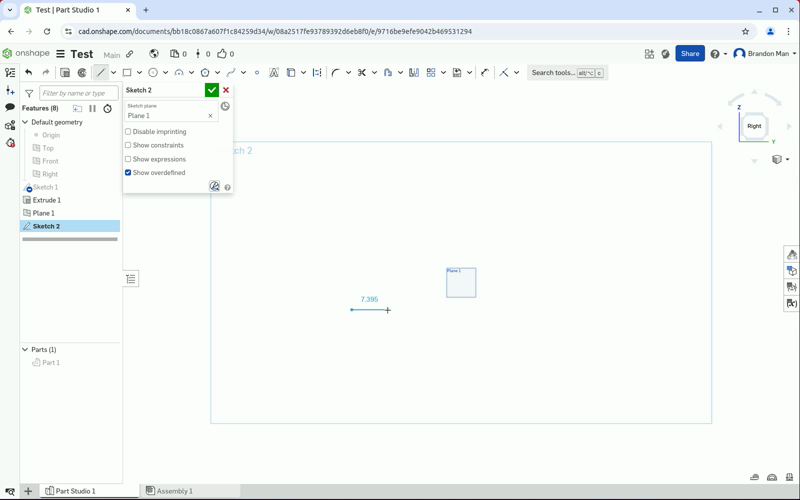
key_up(shift)
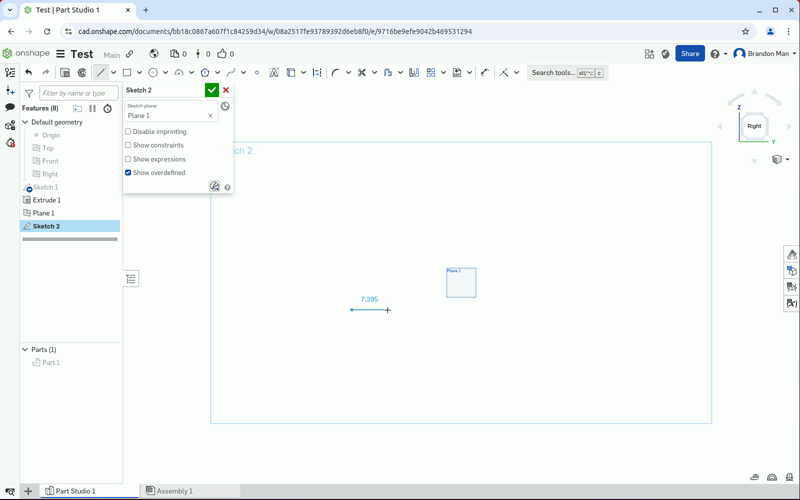
key_down(shift)
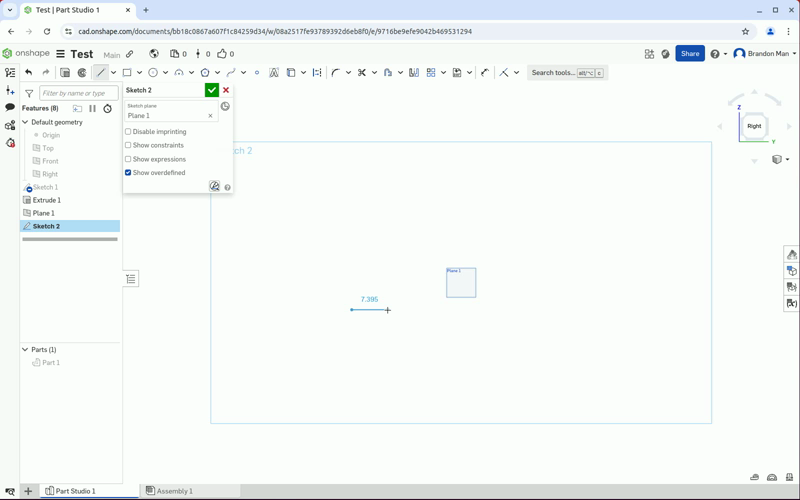
mouse_move(417, 309)
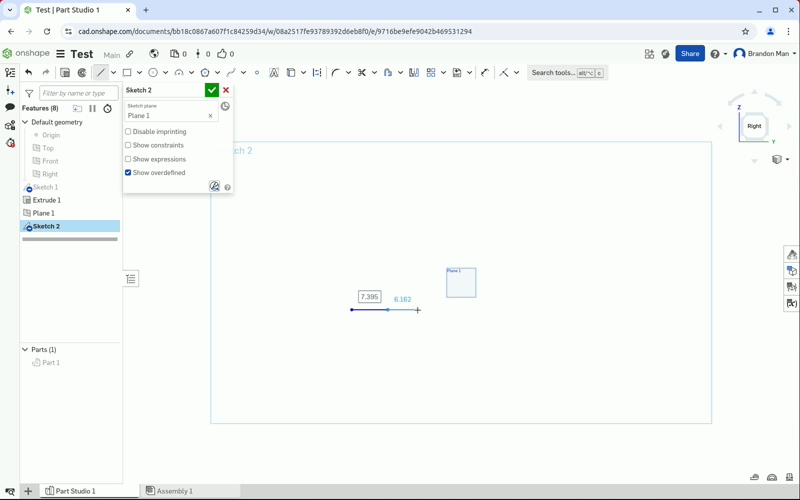
mouse_move(387, 281)
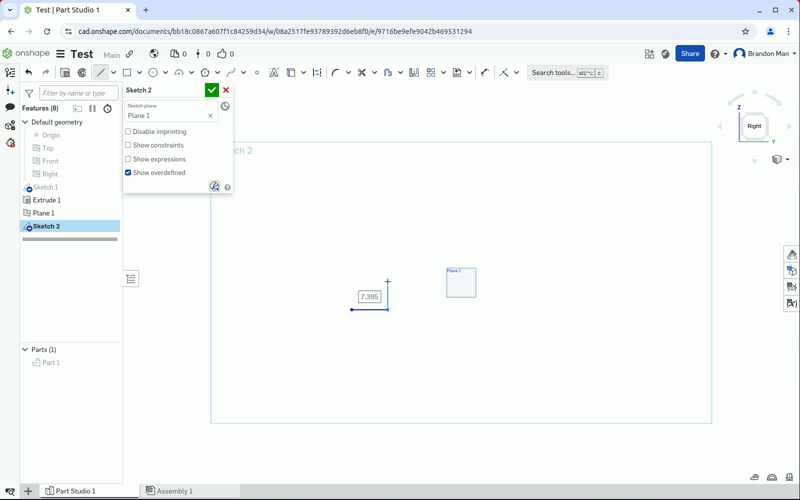
click(387, 281)
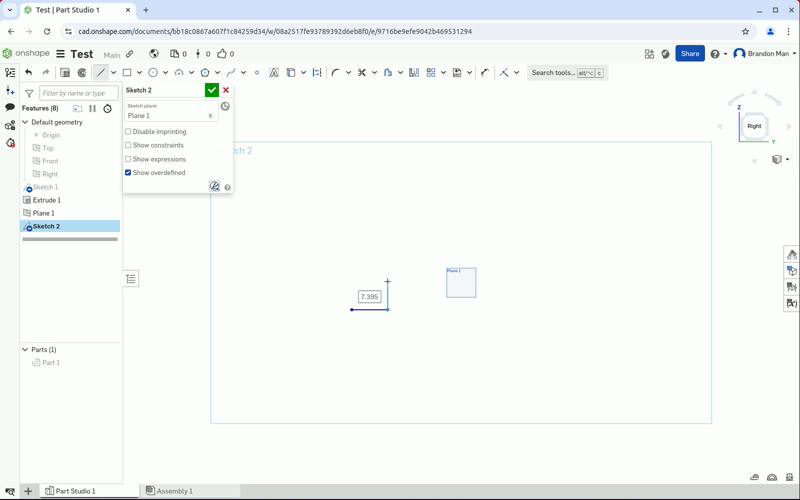
key_up(shift)
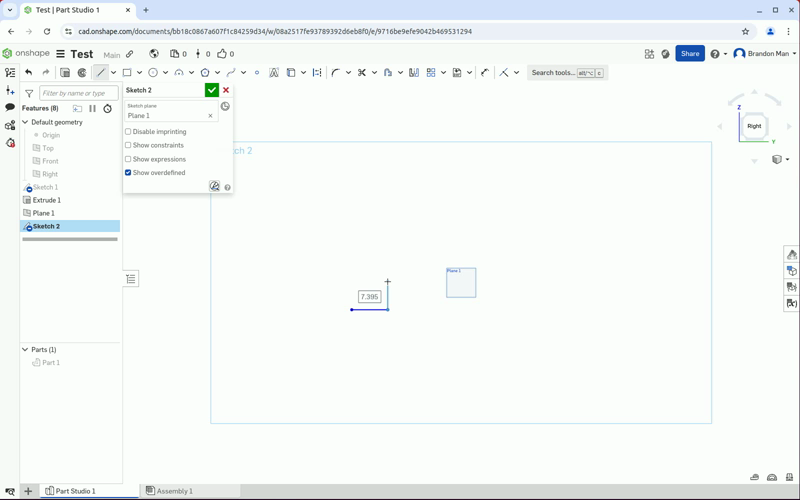
key_down(shift)
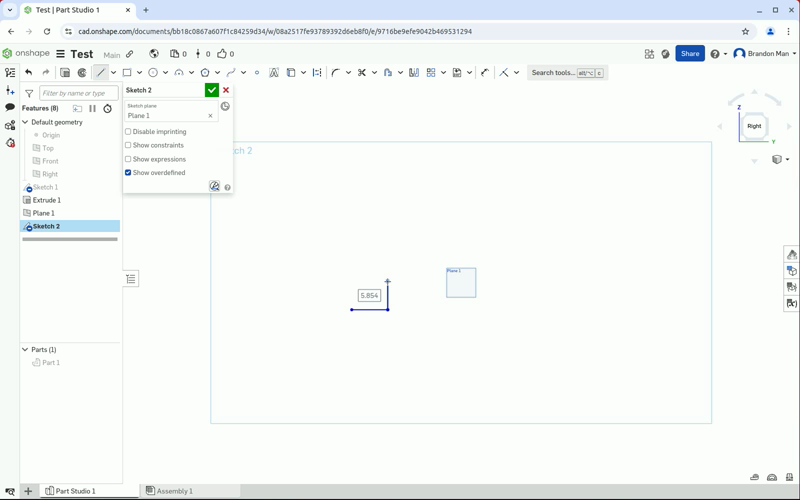
mouse_move(417, 281)
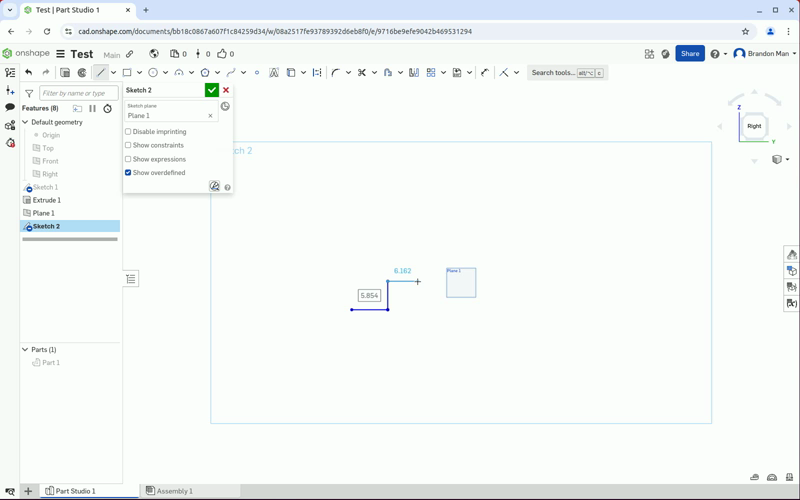
mouse_move(351, 281)
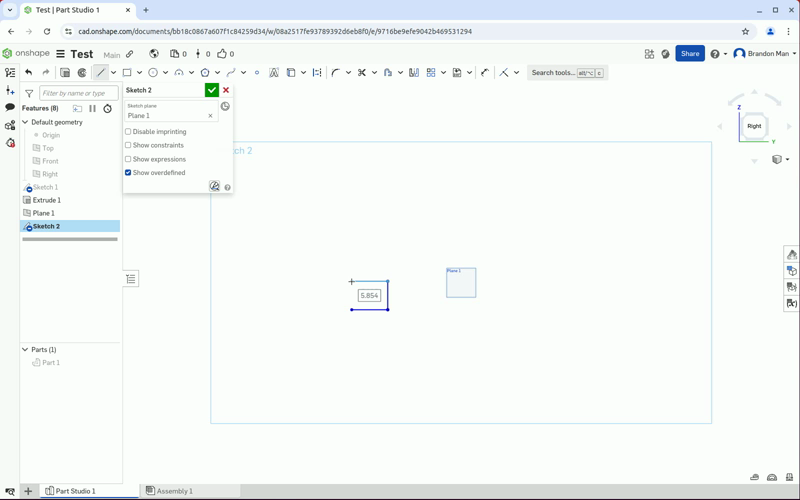
click(351, 281)
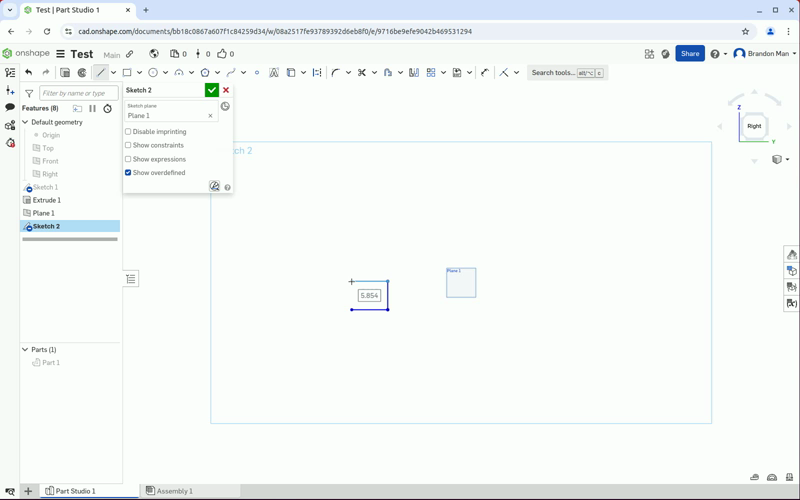
key_up(shift)
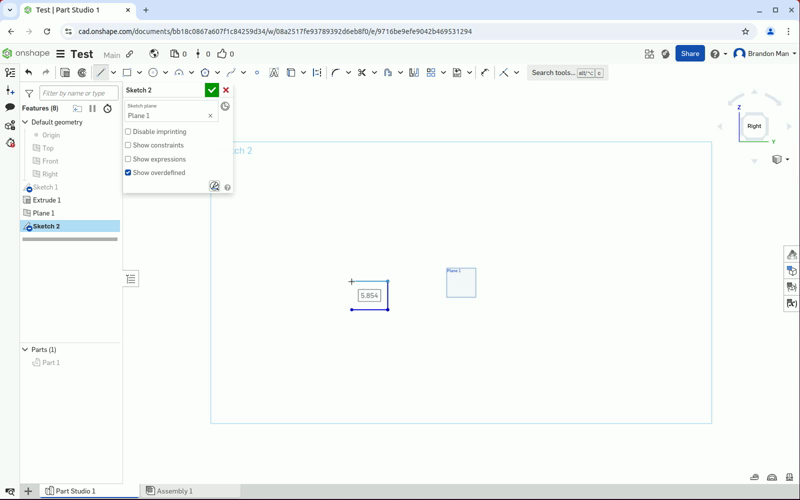
mouse_move(381, 281)
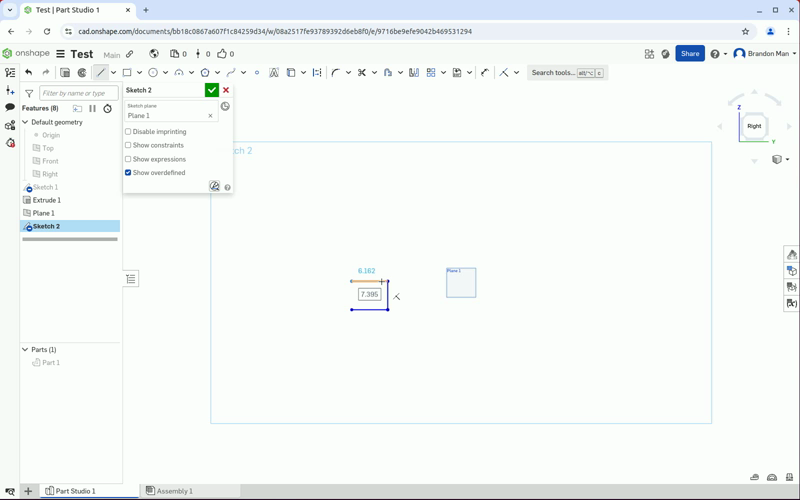
key_down(shift)
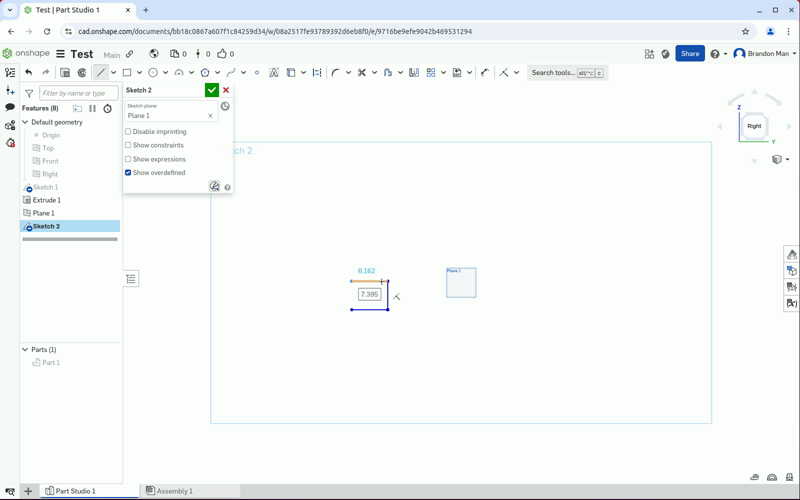
mouse_move(351, 309)
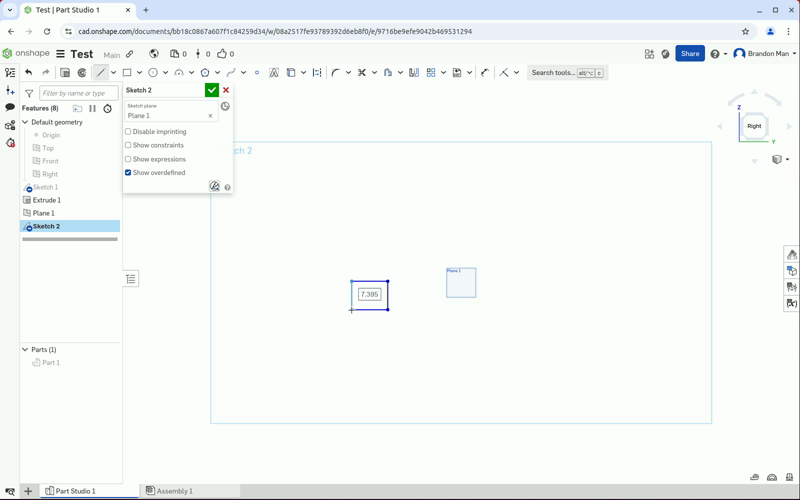
key_up(shift)
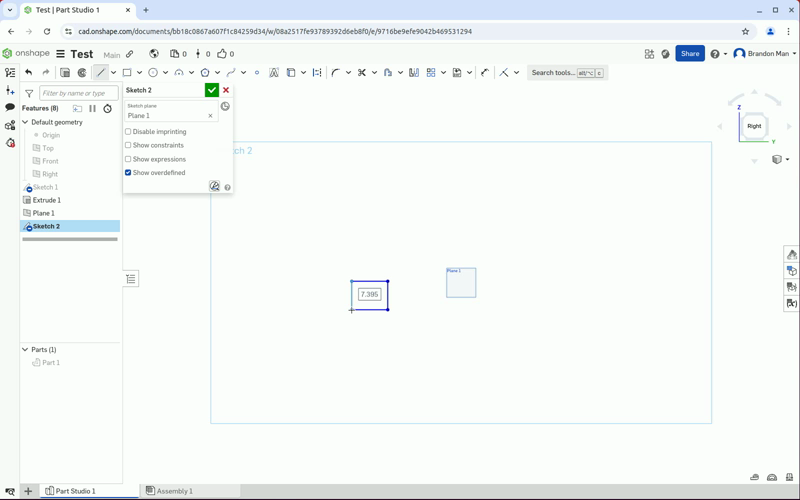
click(351, 309)
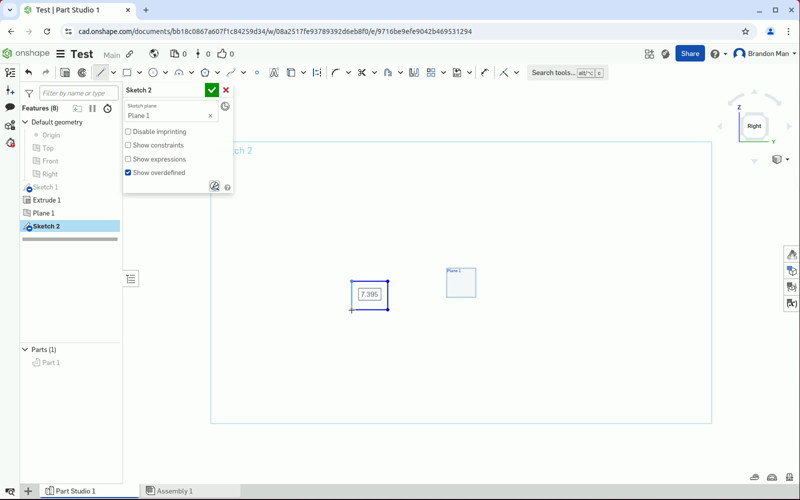
key(esc)
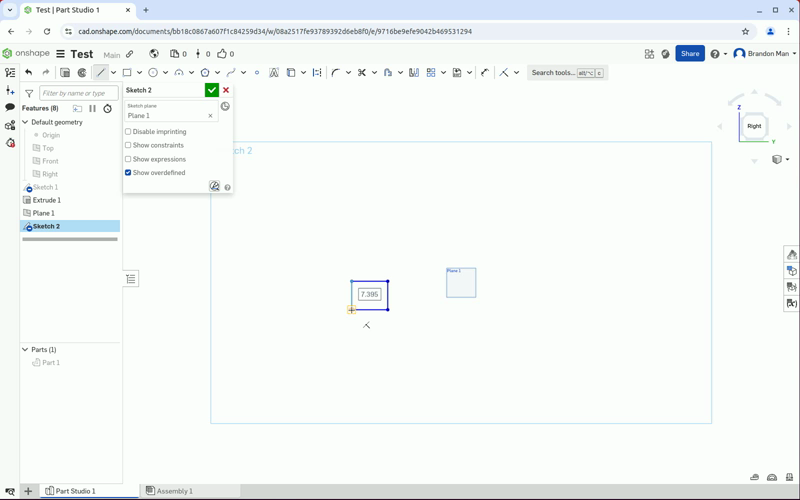
mouse_move(385, 283)
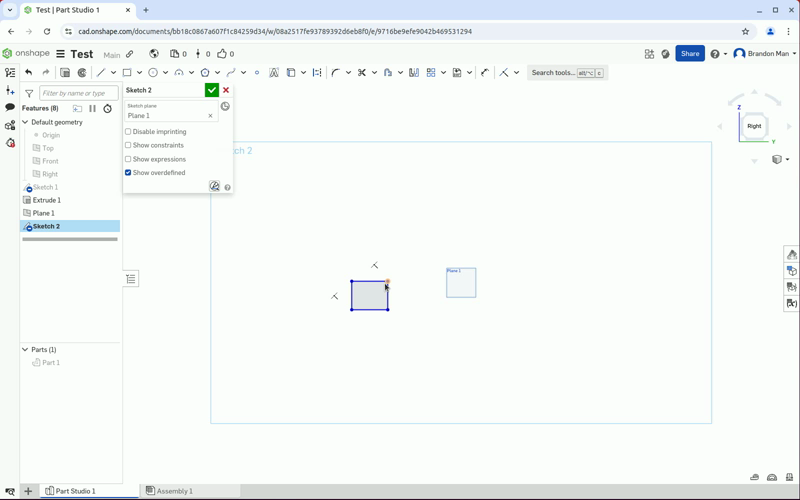
scroll(6)
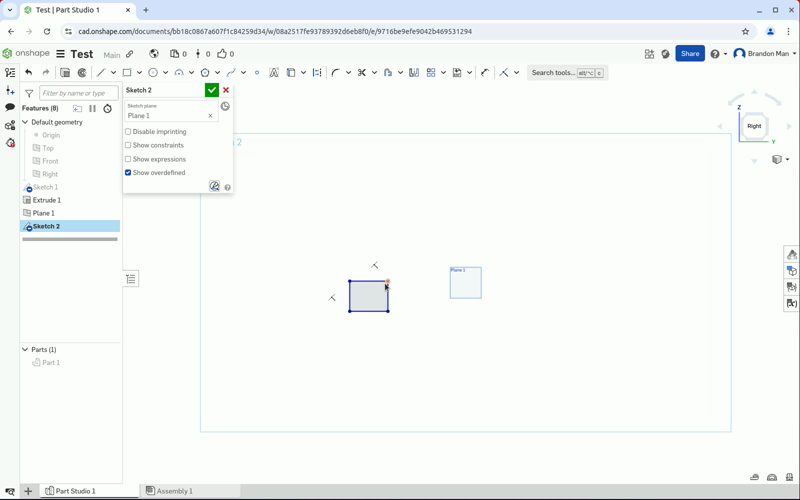
scroll(6)
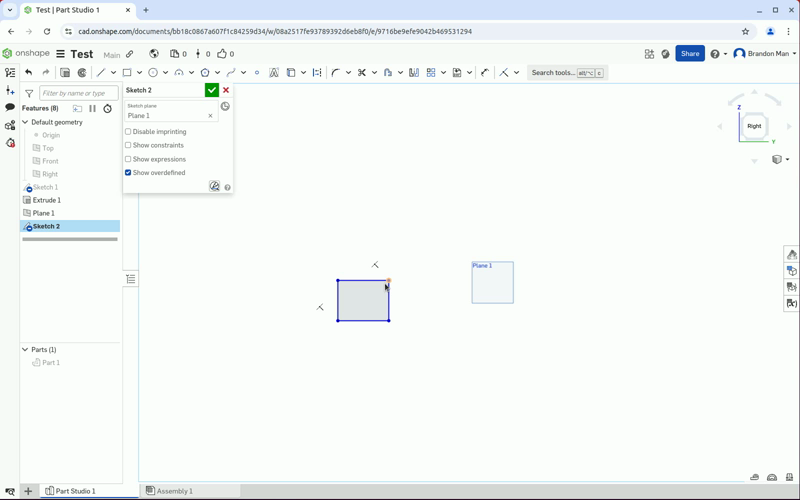
scroll(6)
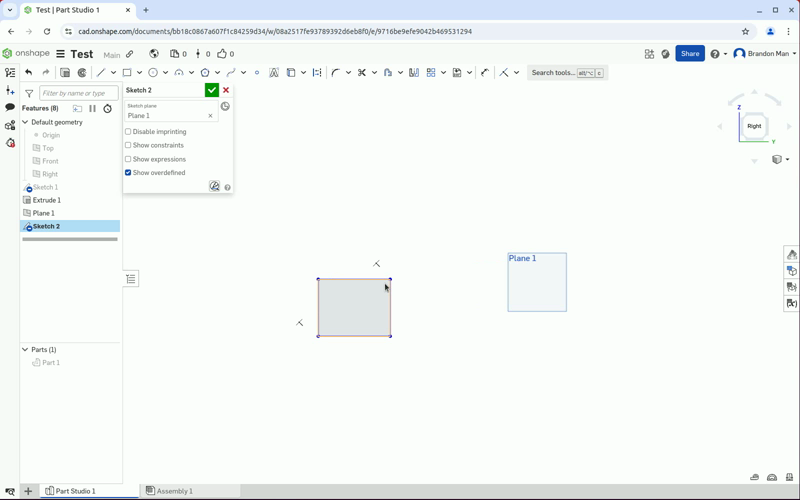
scroll(6)
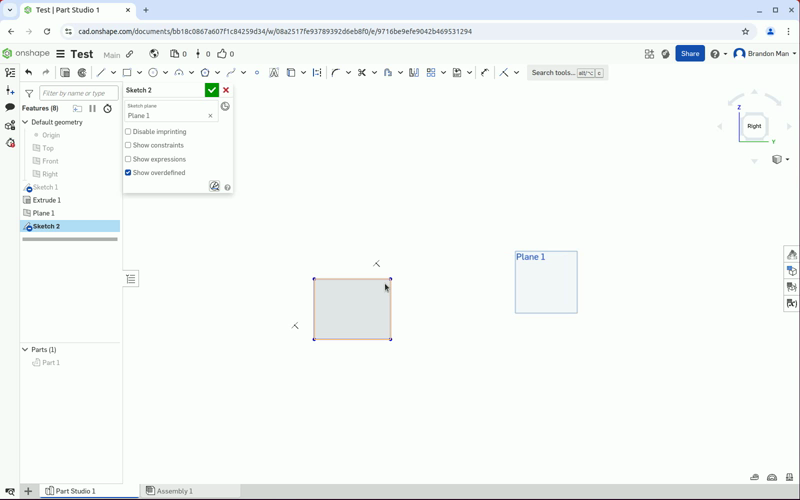
scroll(6)
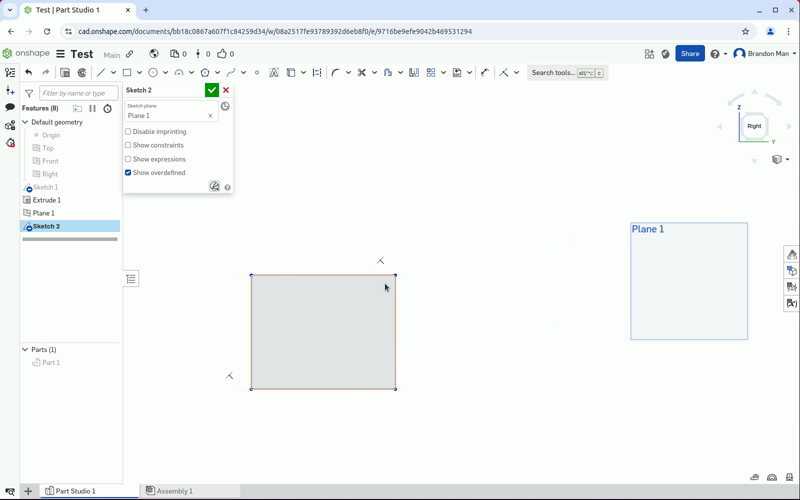
scroll(6)
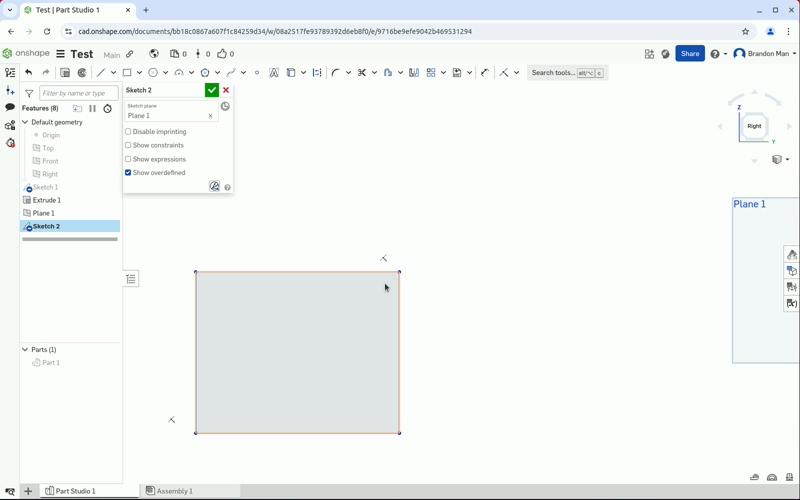
scroll(6)
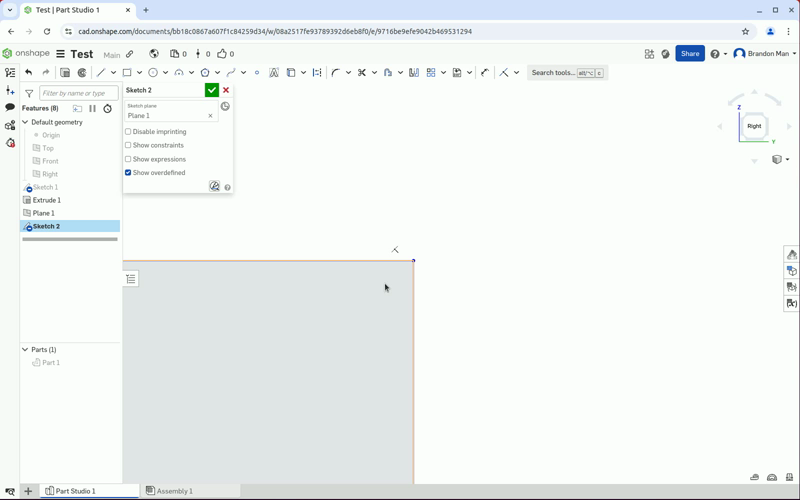
click(385, 283)
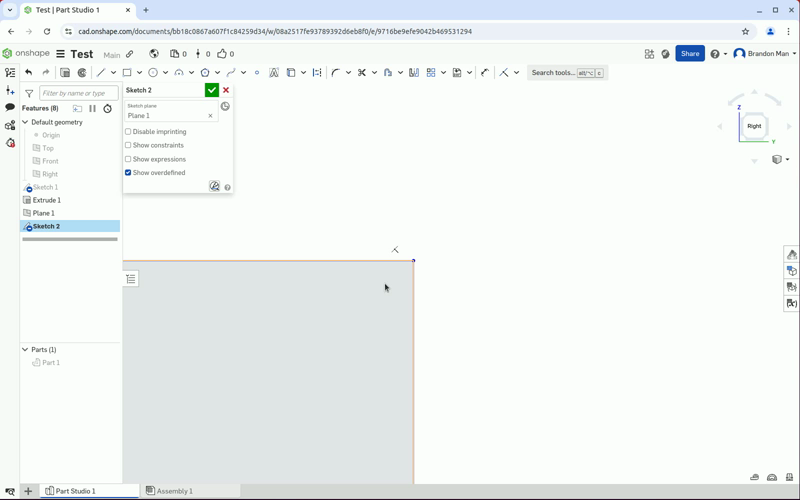
scroll(-6)
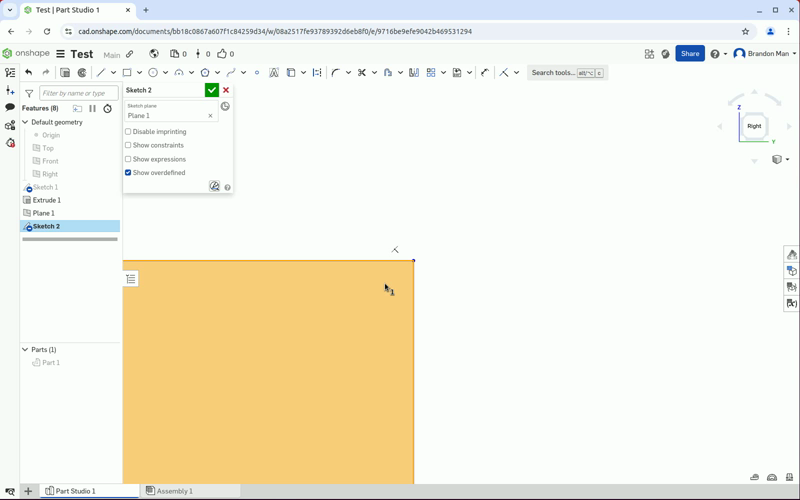
scroll(-6)
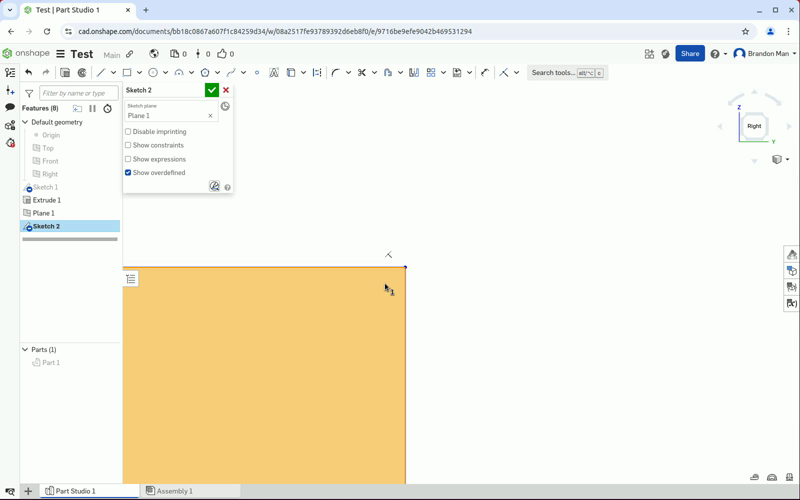
scroll(-6)
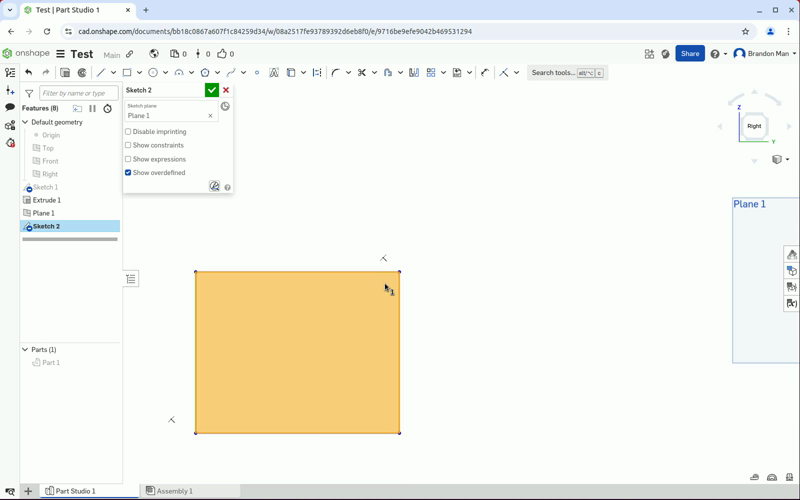
scroll(-6)
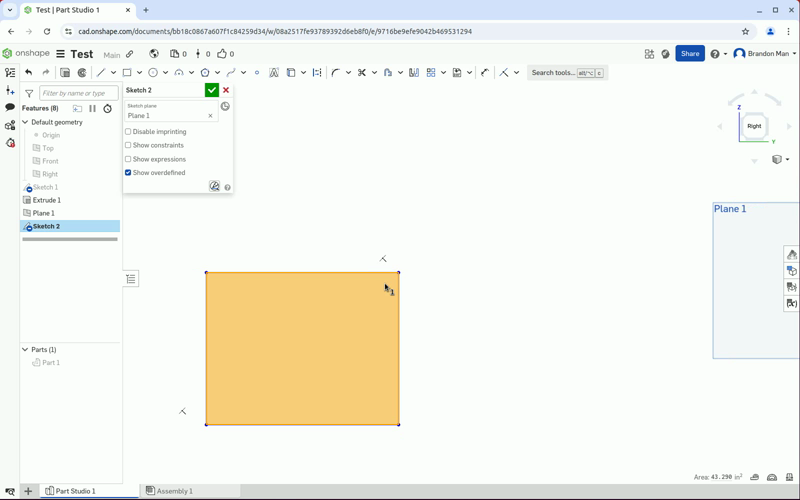
scroll(-6)
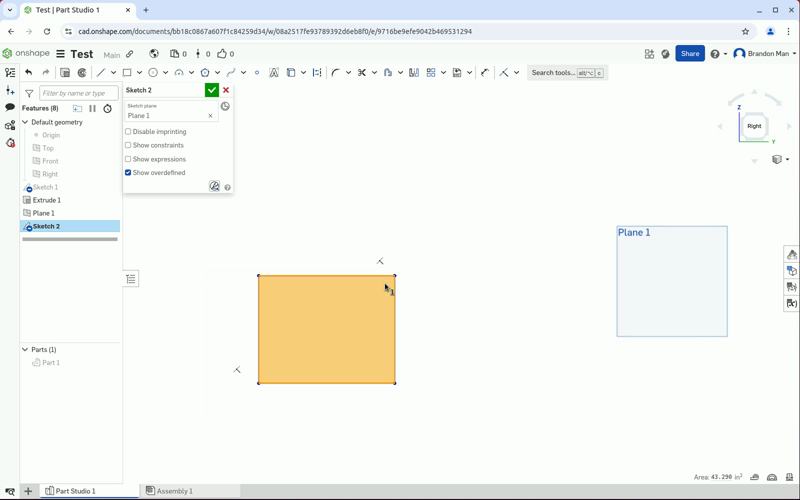
scroll(-6)
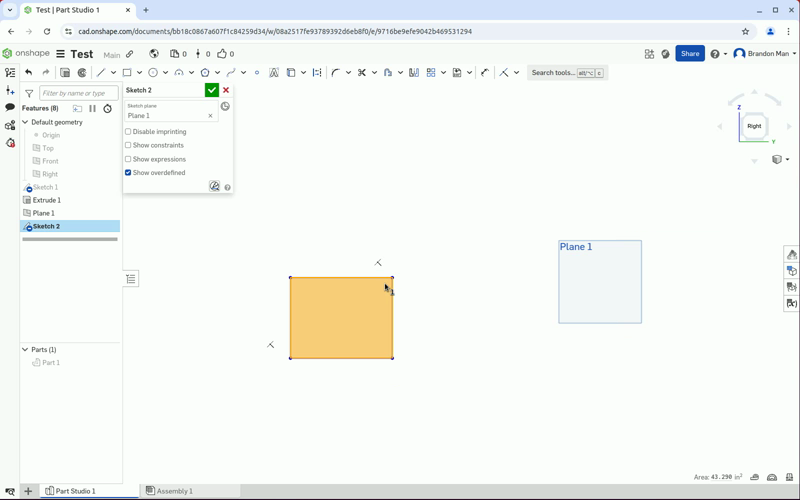
scroll(-6)
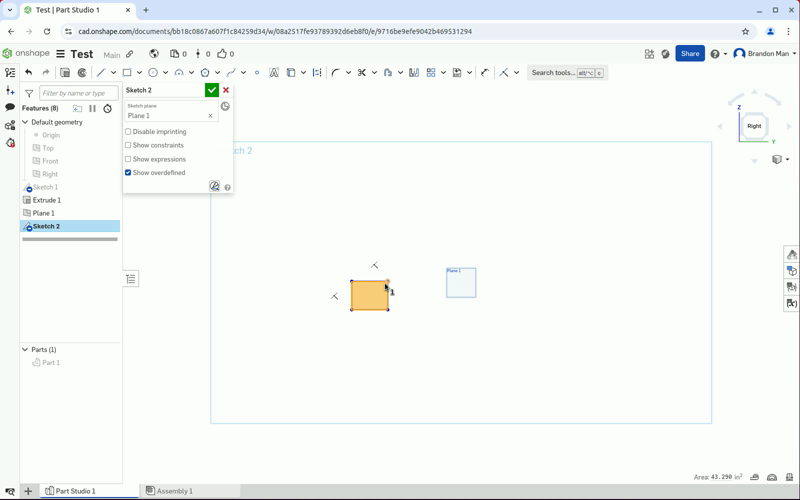
mouse_move(73, 352)
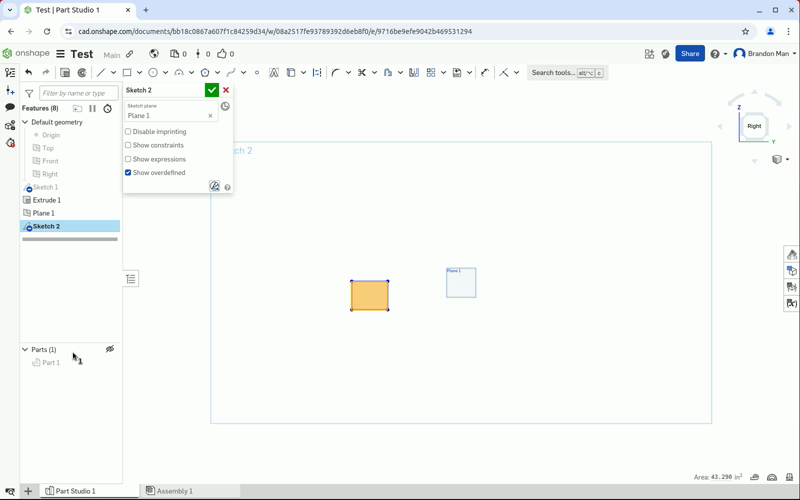
key(shift+y)
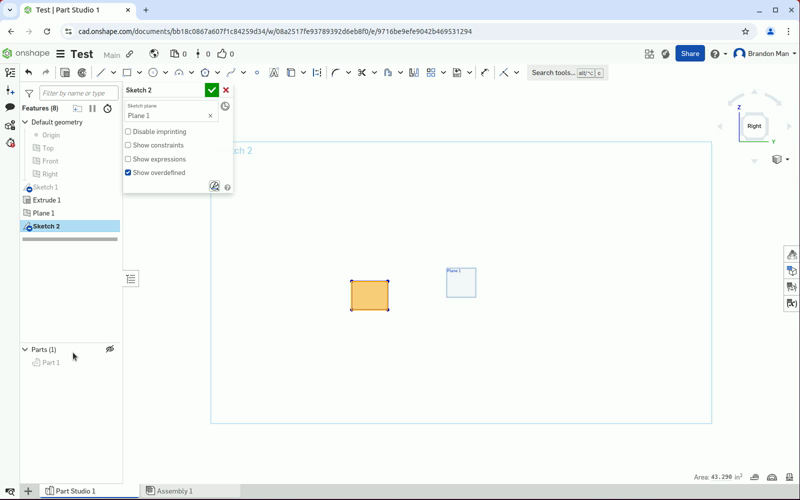
key(shift+e)
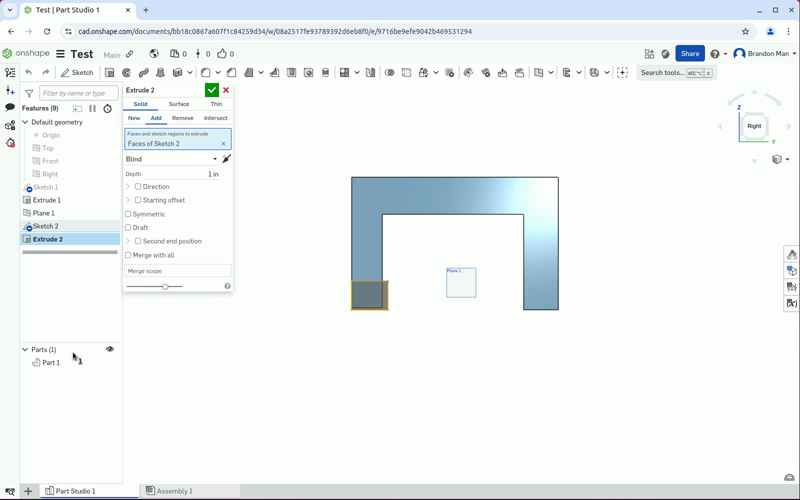
mouse_move(143, 106)
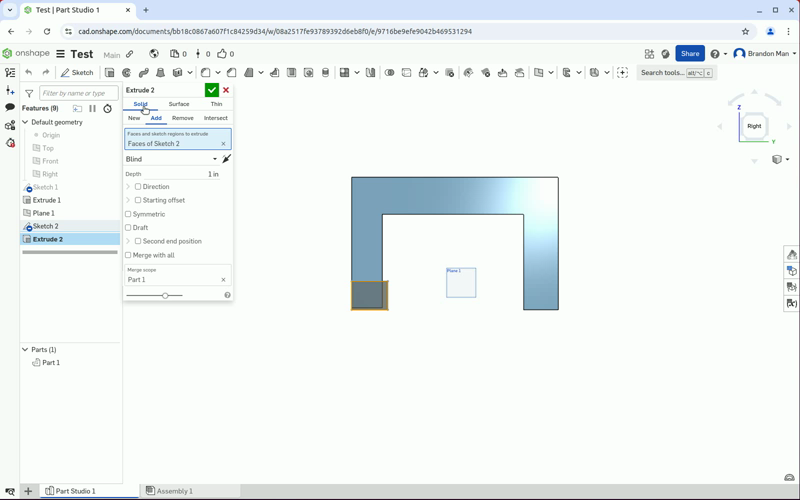
click(143, 106)
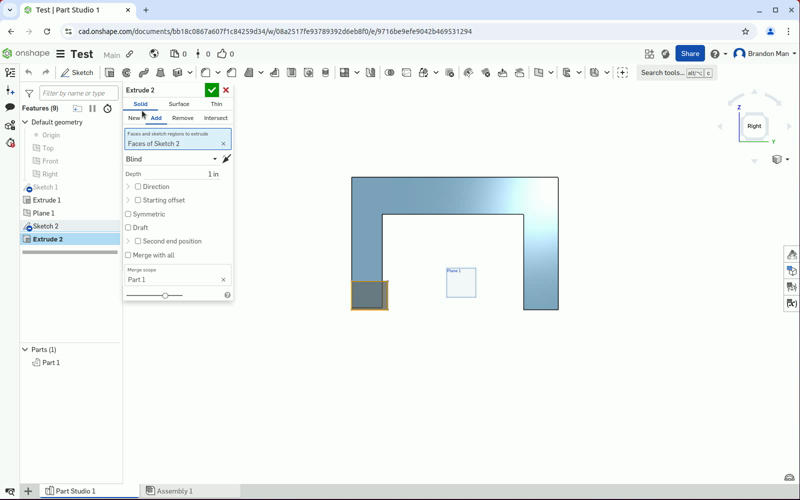
mouse_move(137, 120)
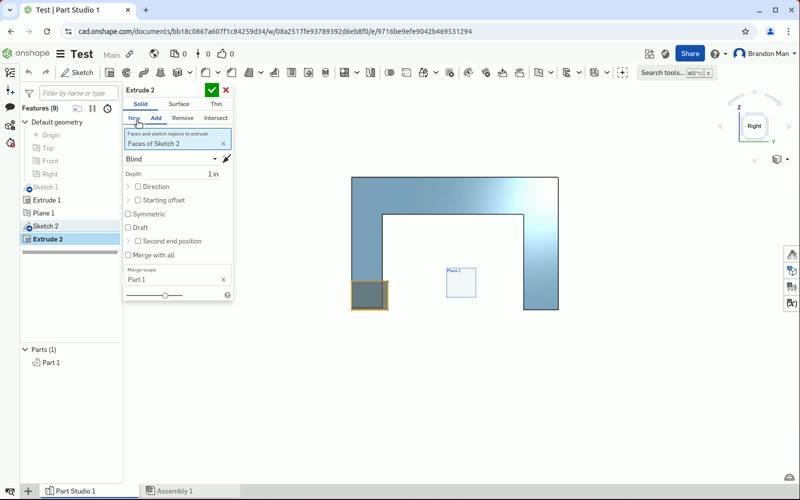
click(137, 120)
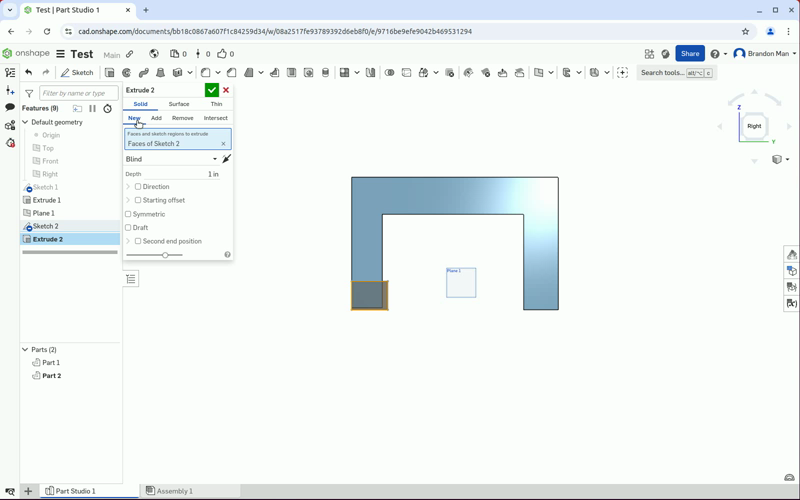
key(tab, 4)
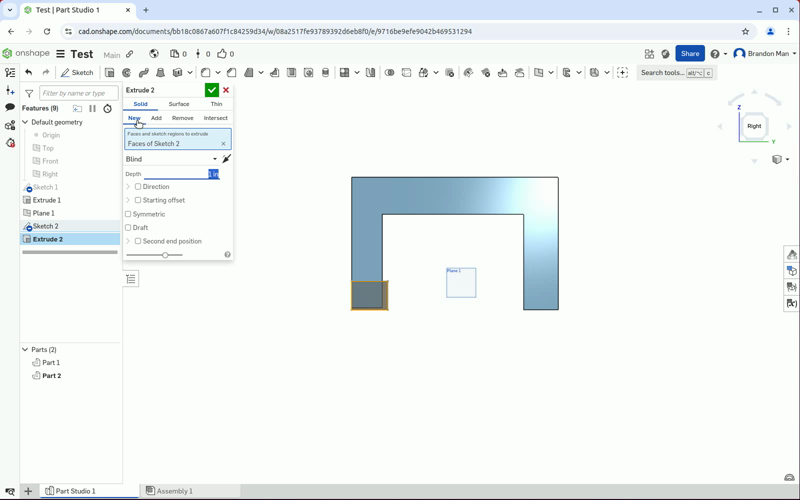
text(12.758)
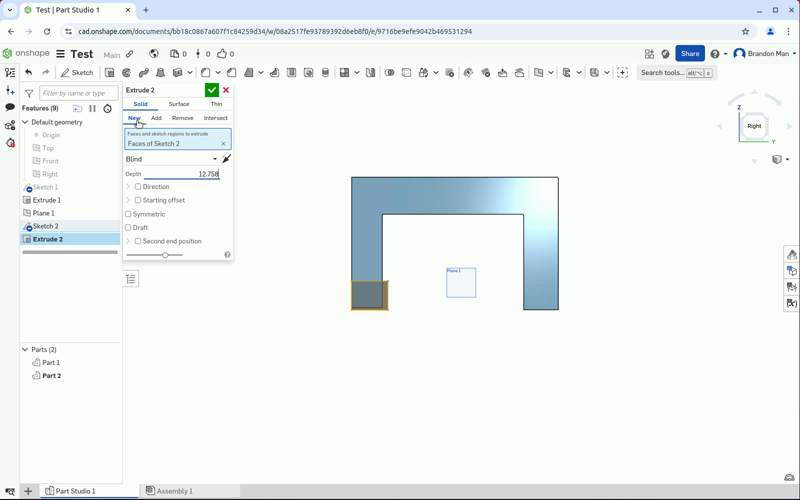
key(enter)
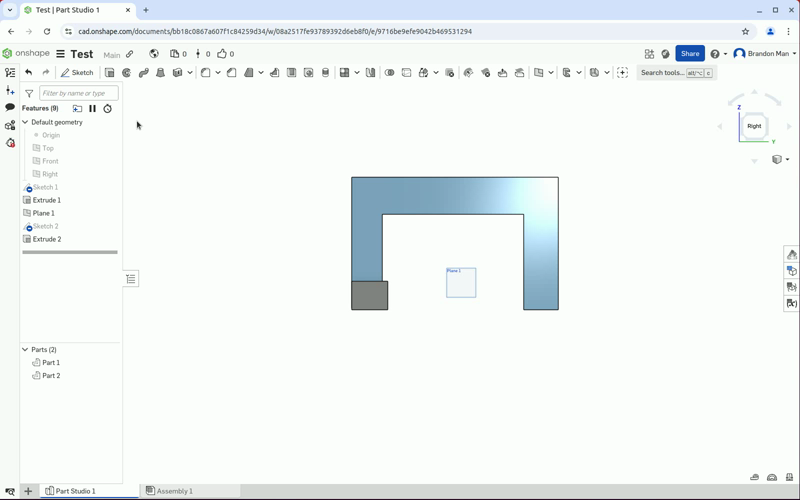
key(shift+h)
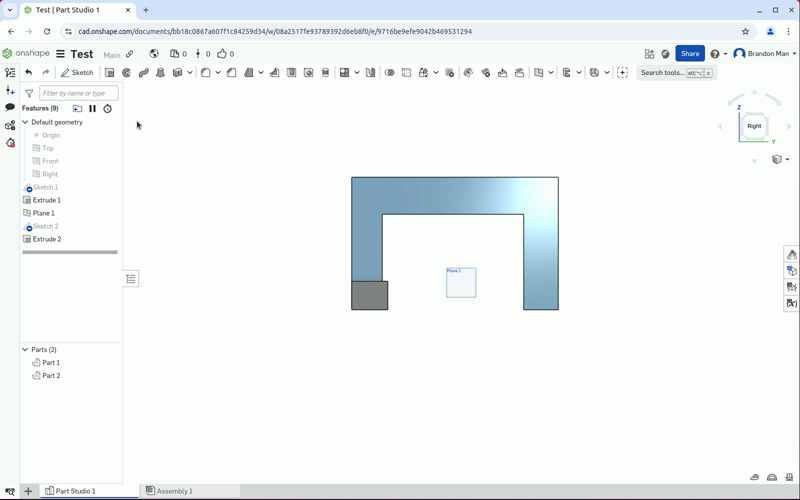
key(shift+h)
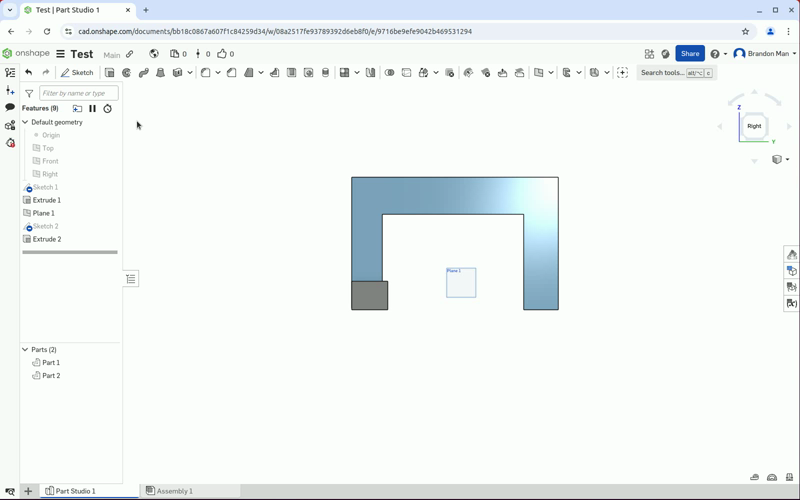
mouse_move(73, 189)
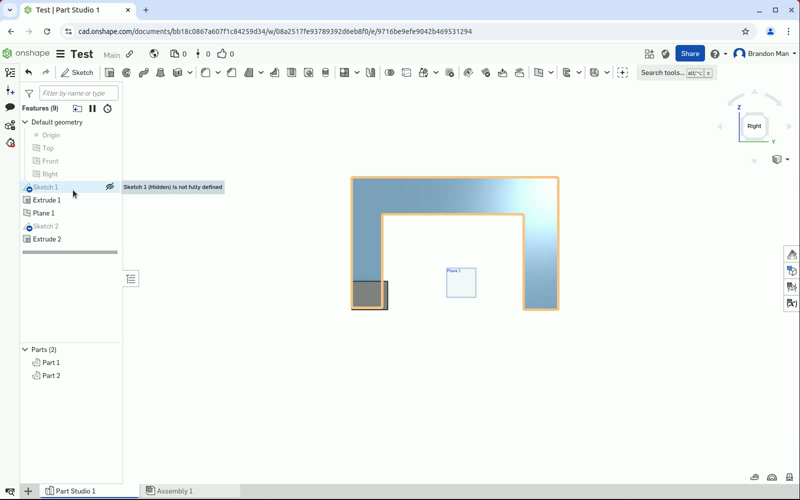
click(73, 189)
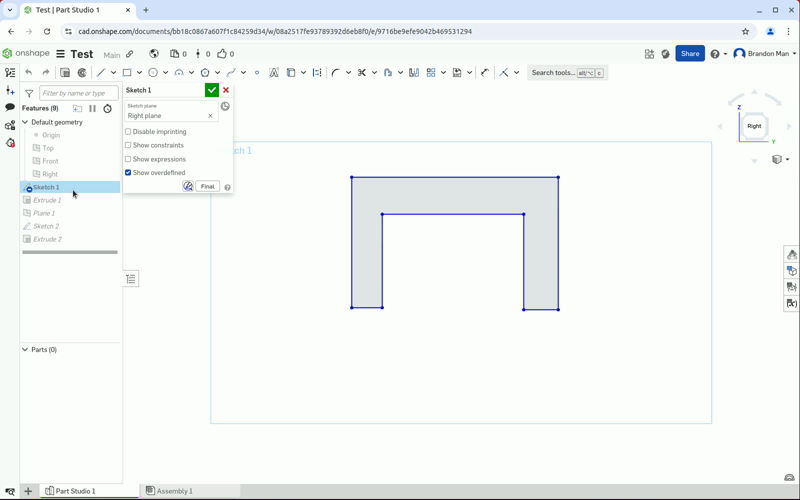
mouse_move(229, 92)
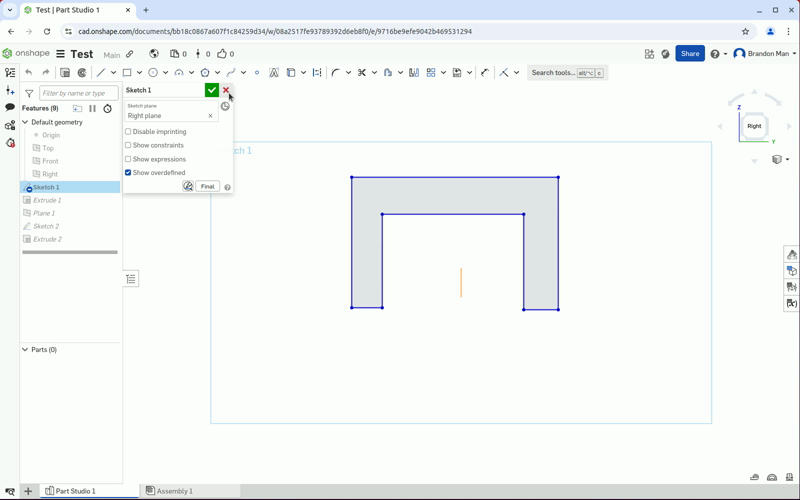
click(229, 92)
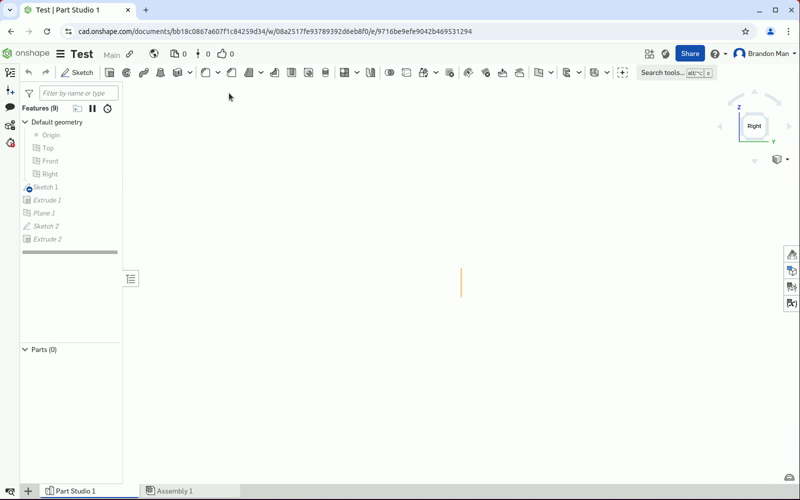
key(shift+s)
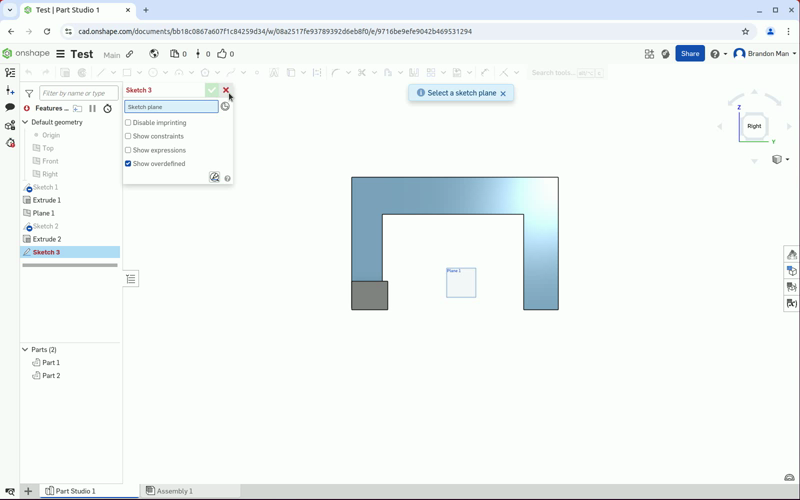
mouse_move(73, 215)
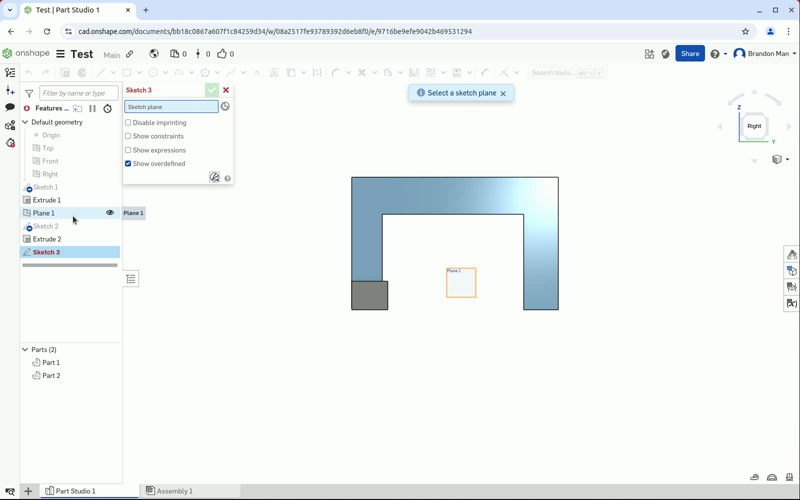
click(73, 215)
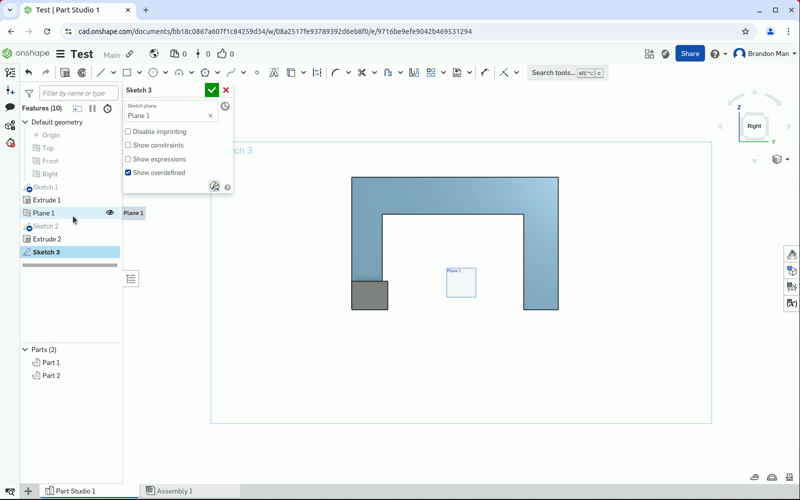
mouse_move(73, 352)
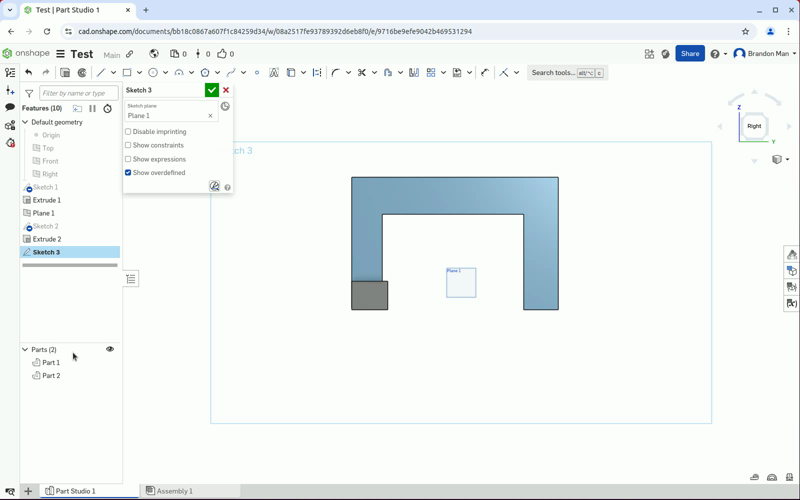
key(y)
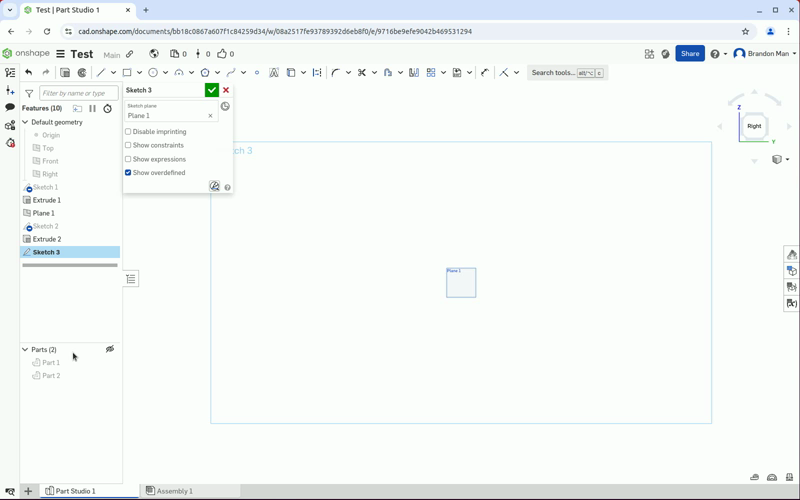
key(l)
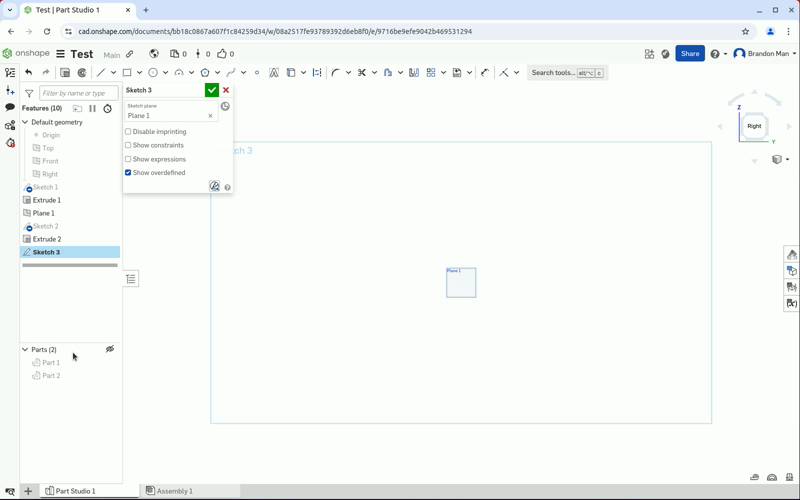
key_down(shift)
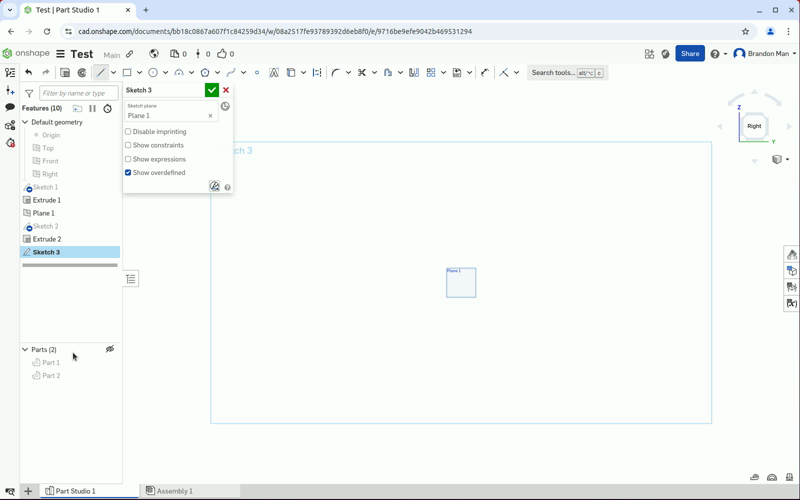
mouse_move(528, 307)
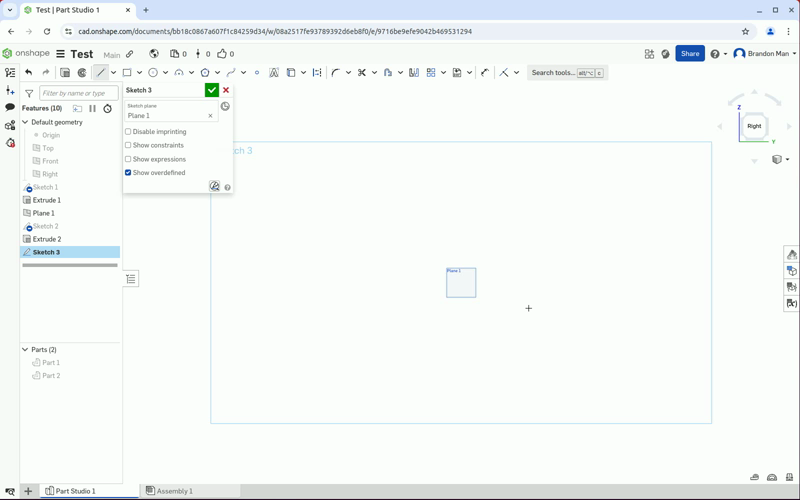
click(528, 307)
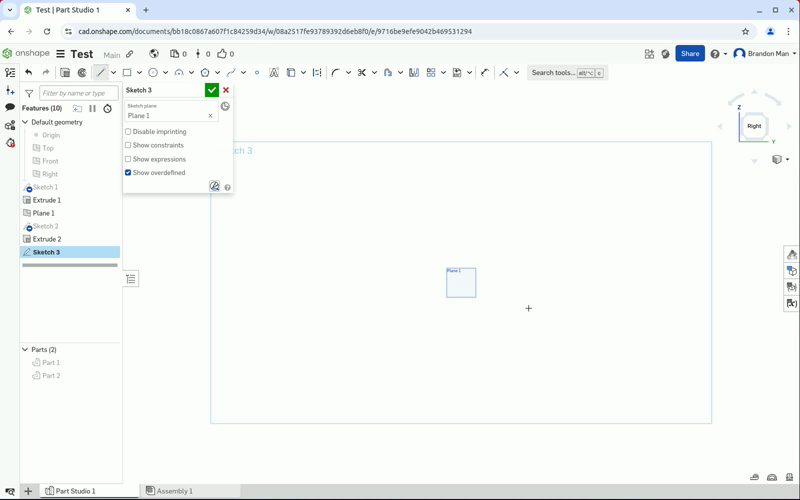
key_up(shift)
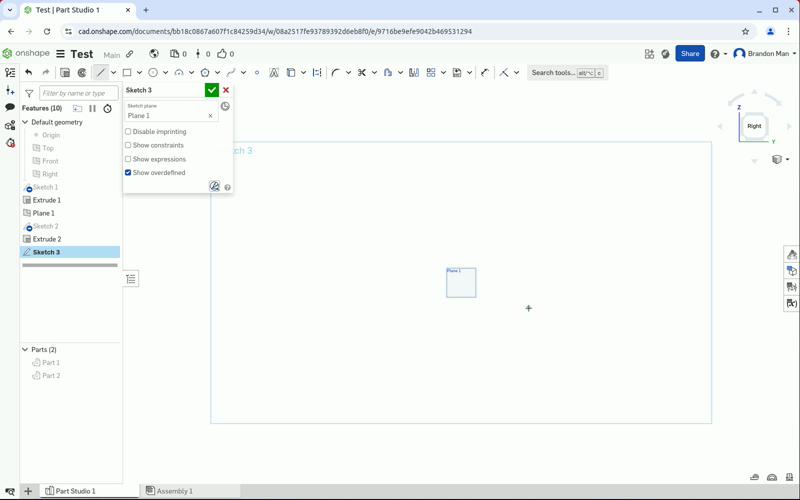
key_down(shift)
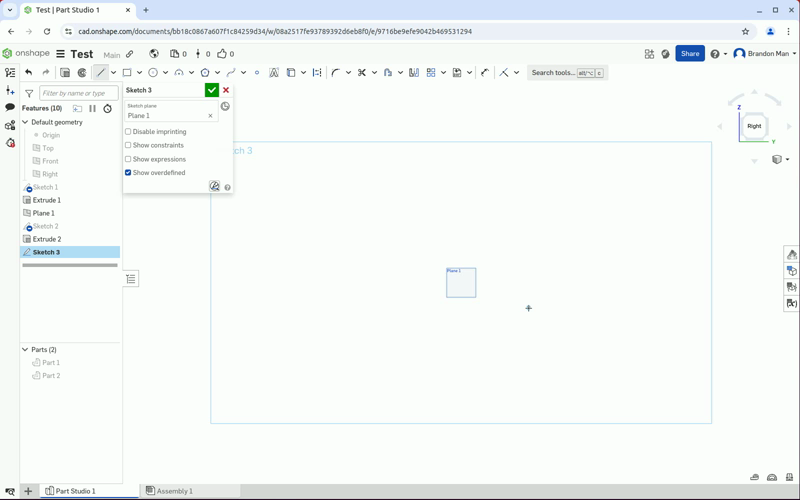
mouse_move(558, 307)
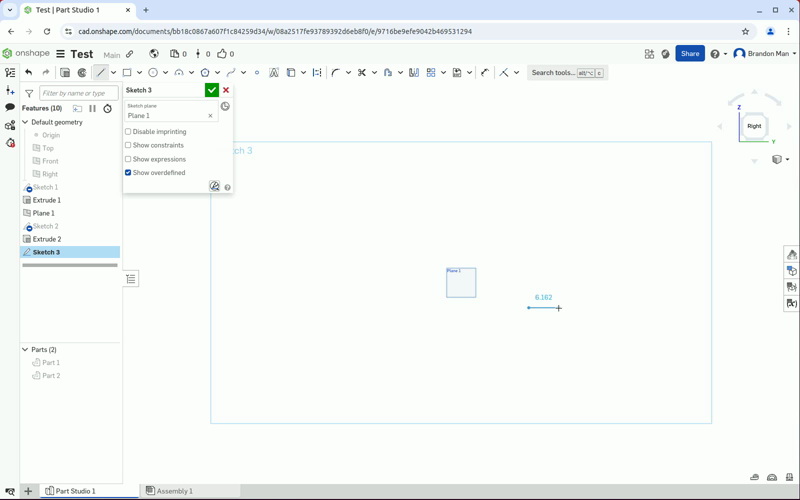
mouse_move(560, 307)
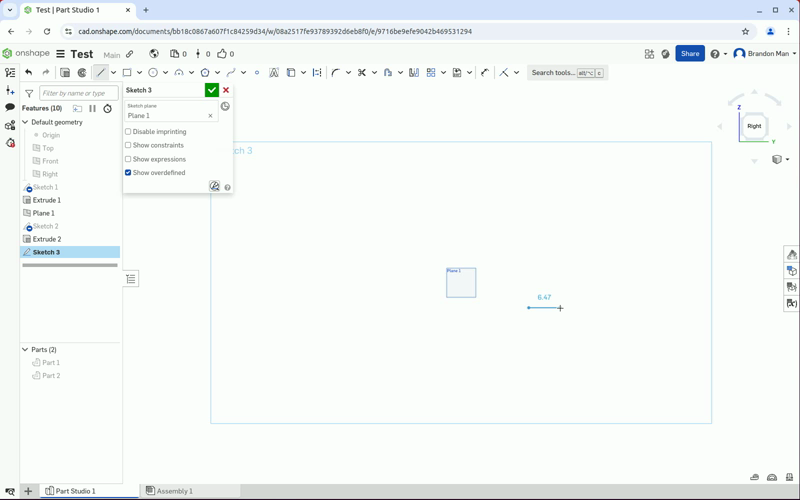
click(560, 307)
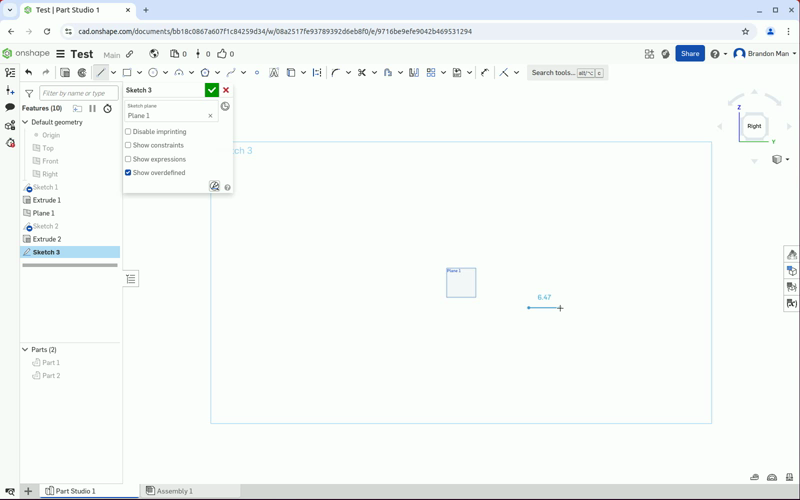
key_up(shift)
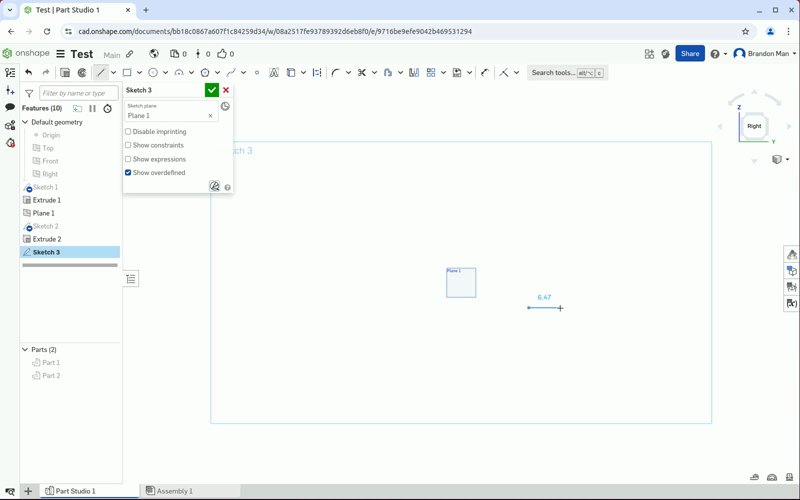
key_down(shift)
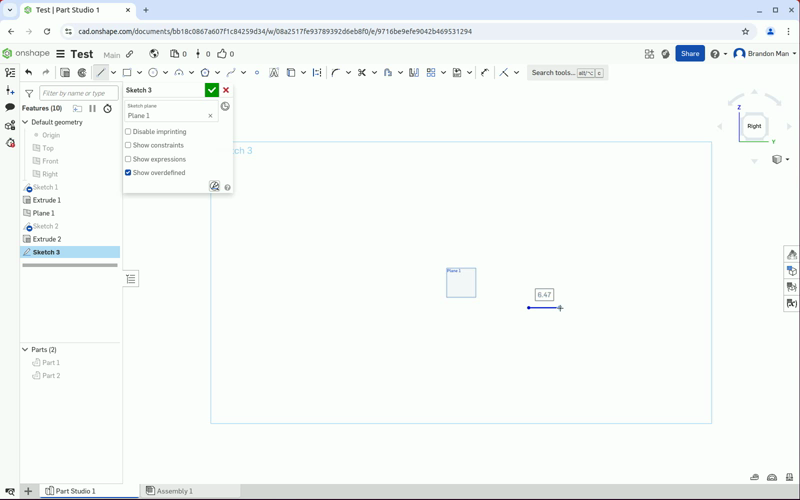
mouse_move(589, 307)
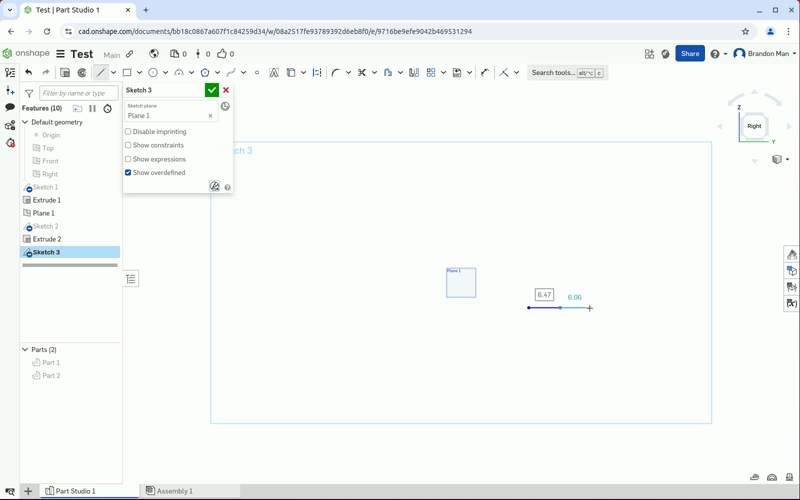
mouse_move(560, 282)
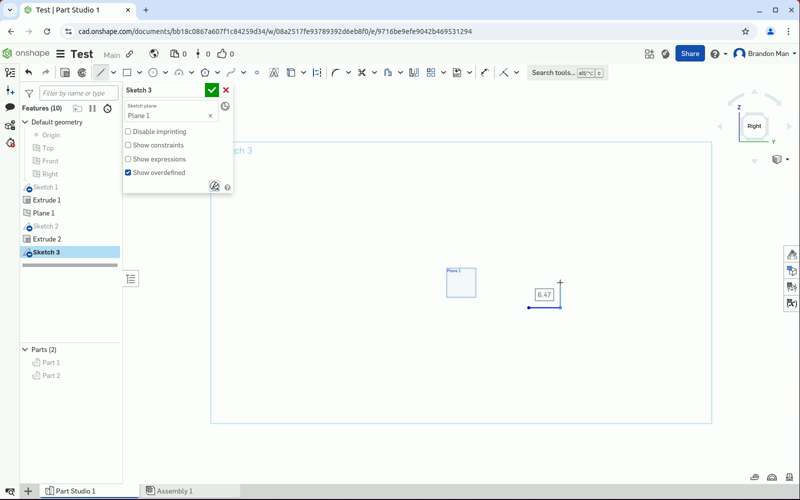
click(560, 282)
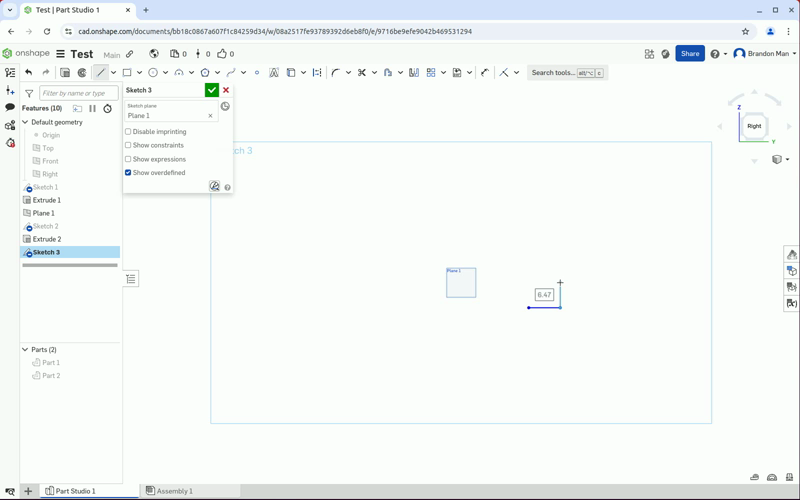
key_up(shift)
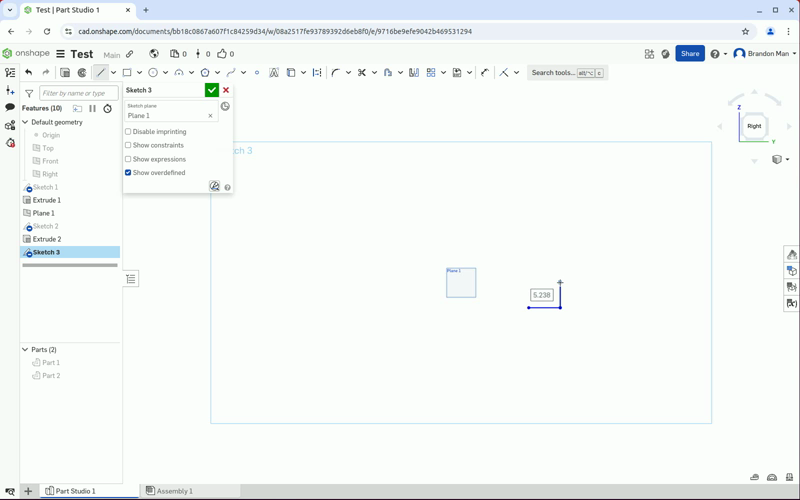
key_down(shift)
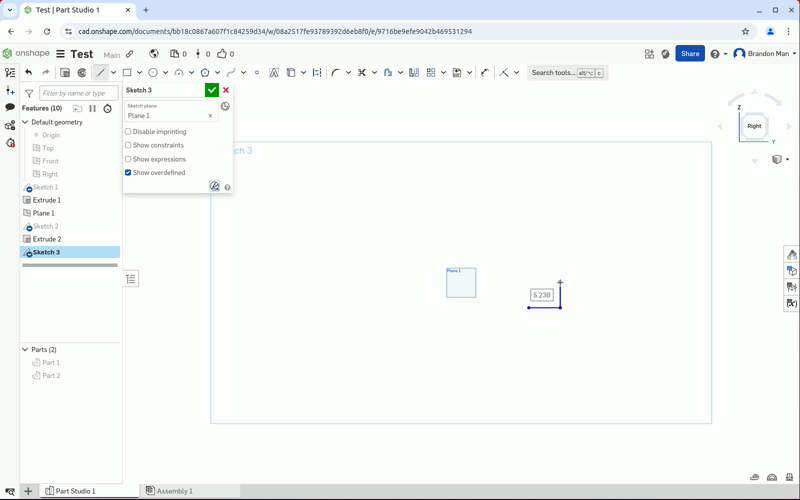
mouse_move(589, 282)
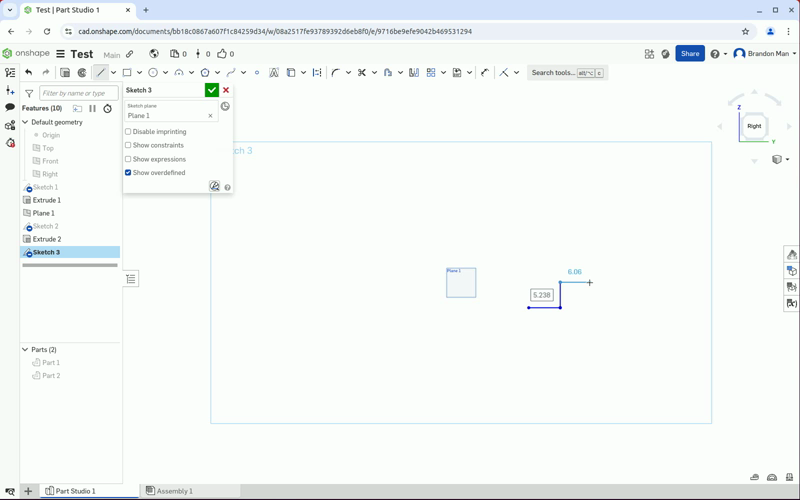
mouse_move(528, 282)
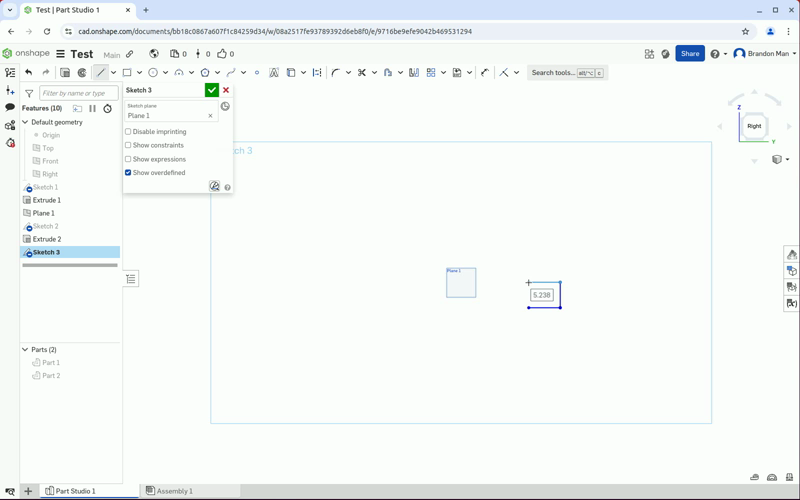
click(528, 282)
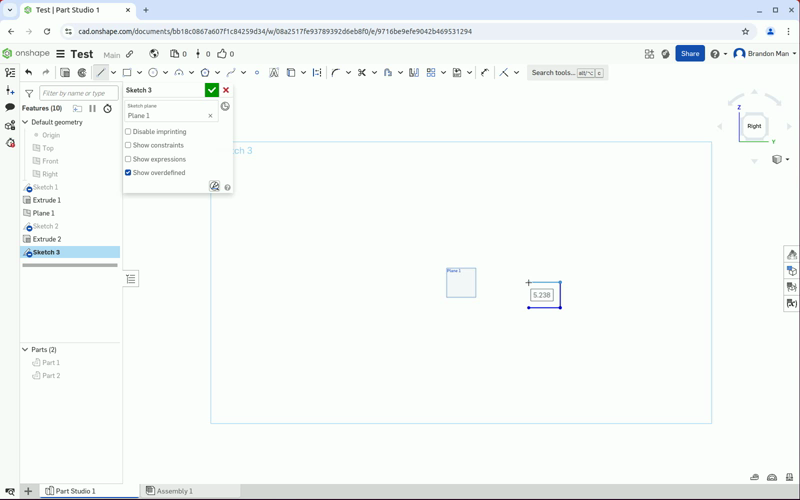
key_up(shift)
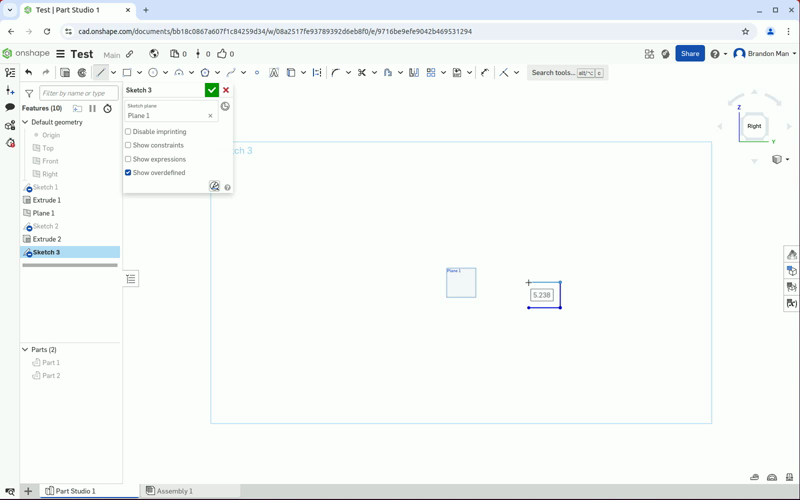
mouse_move(558, 282)
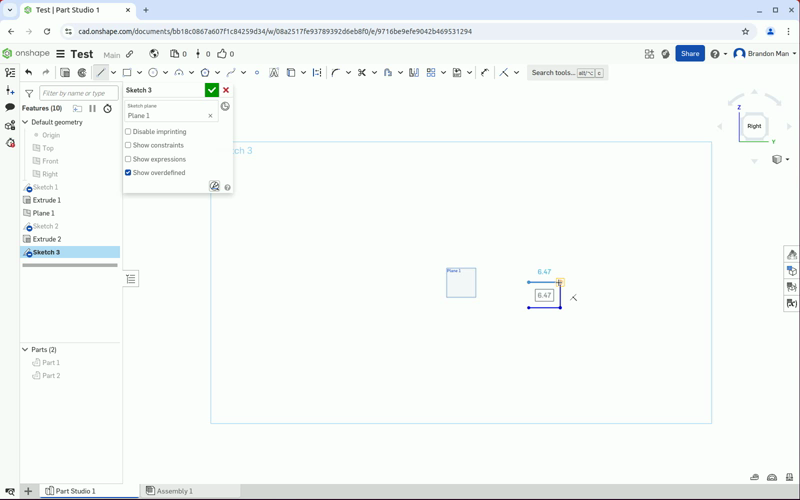
key_down(shift)
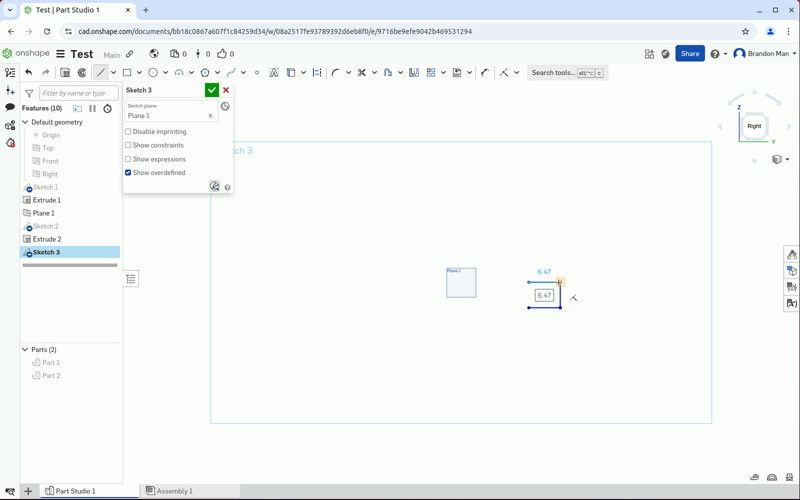
mouse_move(528, 307)
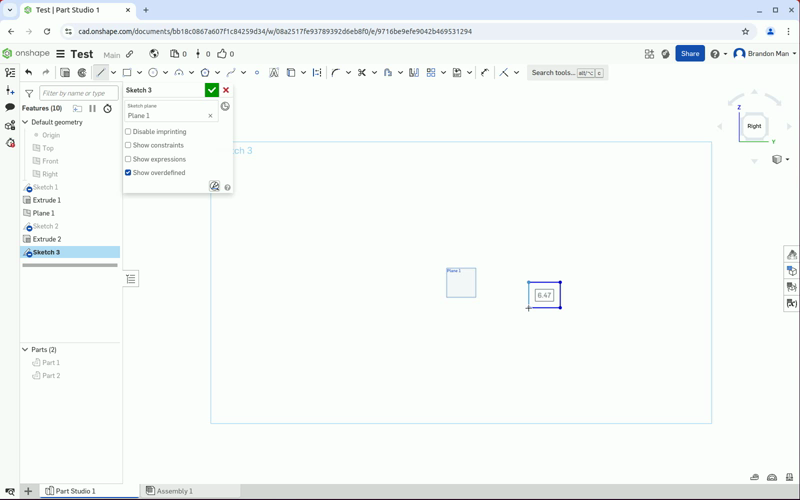
key_up(shift)
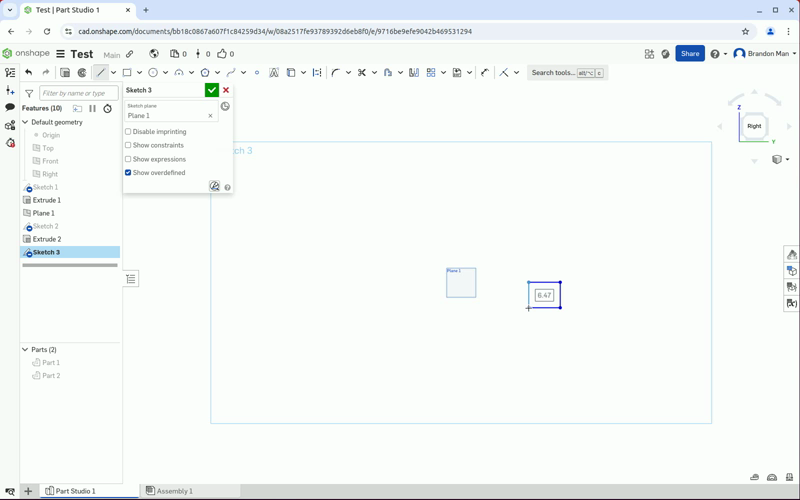
click(528, 307)
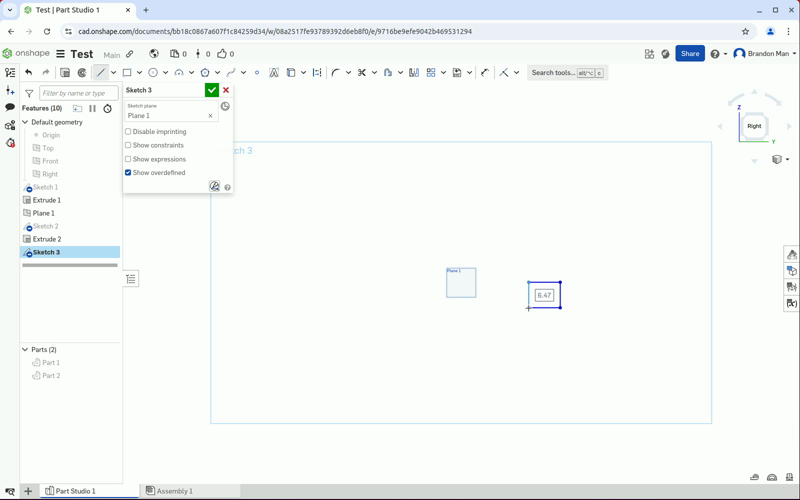
key(esc)
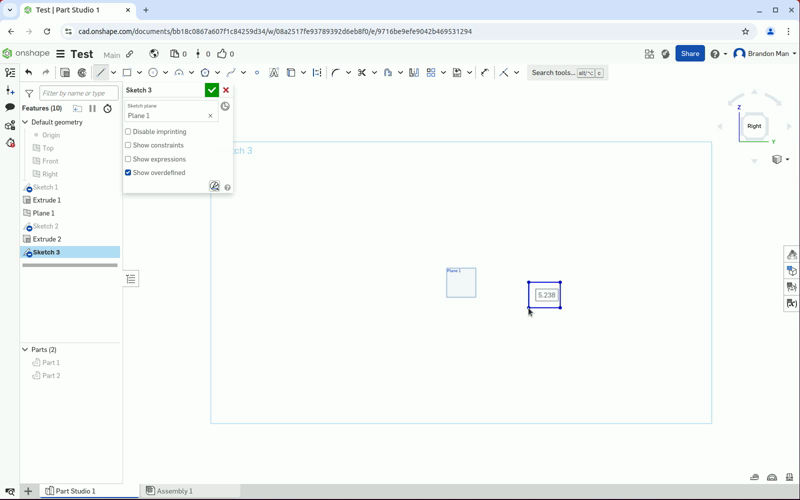
mouse_move(543, 283)
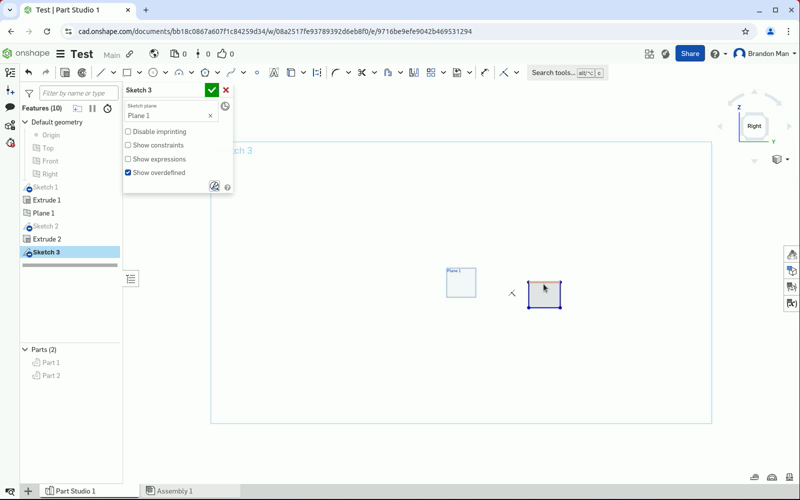
scroll(6)
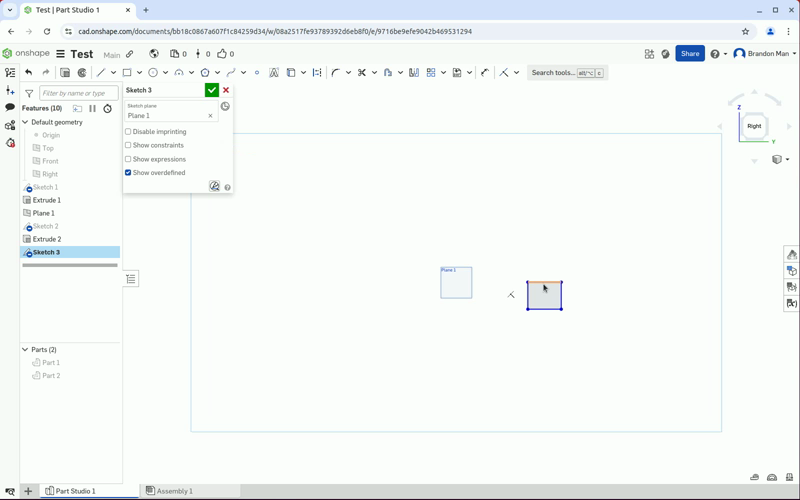
scroll(6)
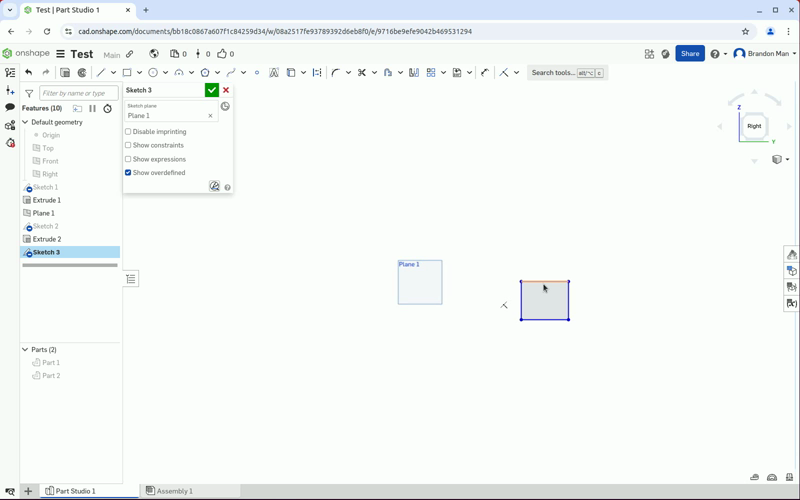
scroll(6)
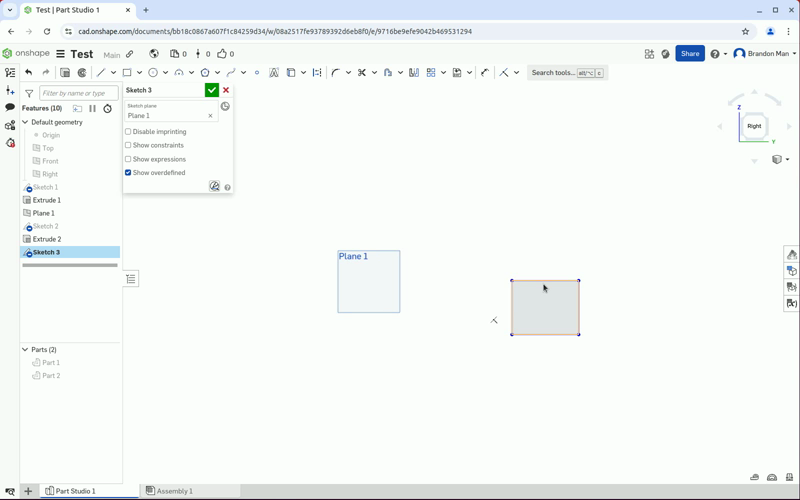
scroll(6)
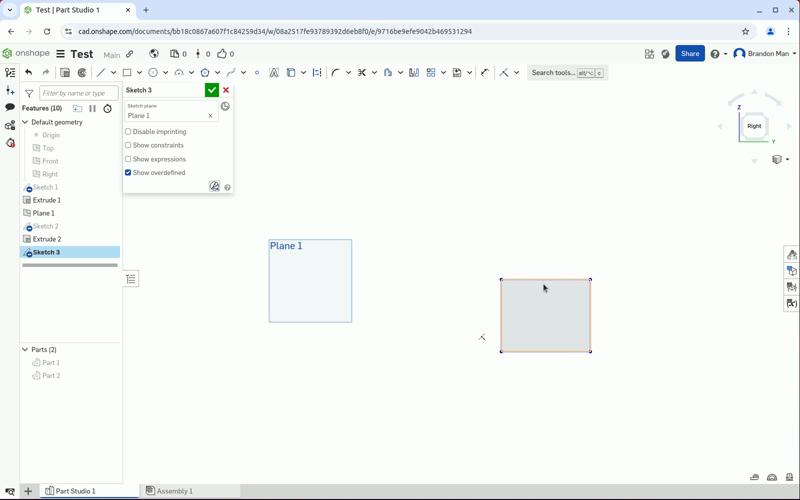
scroll(6)
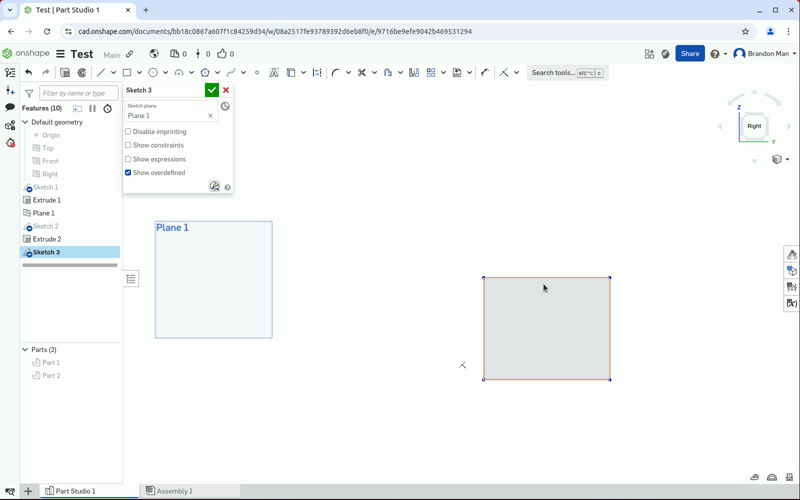
scroll(6)
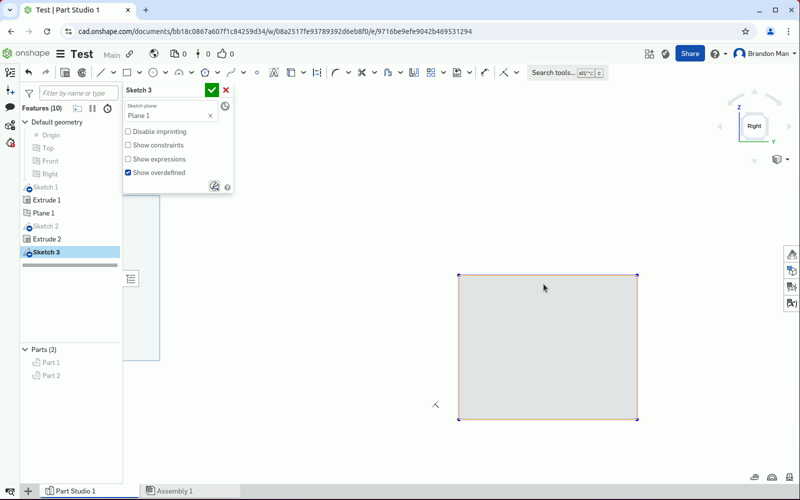
scroll(6)
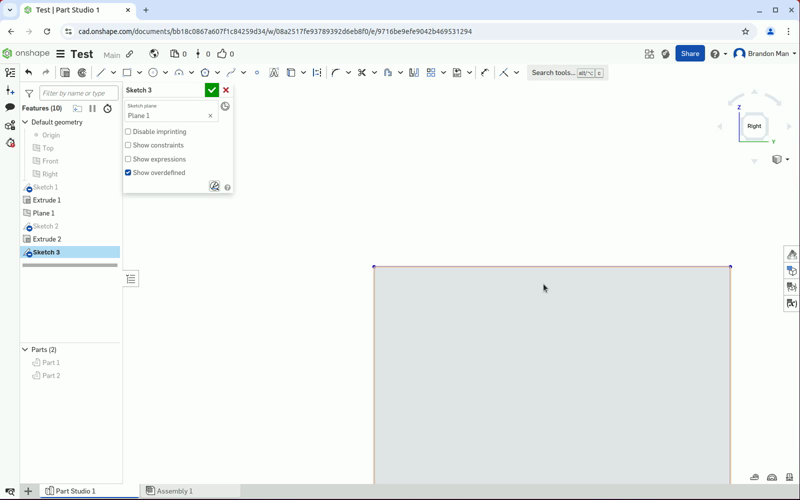
click(543, 283)
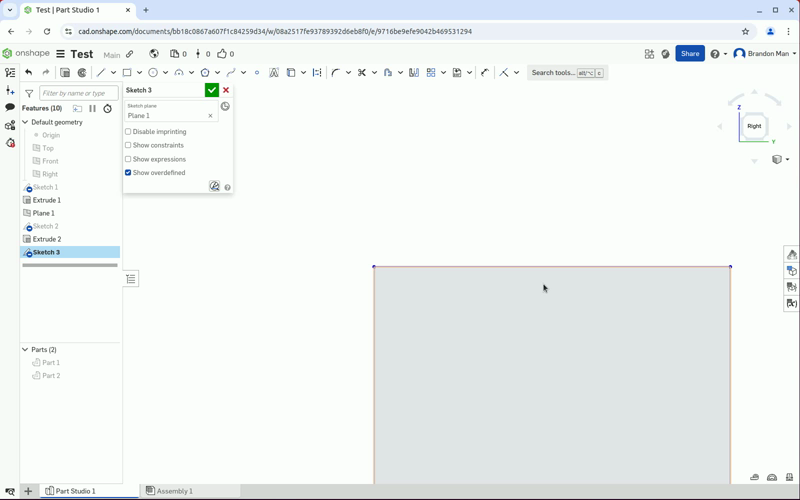
scroll(-6)
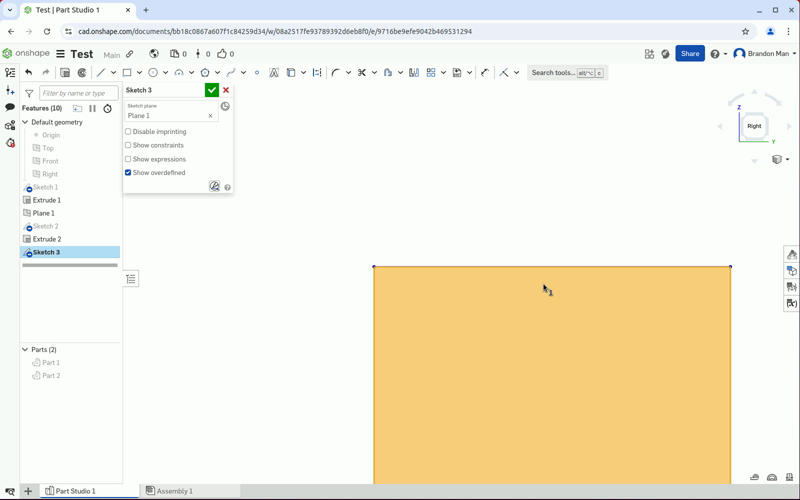
scroll(-6)
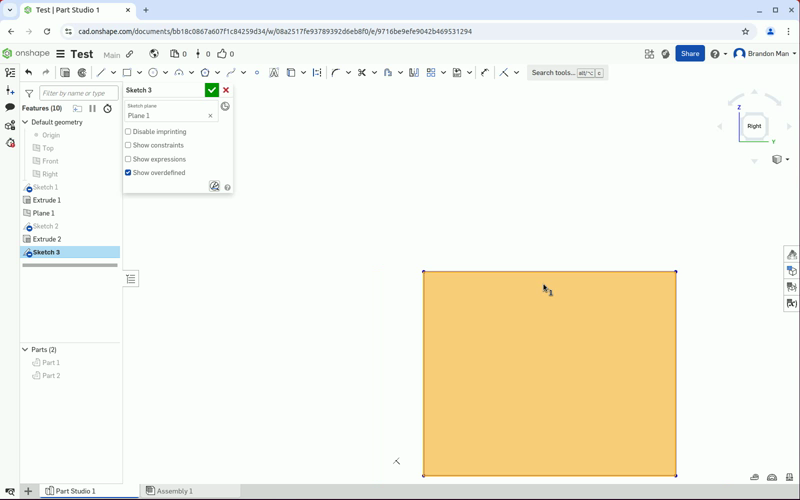
scroll(-6)
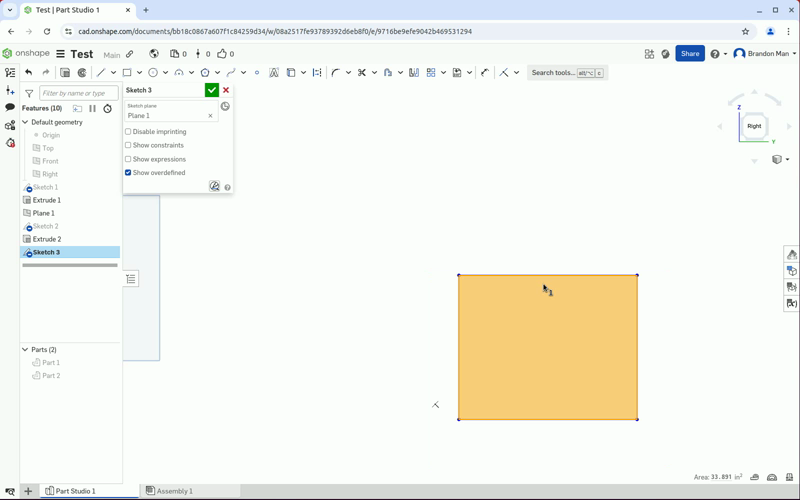
scroll(-6)
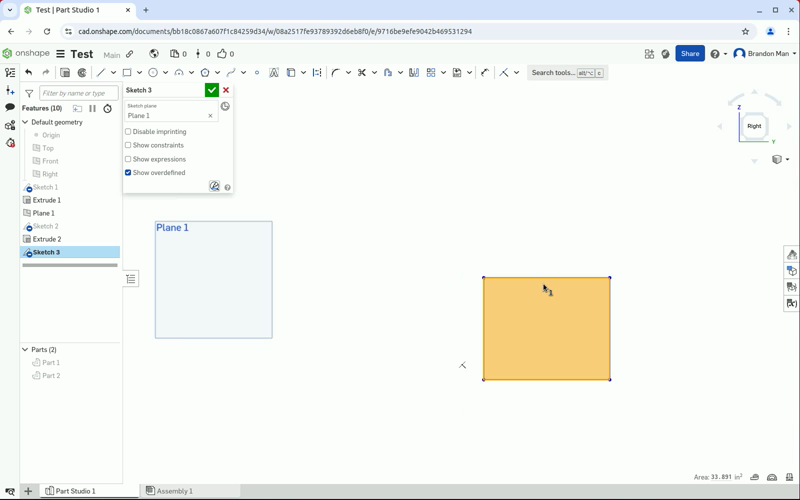
scroll(-6)
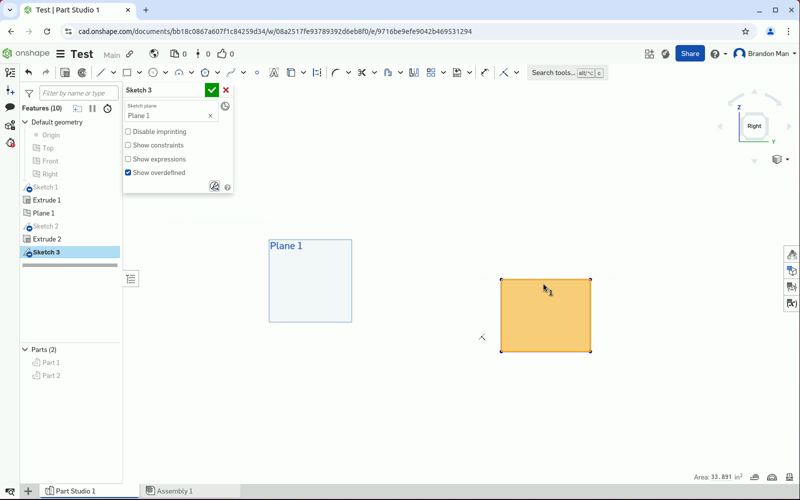
scroll(-6)
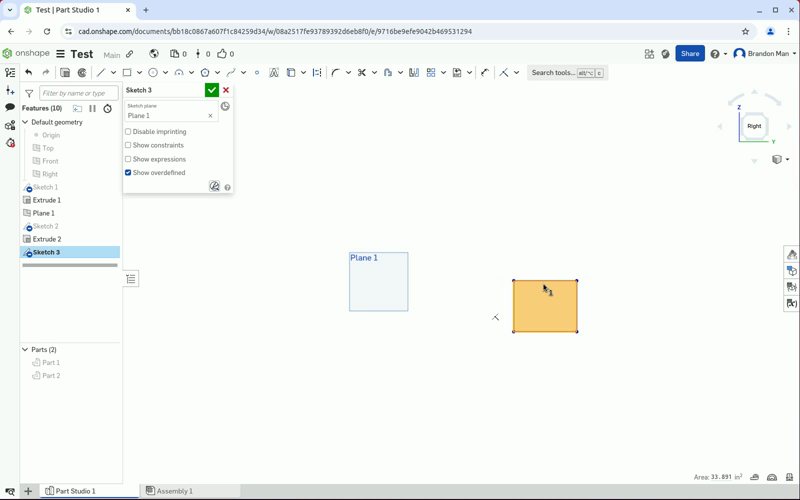
scroll(-6)
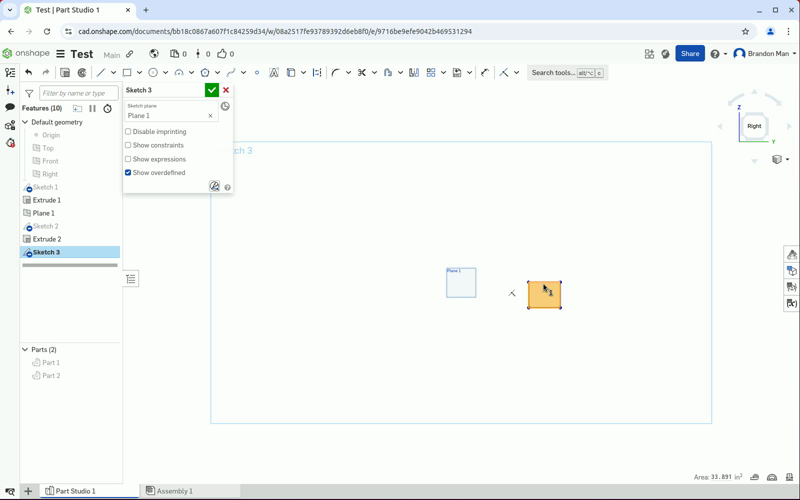
mouse_move(73, 352)
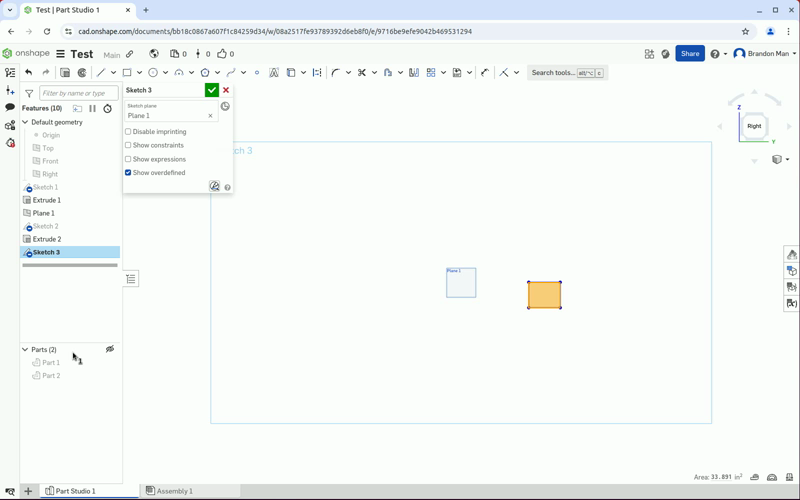
key(shift+y)
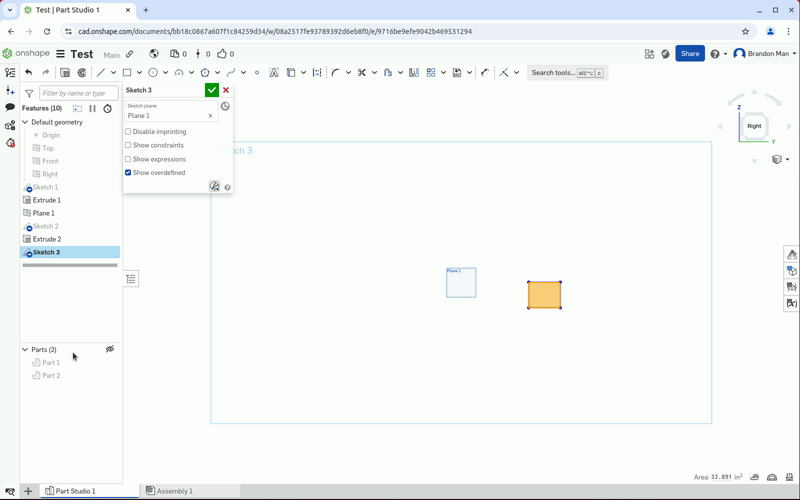
key(shift+e)
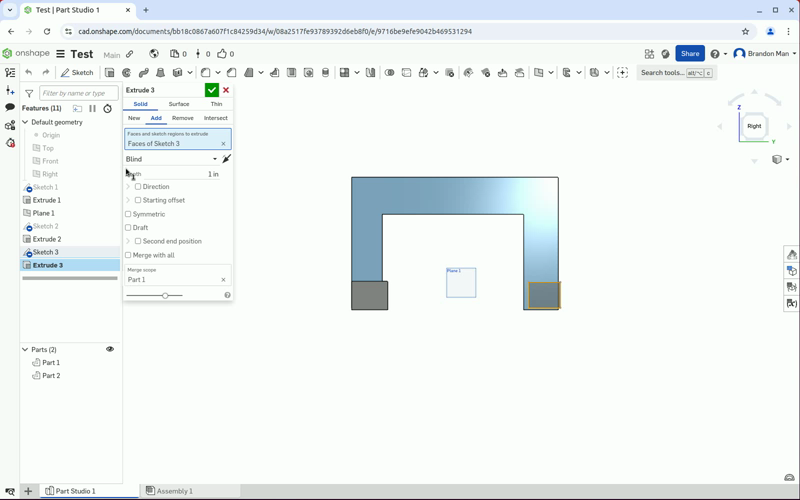
mouse_move(143, 106)
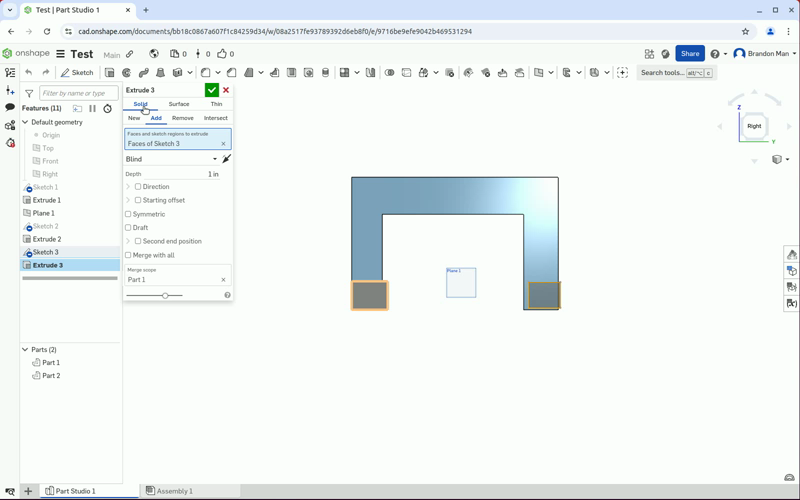
click(143, 106)
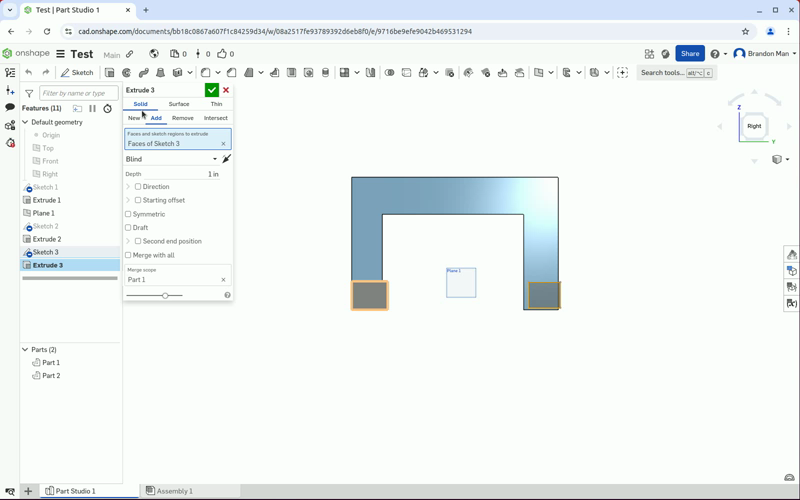
mouse_move(137, 120)
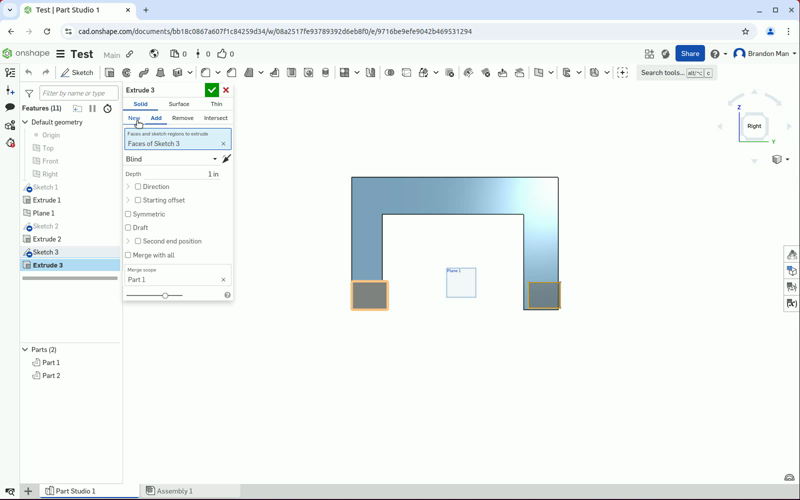
click(137, 120)
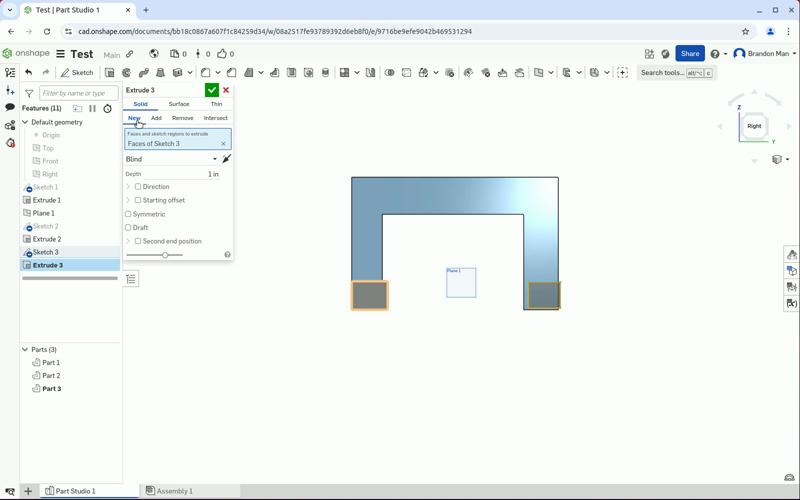
key(tab, 4)
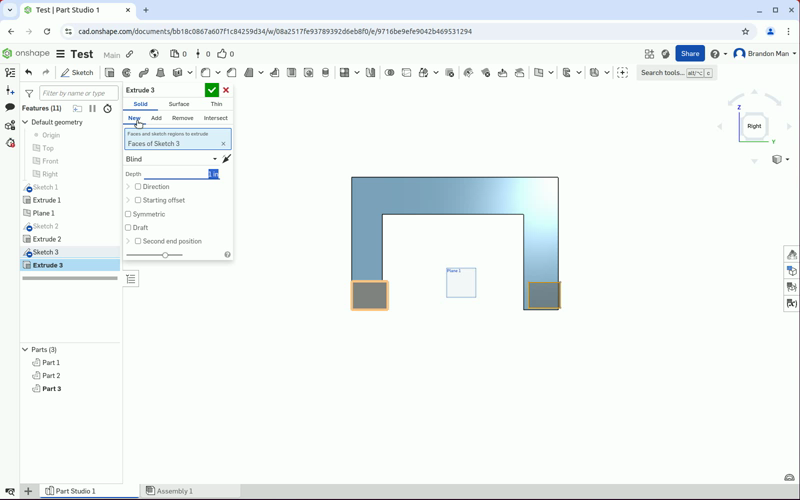
text(13.961)
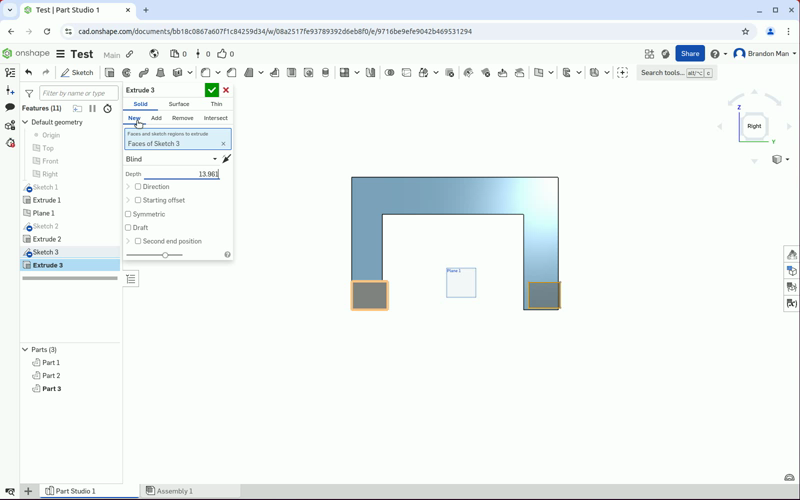
key(enter)
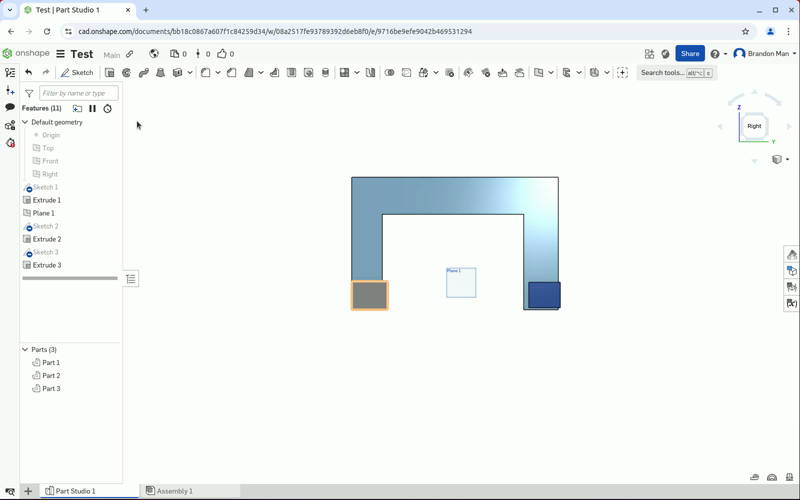
key(shift+h)
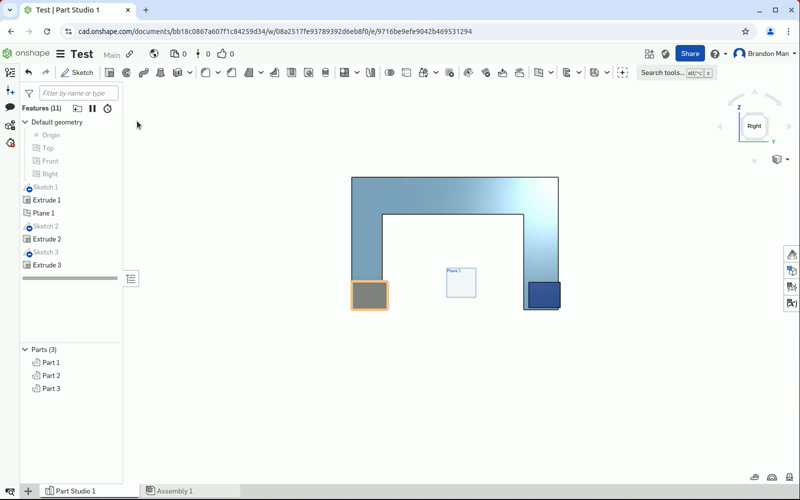
key(shift+h)
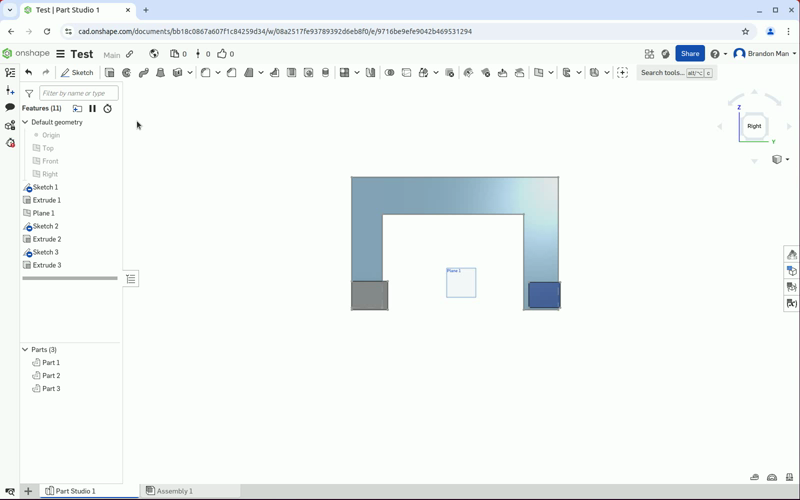
key(shift+7)
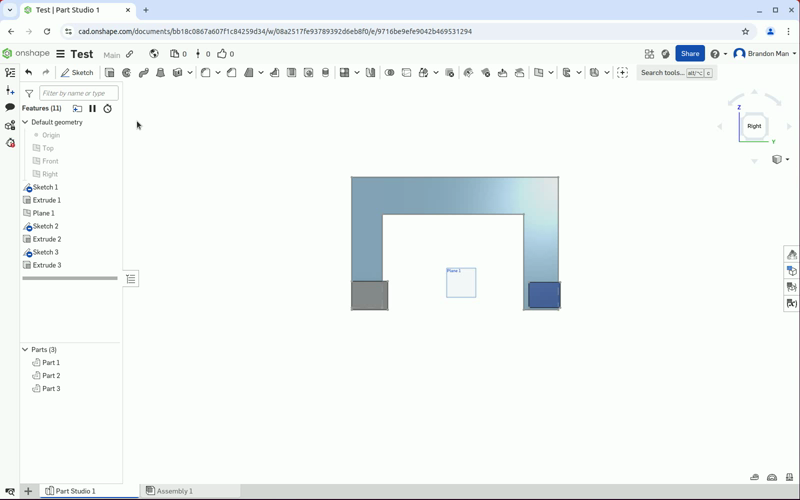
key(right, 2)
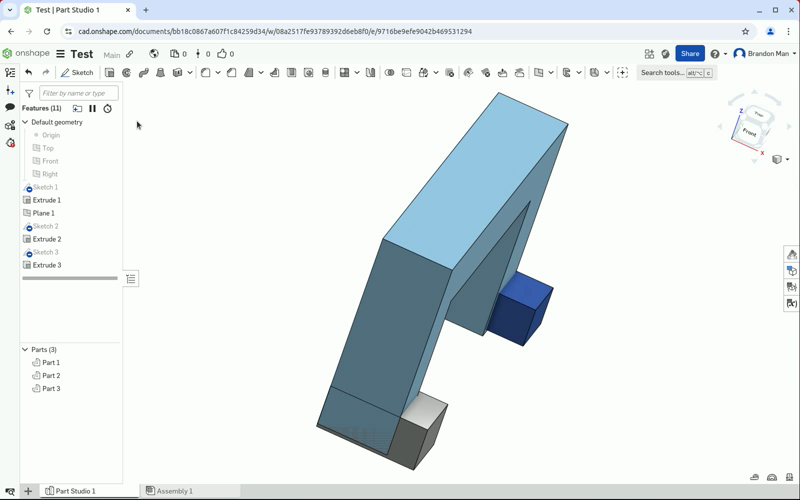
key(down, 2)
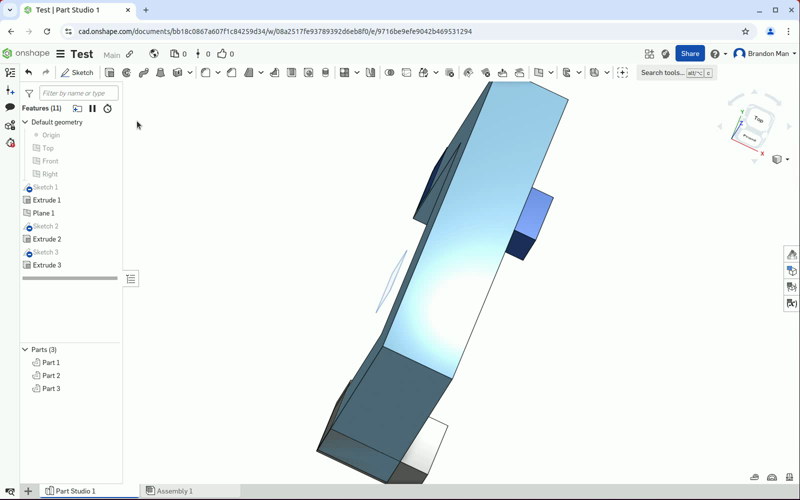
key(up, 2)
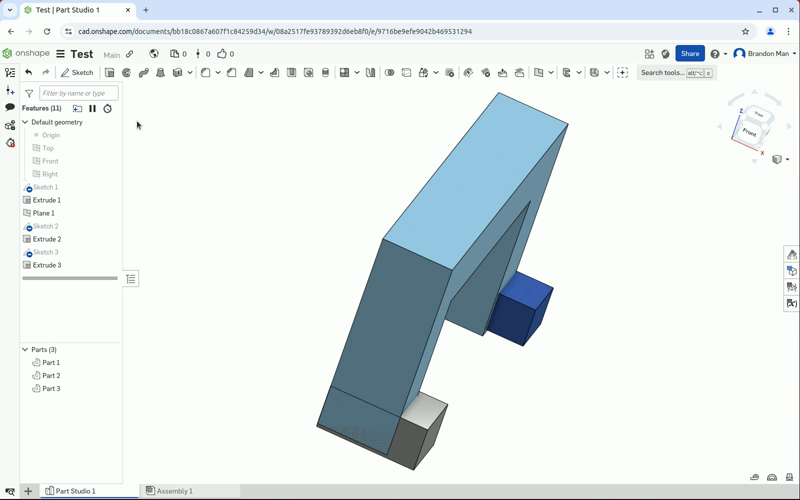
key(left, 2)
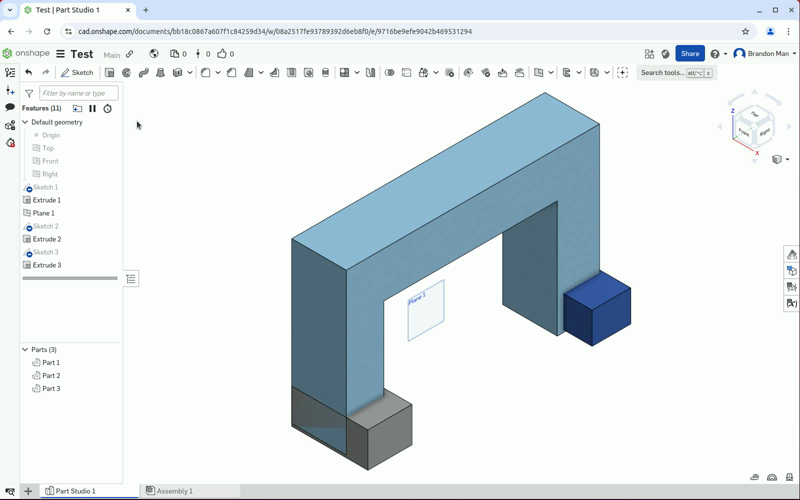
mouse_move(73, 189)
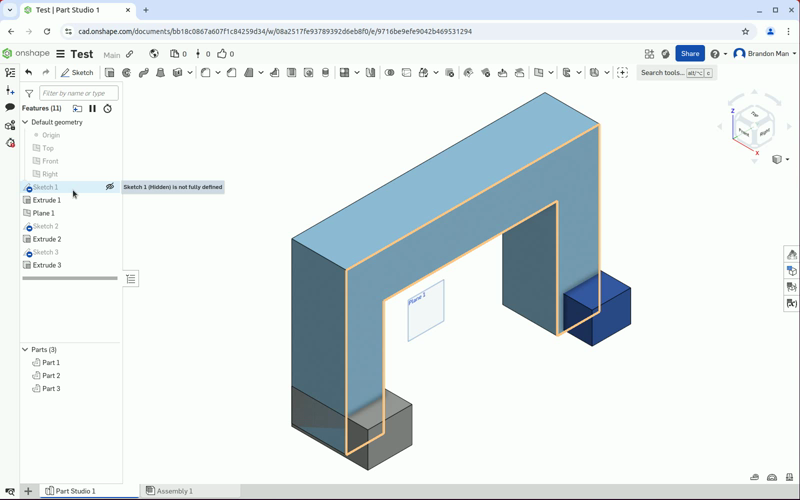
click(73, 189)